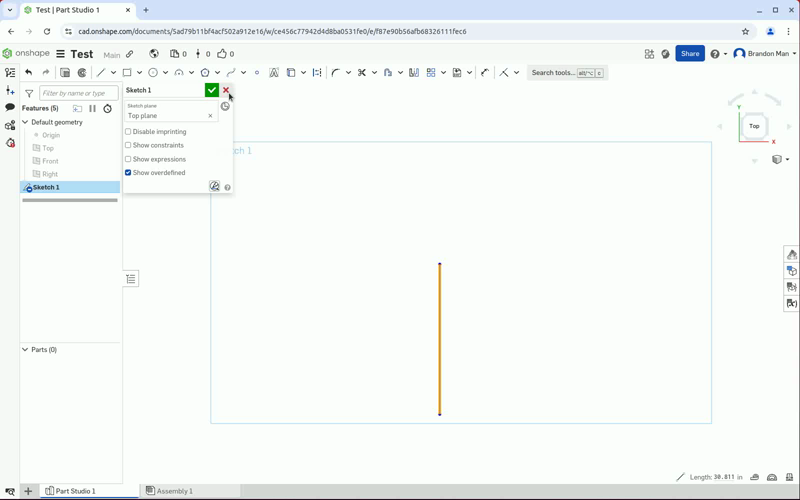
key(shift+h)
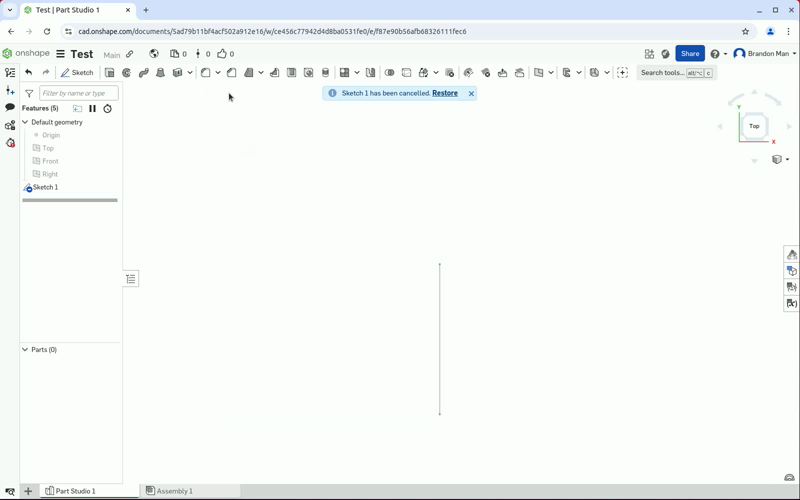
key(shift+s)
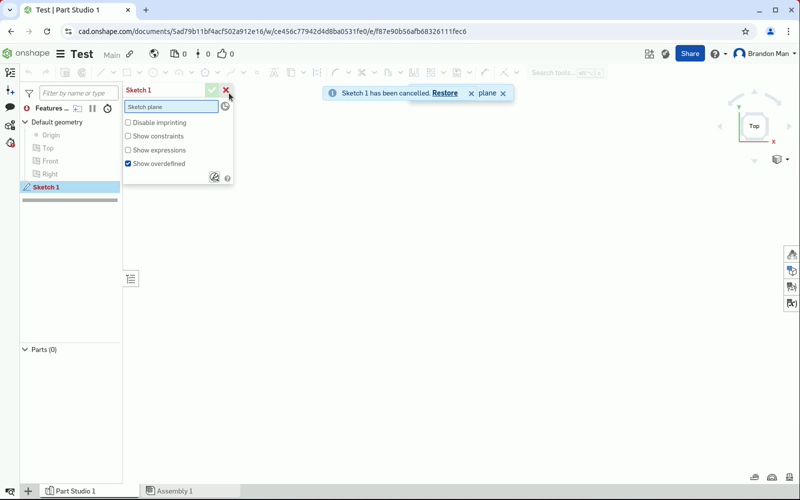
mouse_move(73, 150)
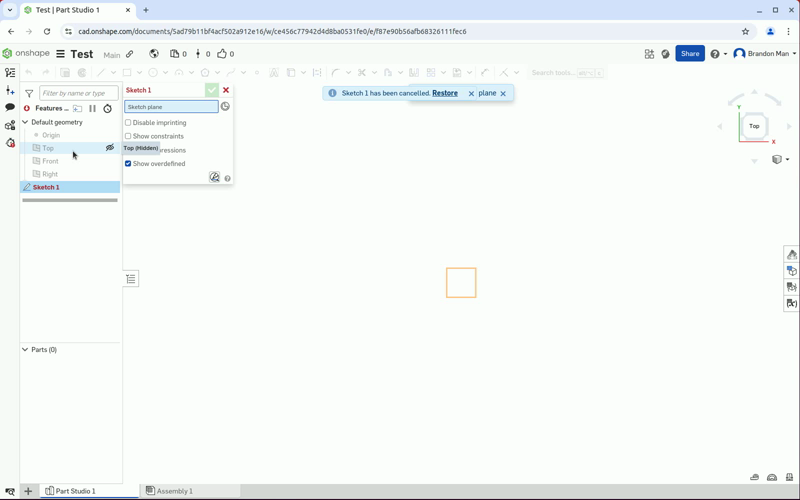
click(73, 150)
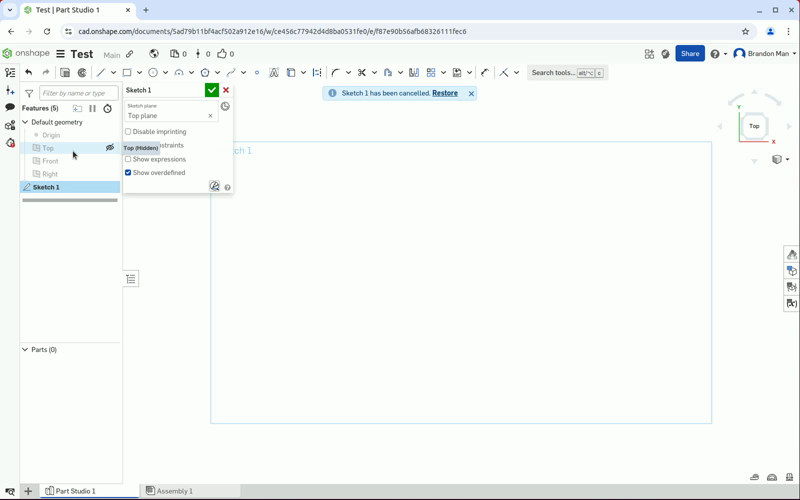
mouse_move(73, 352)
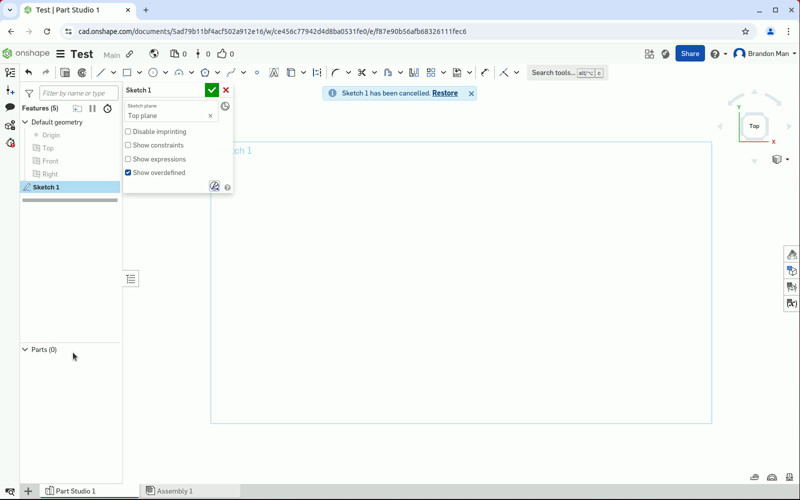
key(y)
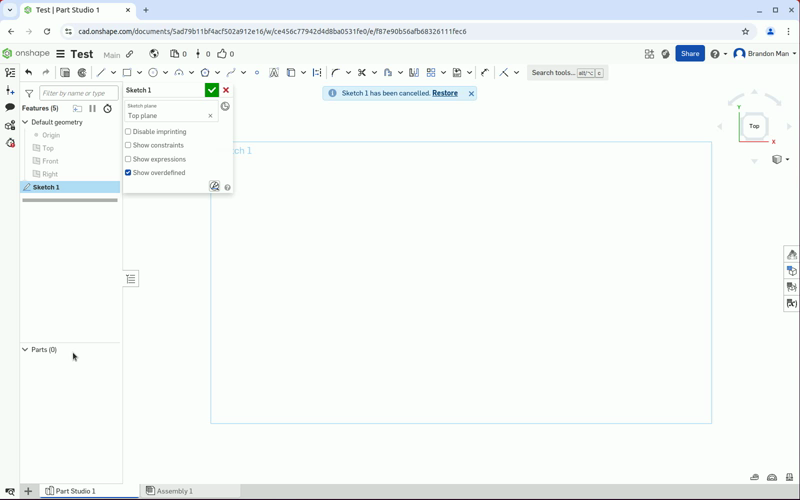
key(a)
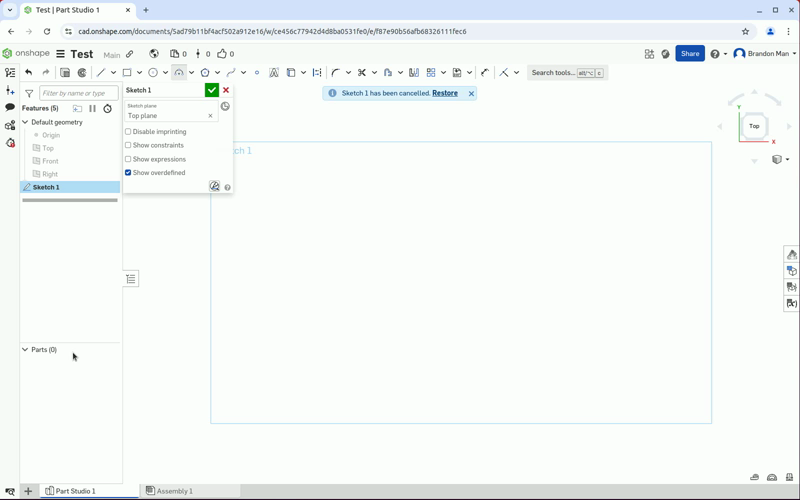
key_down(shift)
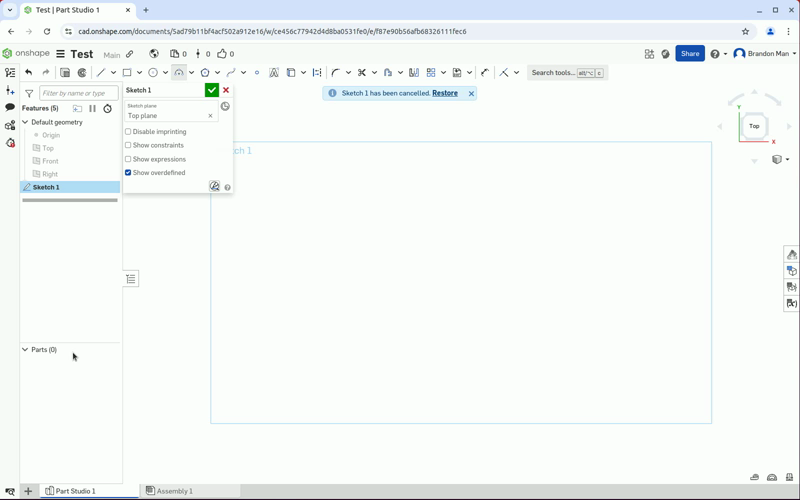
mouse_move(384, 391)
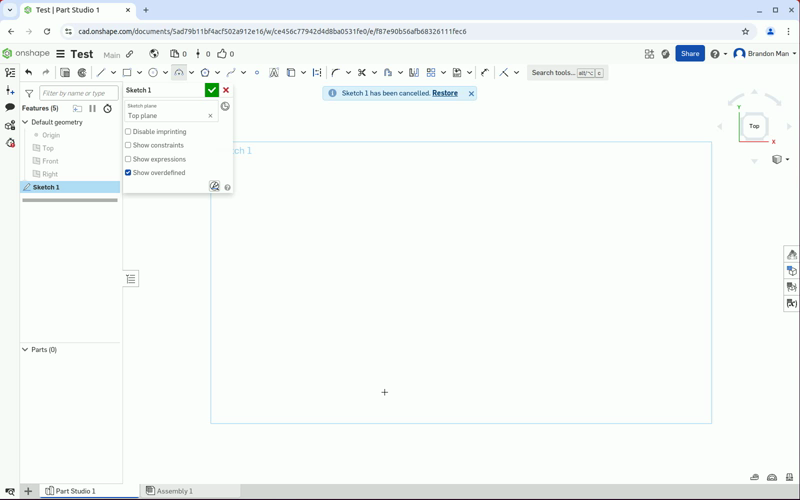
click(384, 391)
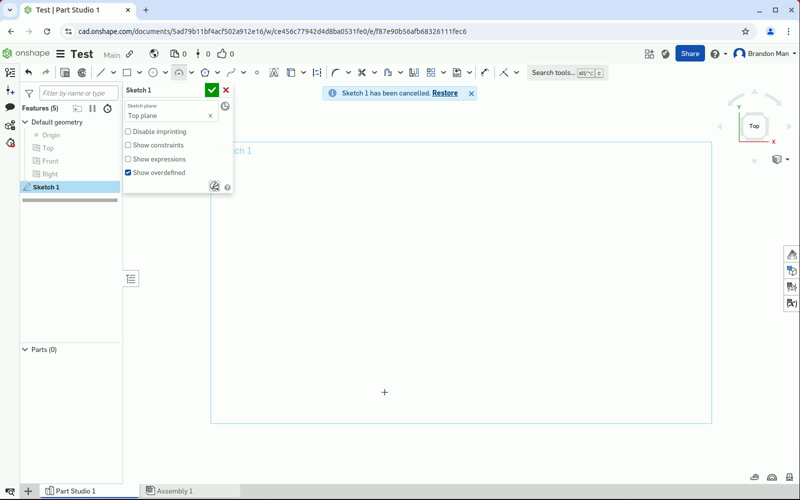
key_up(shift)
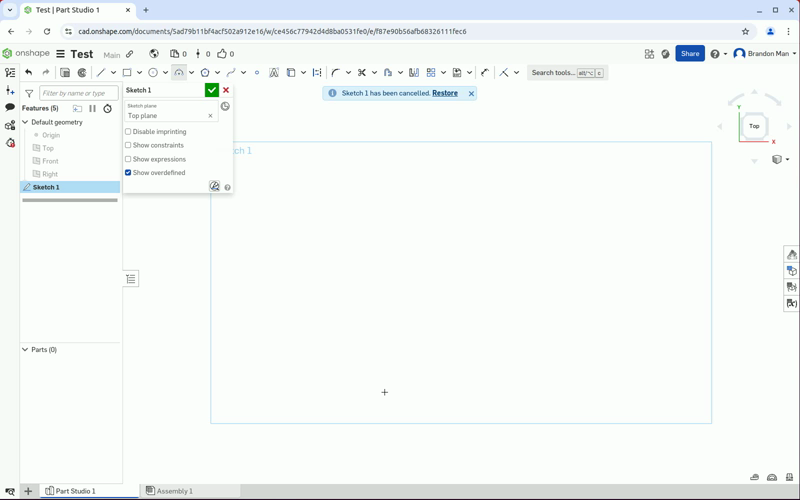
key_down(shift)
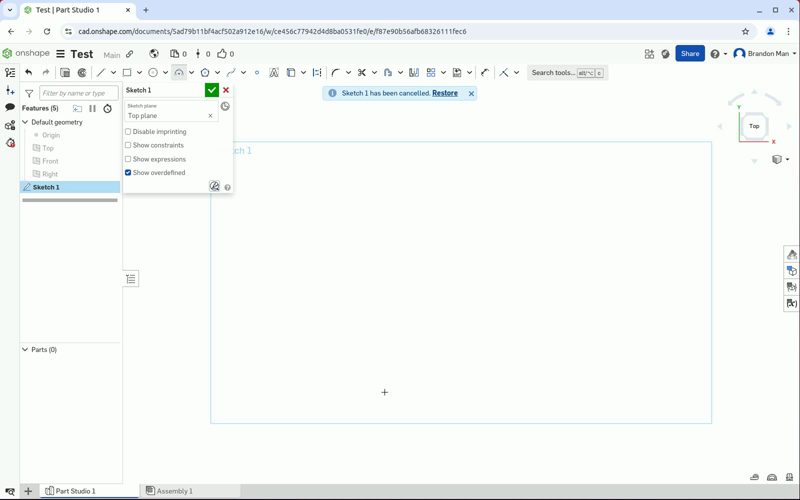
mouse_move(389, 396)
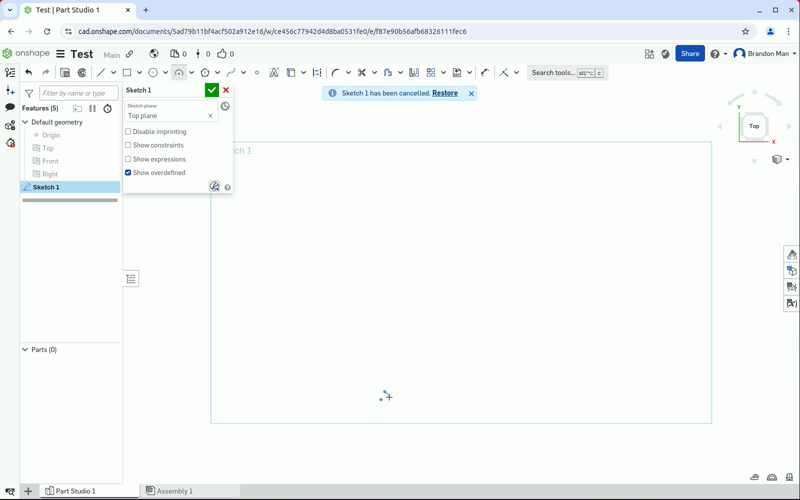
scroll(6)
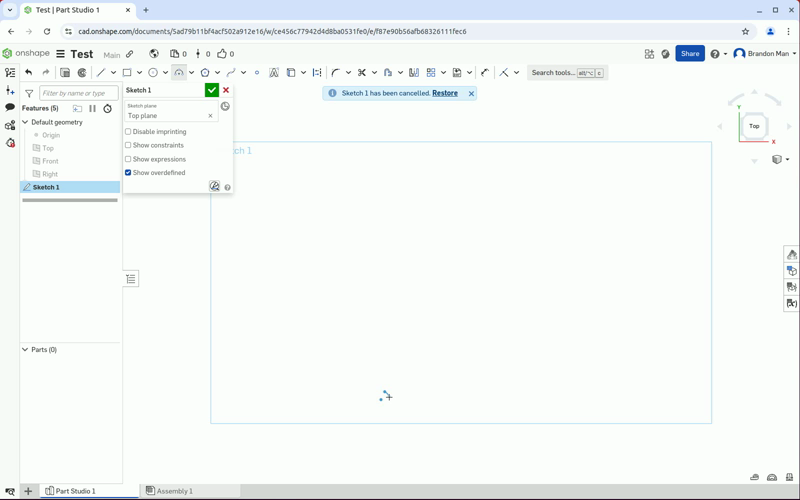
scroll(6)
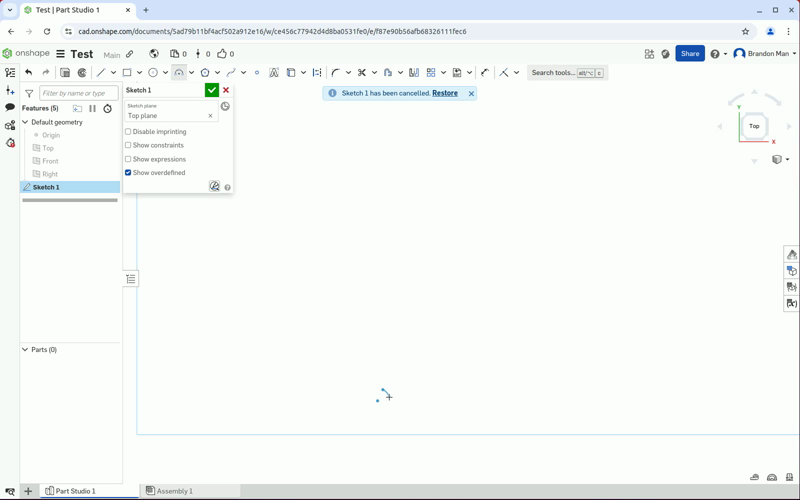
scroll(6)
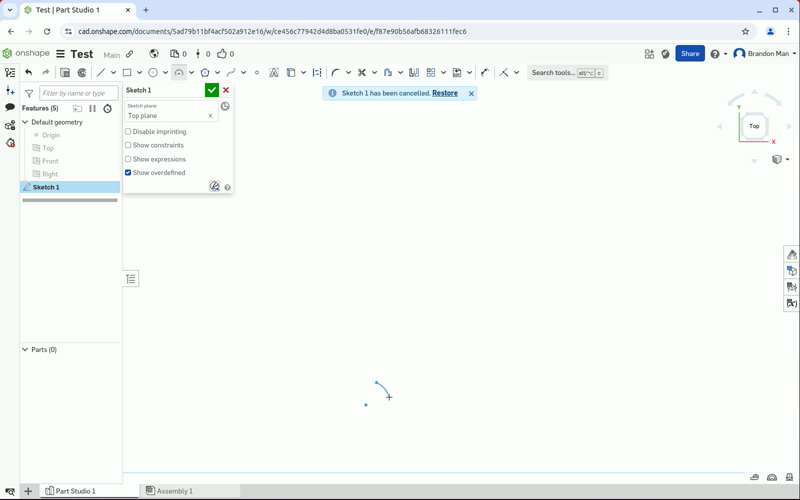
scroll(6)
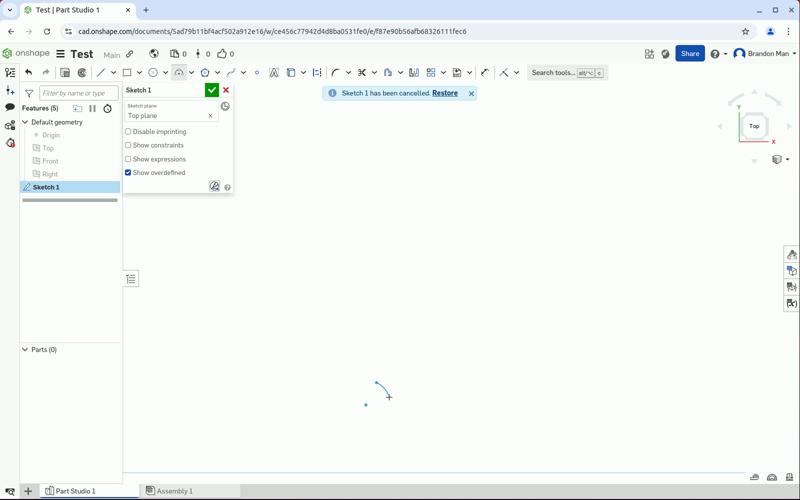
scroll(6)
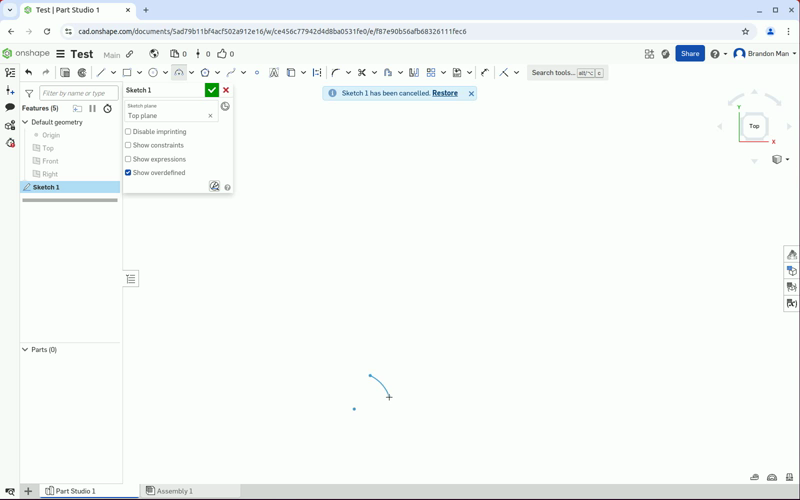
scroll(6)
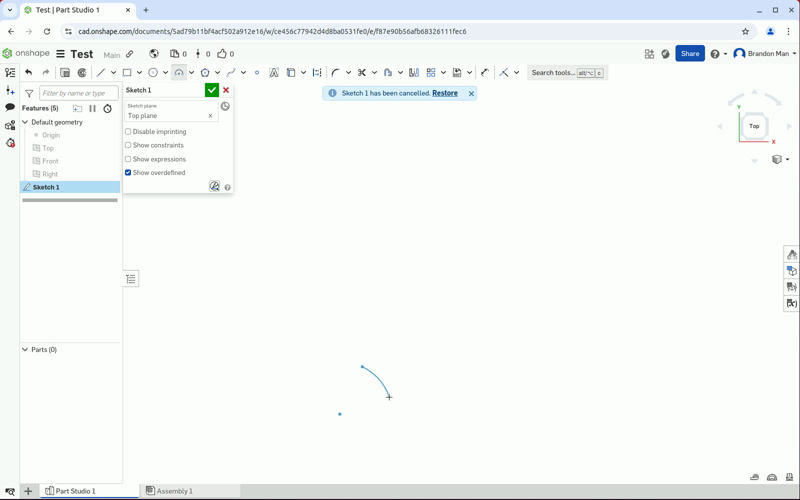
scroll(6)
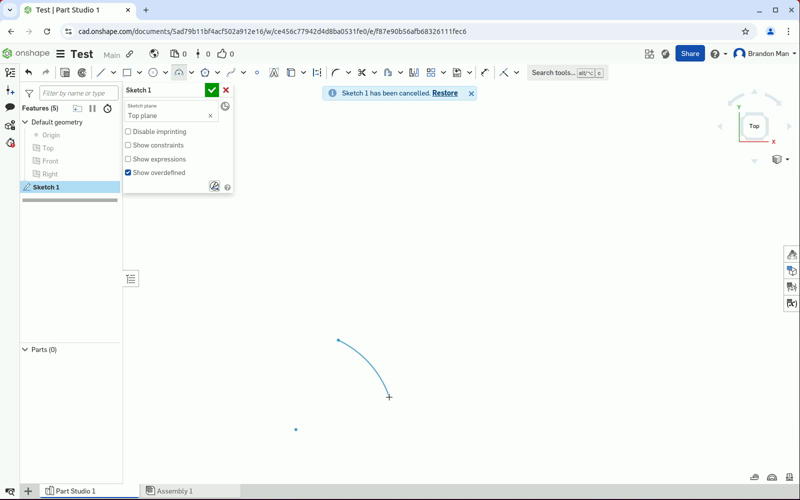
click(389, 396)
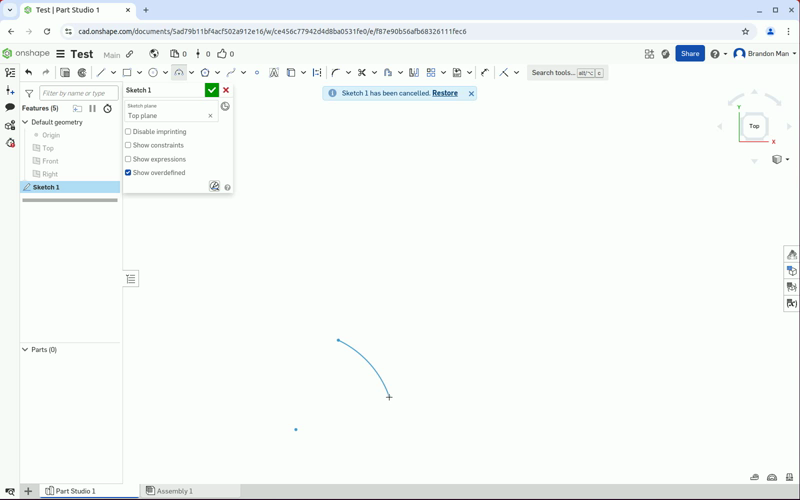
scroll(-6)
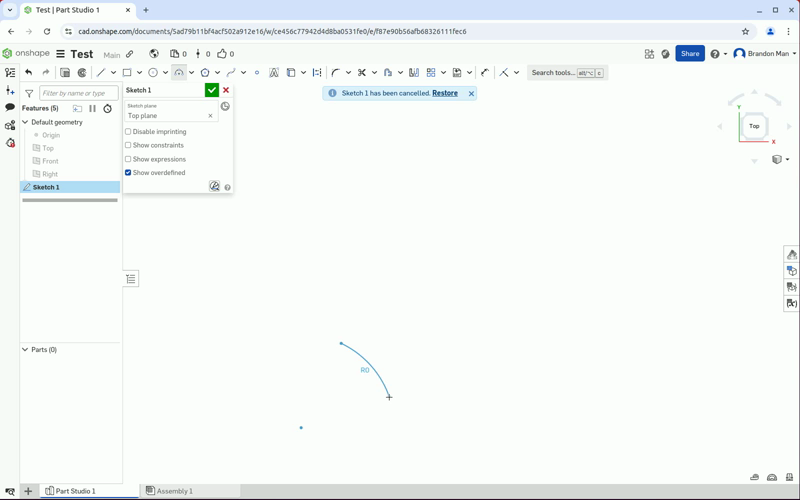
scroll(-6)
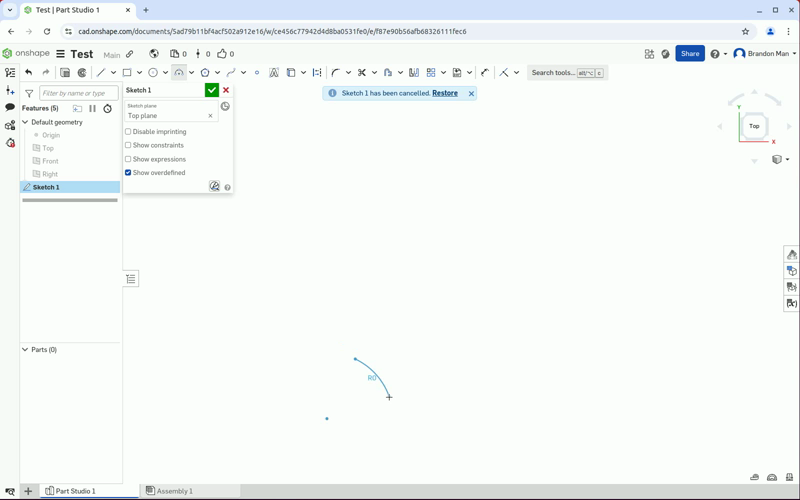
scroll(-6)
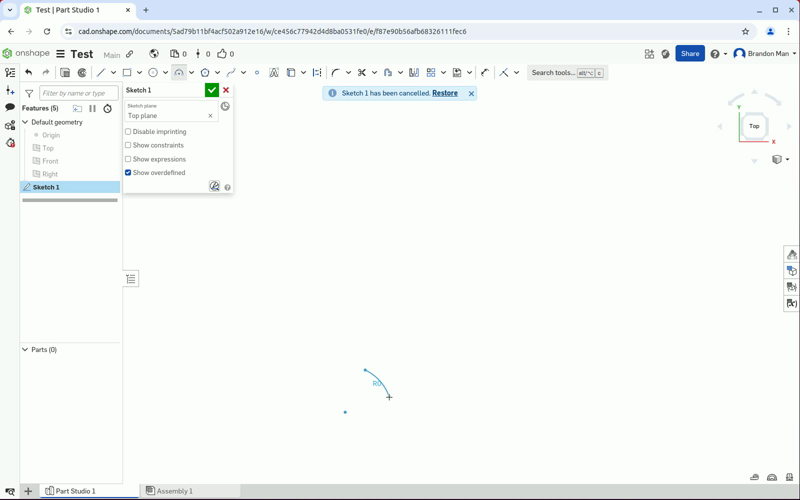
scroll(-6)
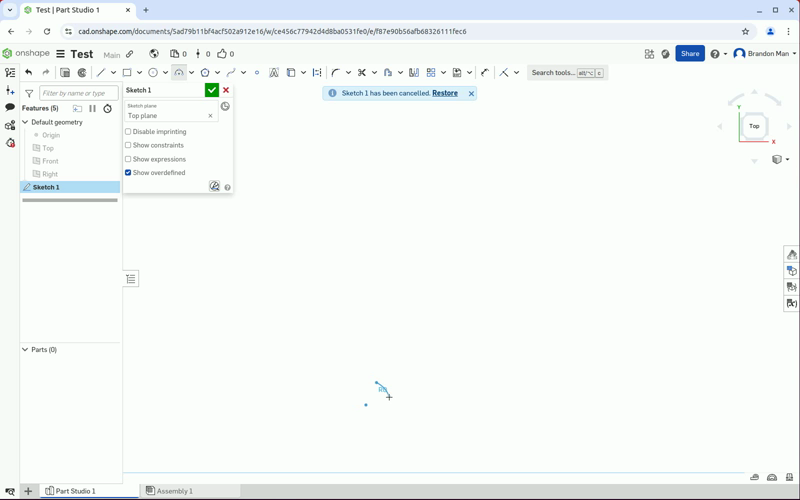
scroll(-6)
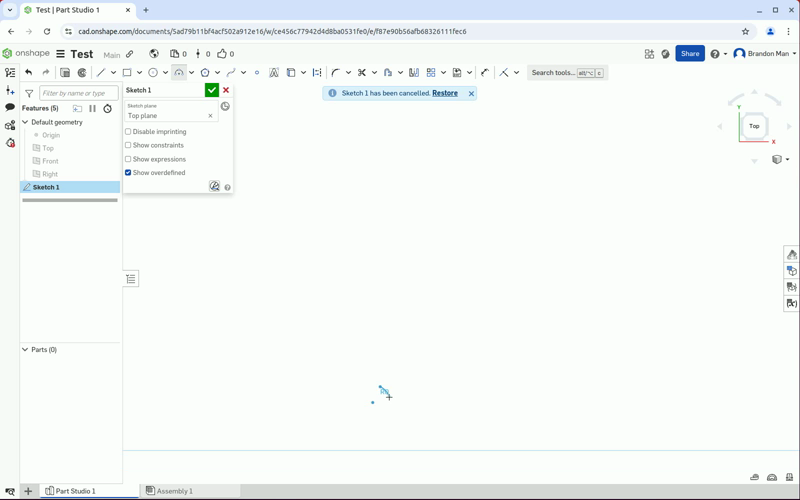
scroll(-6)
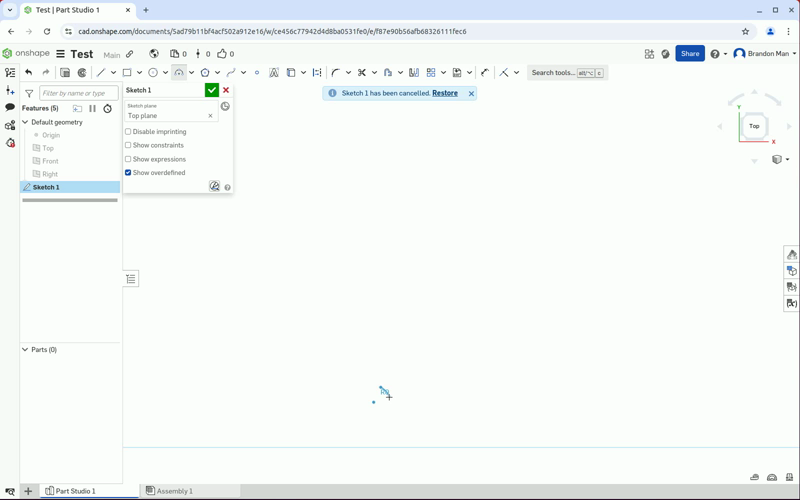
scroll(-6)
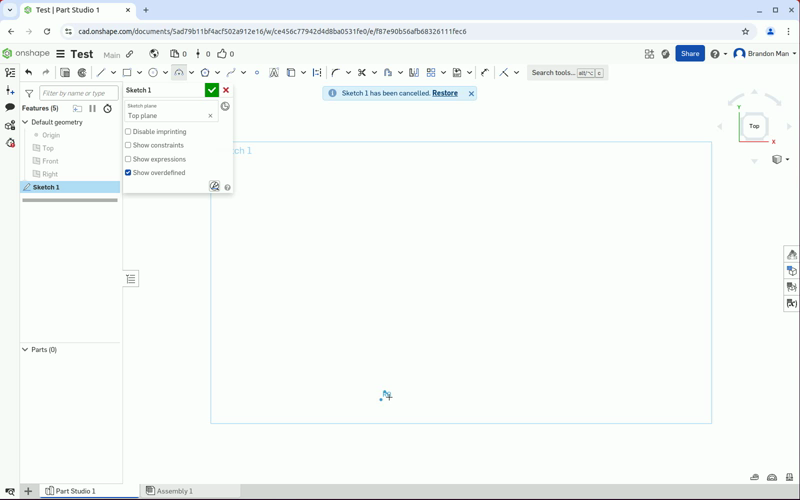
mouse_move(386, 395)
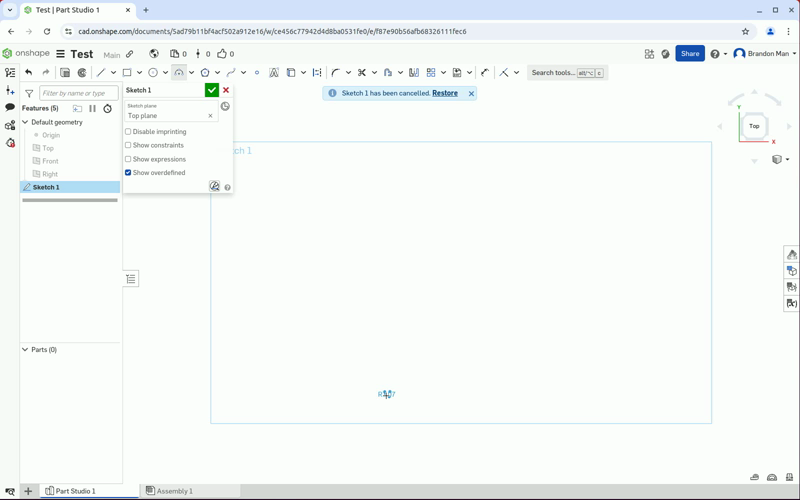
scroll(6)
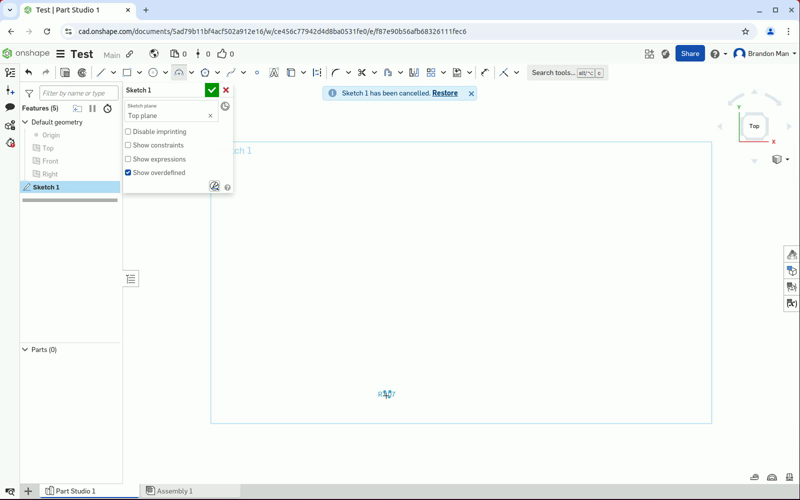
scroll(6)
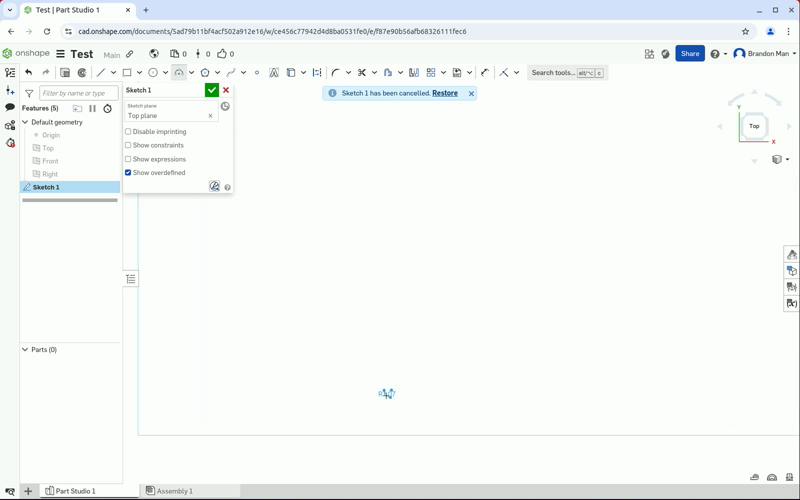
scroll(6)
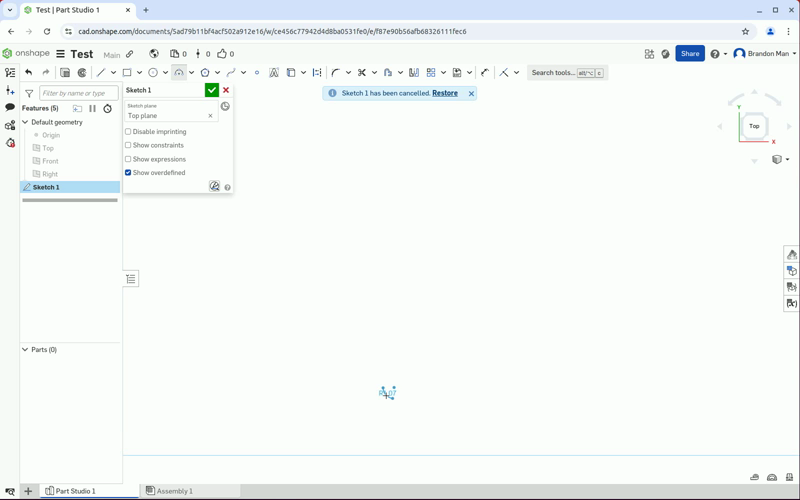
scroll(6)
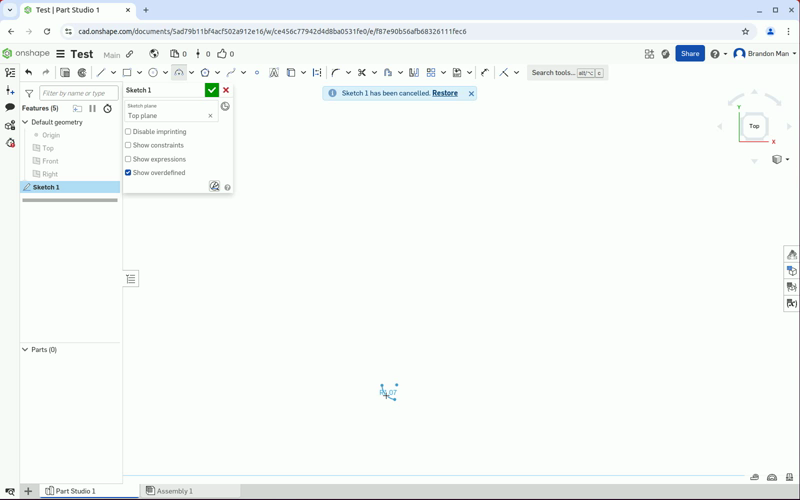
scroll(6)
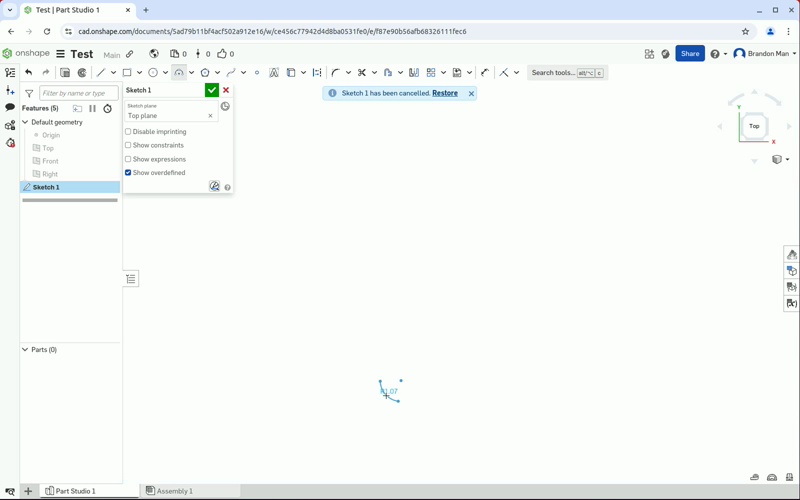
scroll(6)
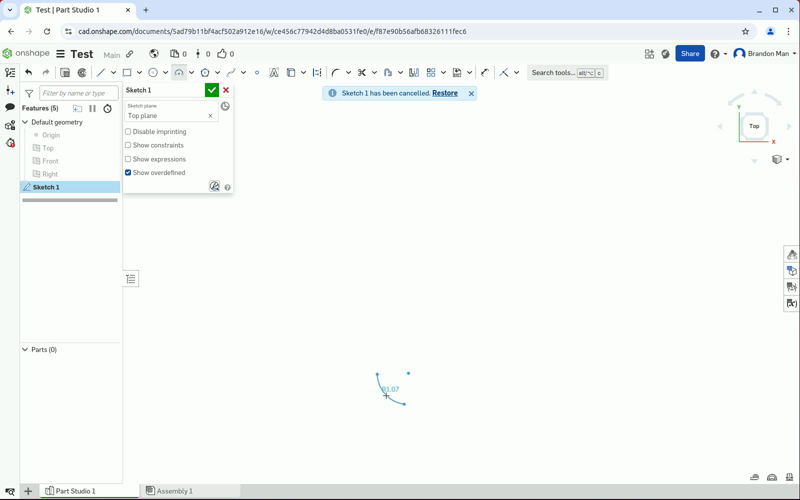
scroll(6)
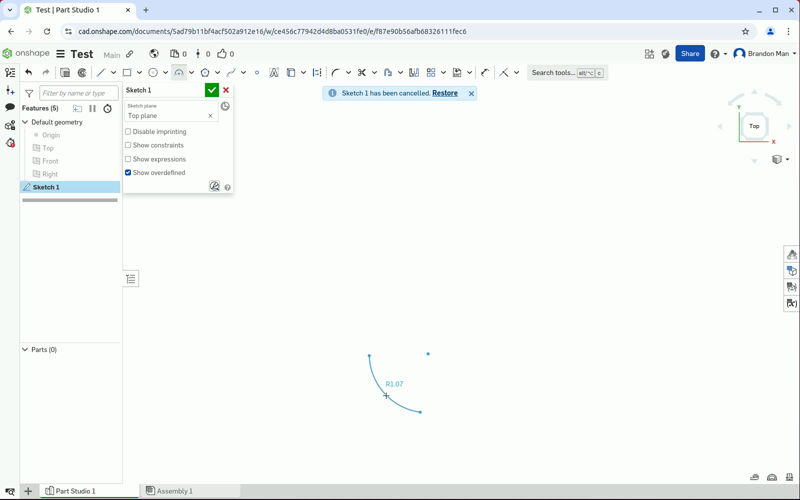
click(386, 395)
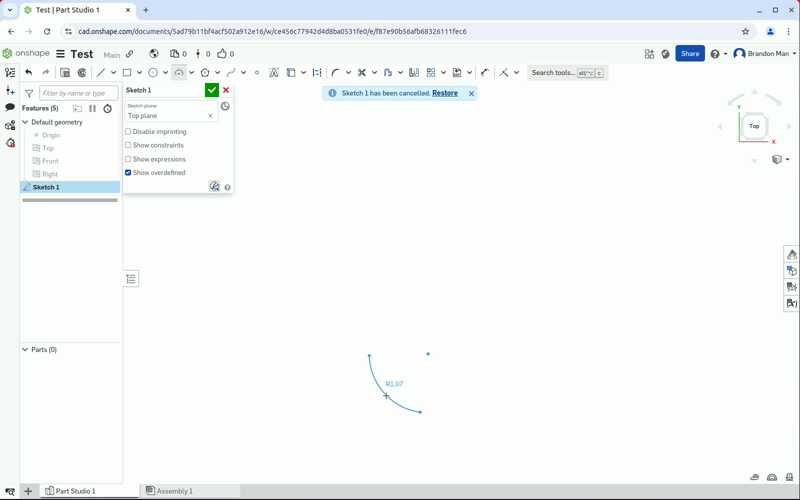
scroll(-6)
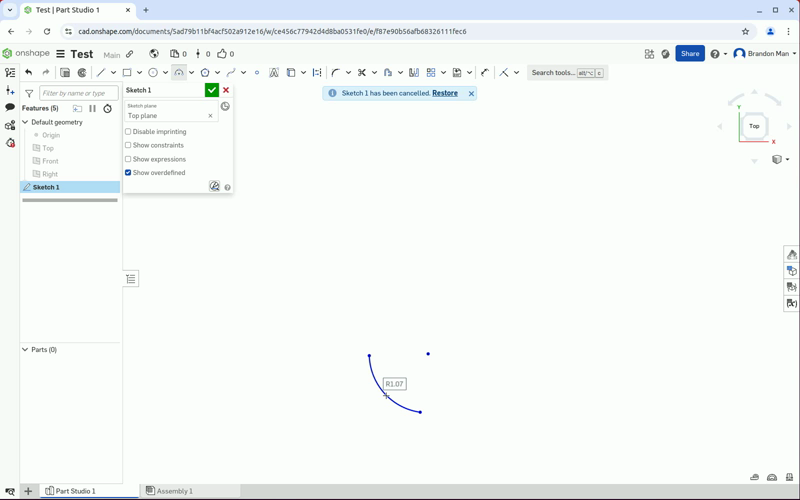
scroll(-6)
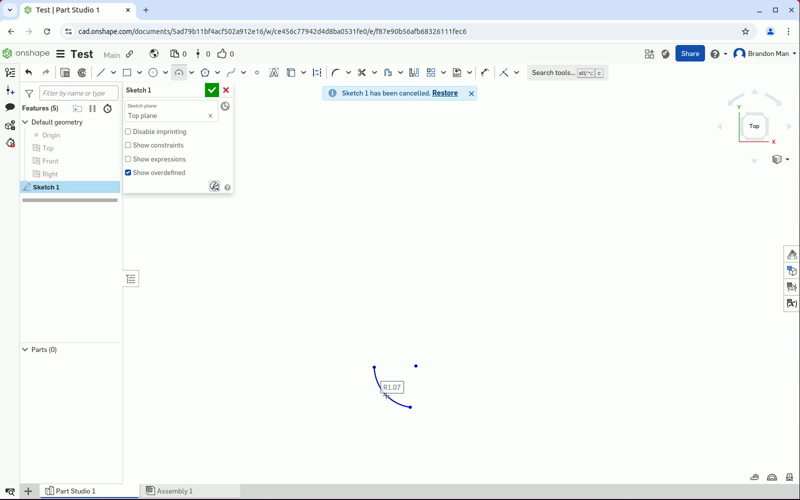
scroll(-6)
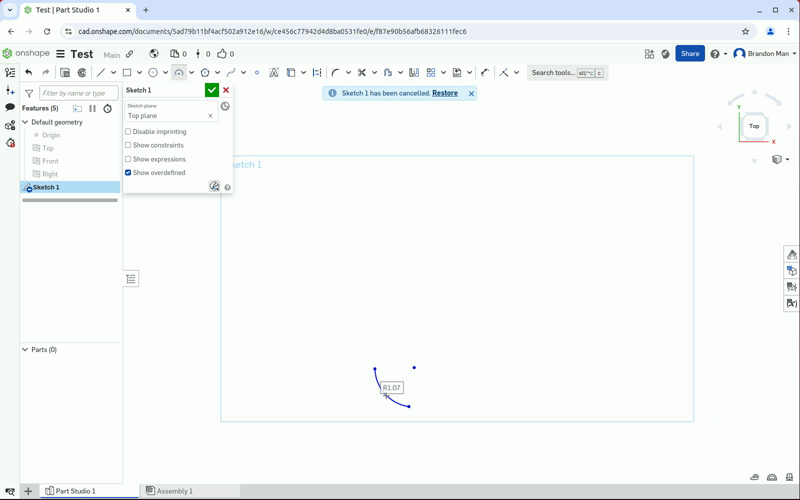
scroll(-6)
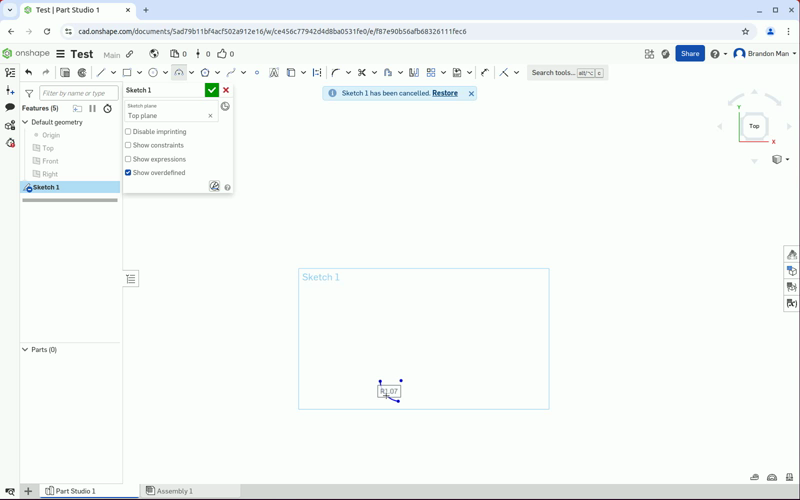
scroll(-6)
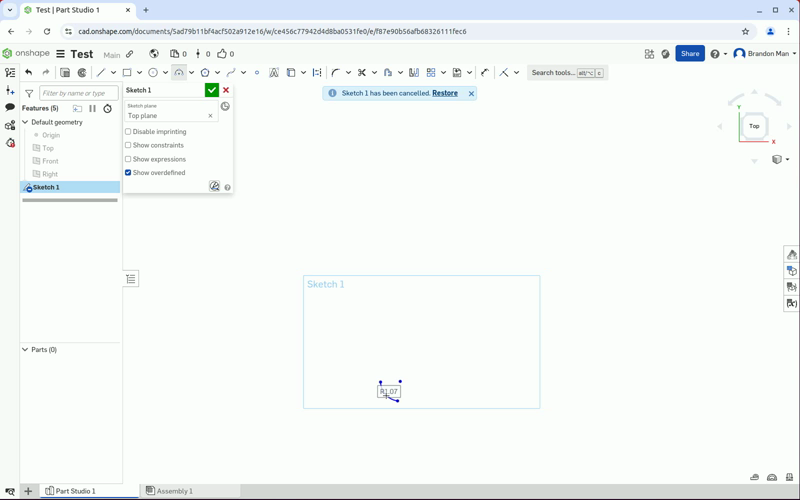
scroll(-6)
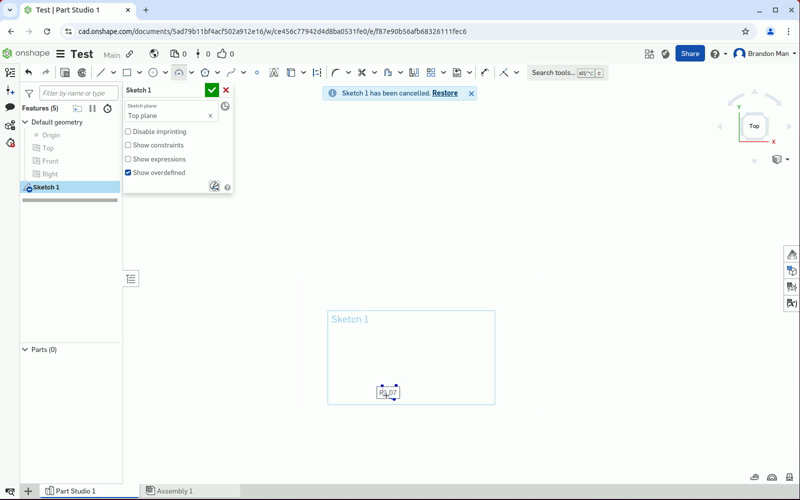
scroll(-6)
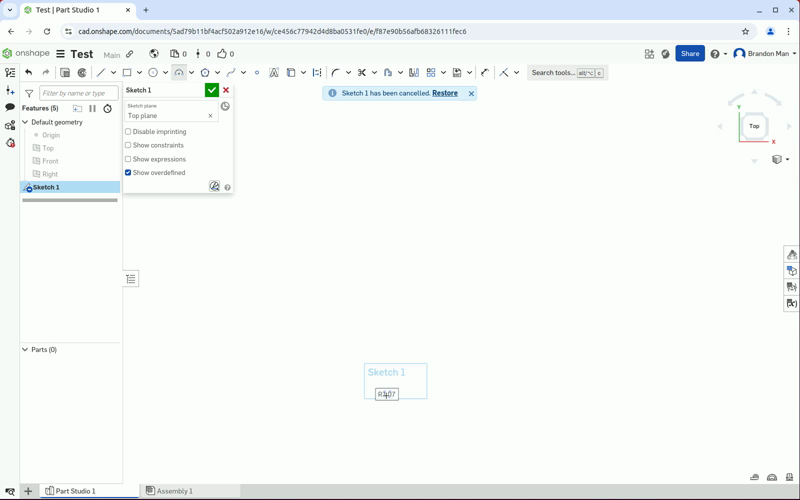
key_up(shift)
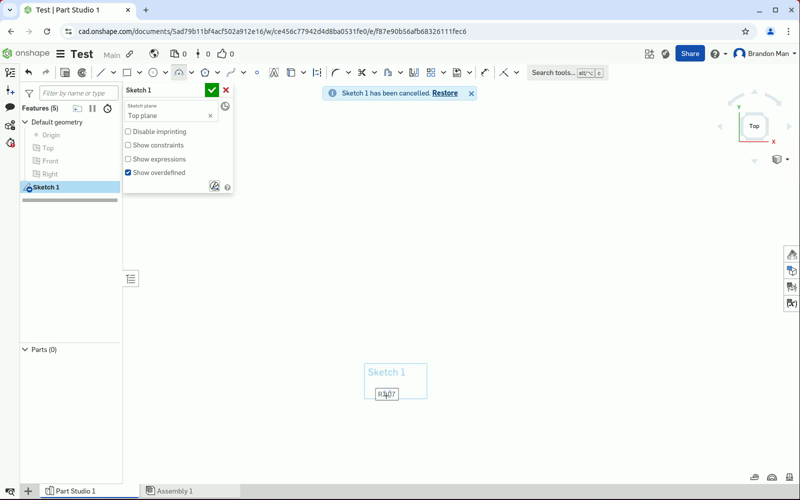
key(esc)
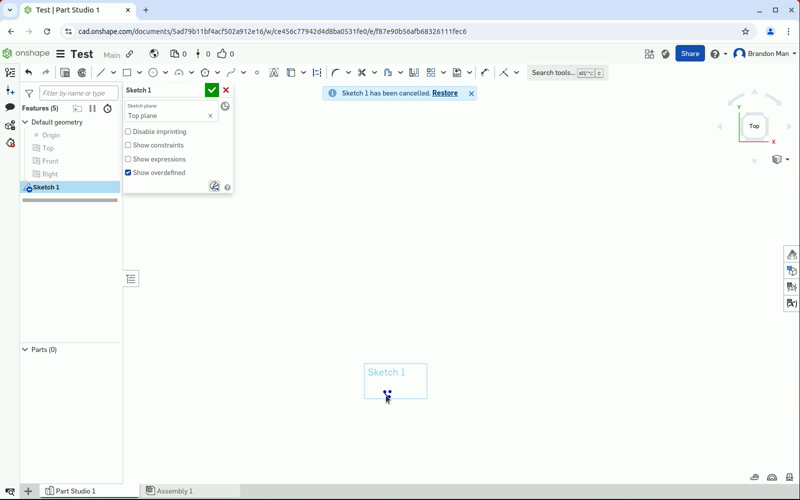
key(l)
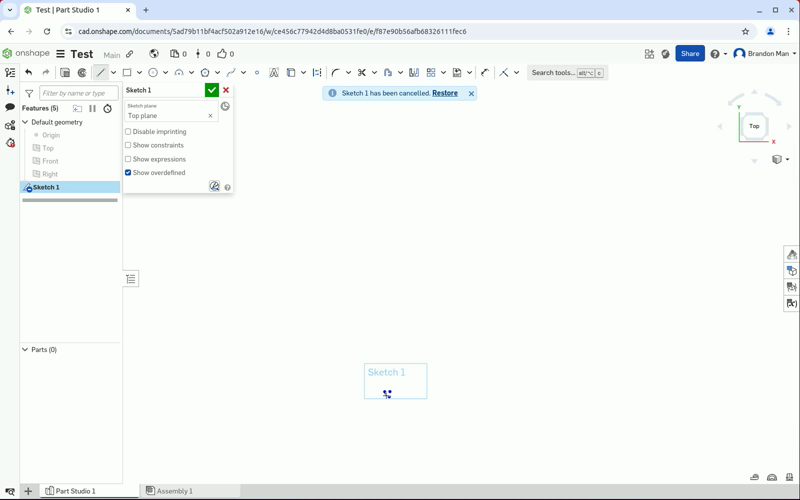
mouse_move(389, 396)
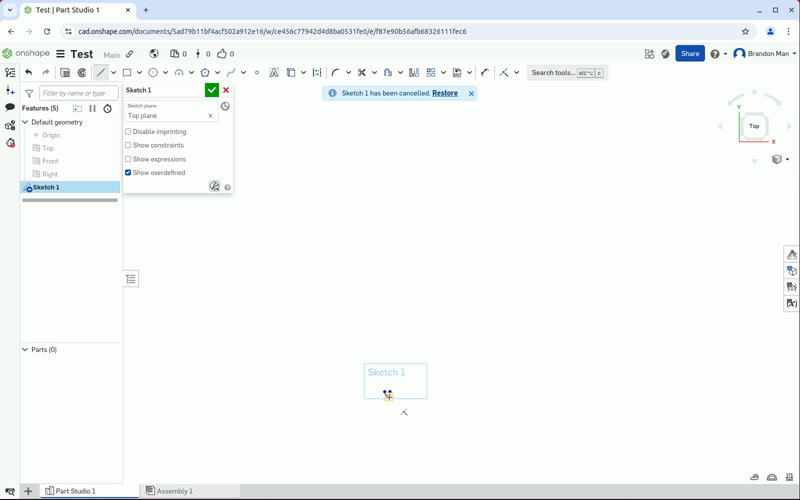
scroll(6)
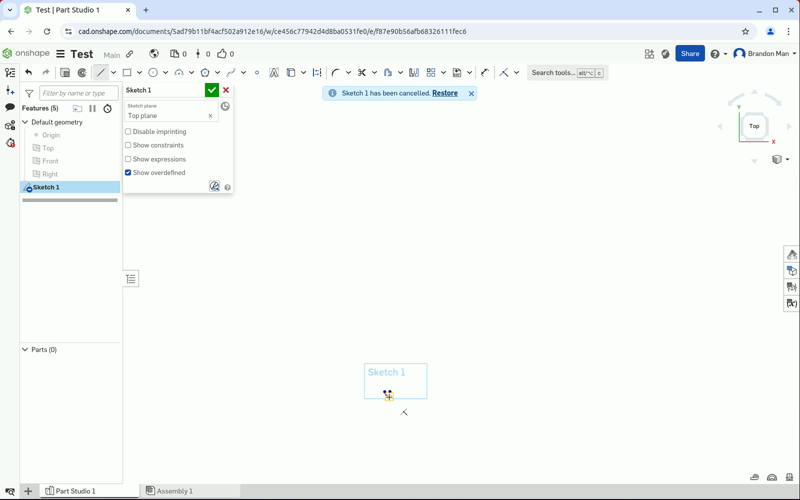
scroll(6)
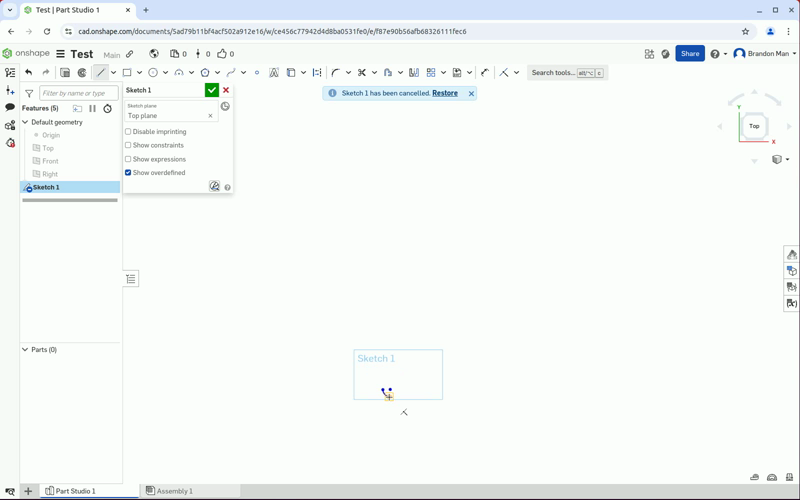
scroll(6)
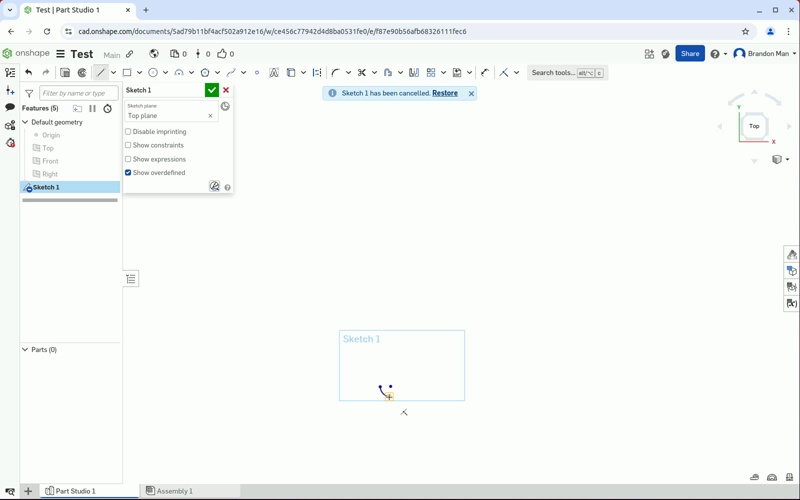
scroll(6)
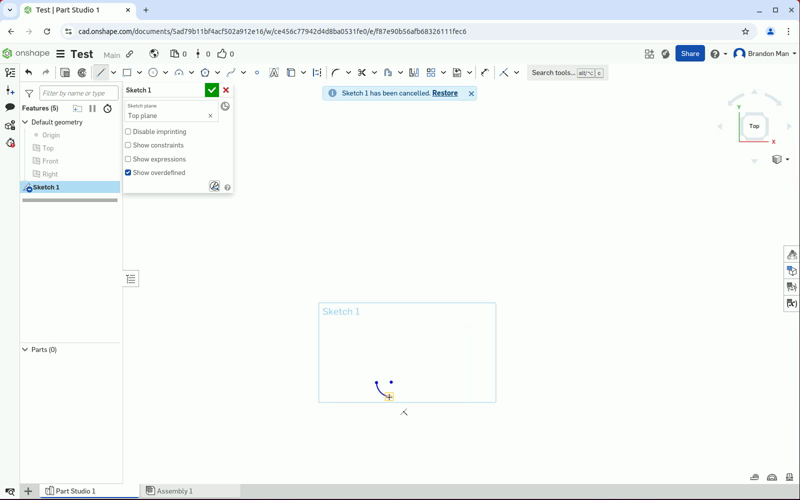
scroll(6)
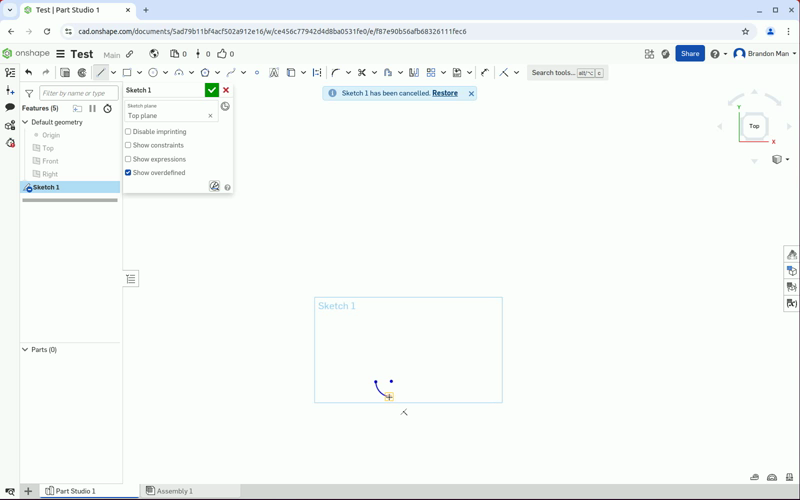
scroll(6)
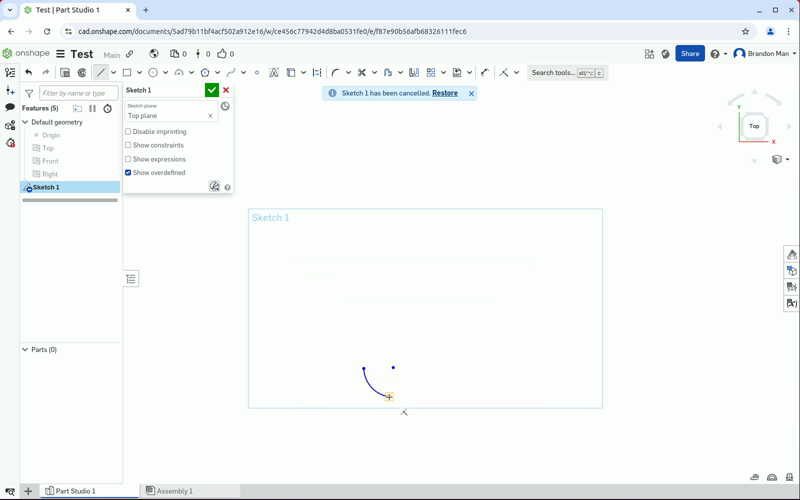
scroll(6)
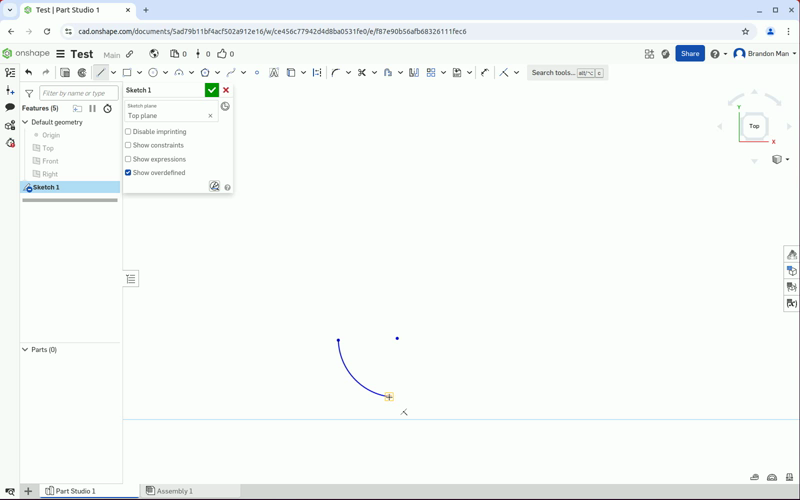
click(389, 396)
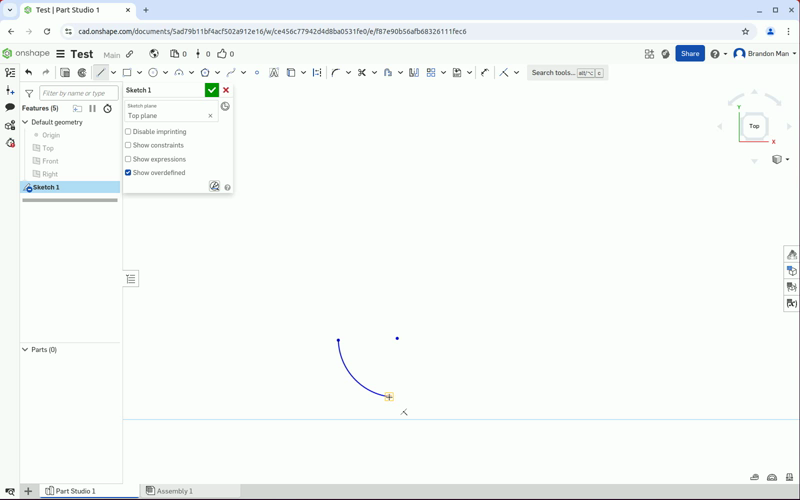
scroll(-6)
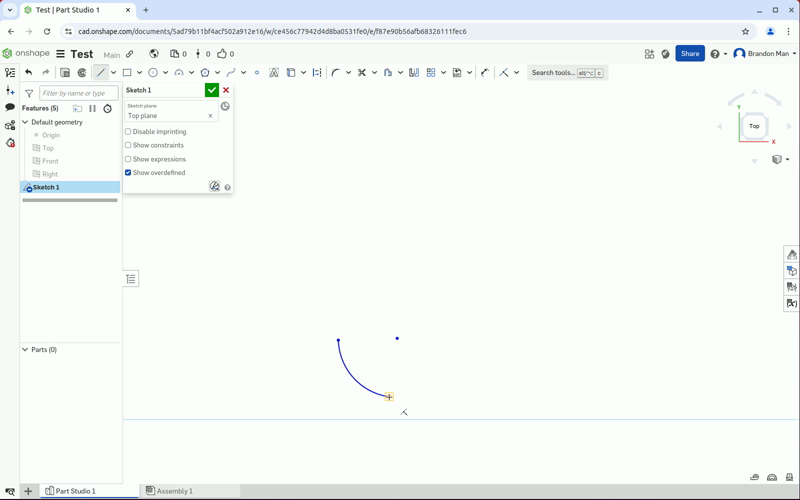
scroll(-6)
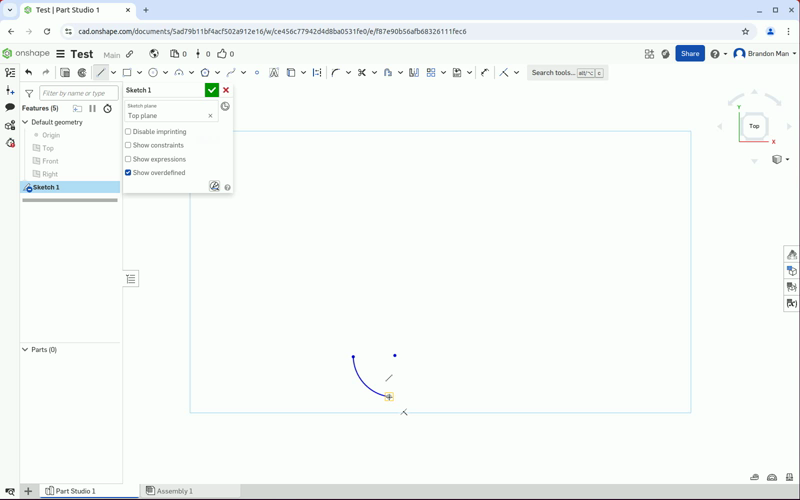
scroll(-6)
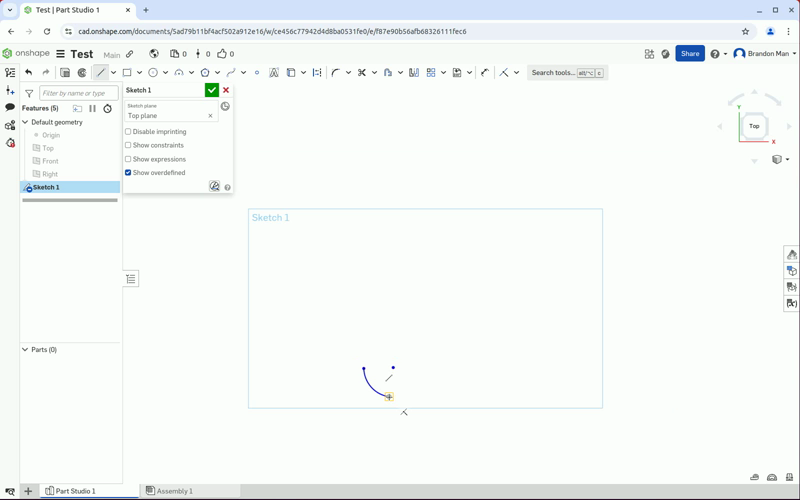
scroll(-6)
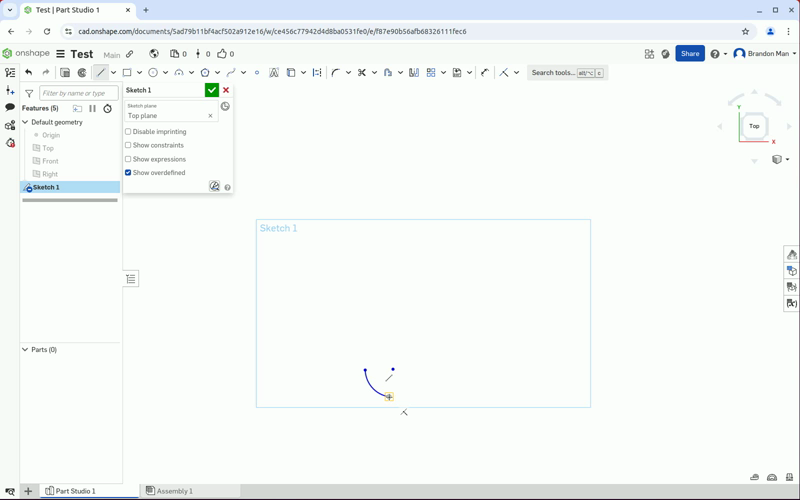
scroll(-6)
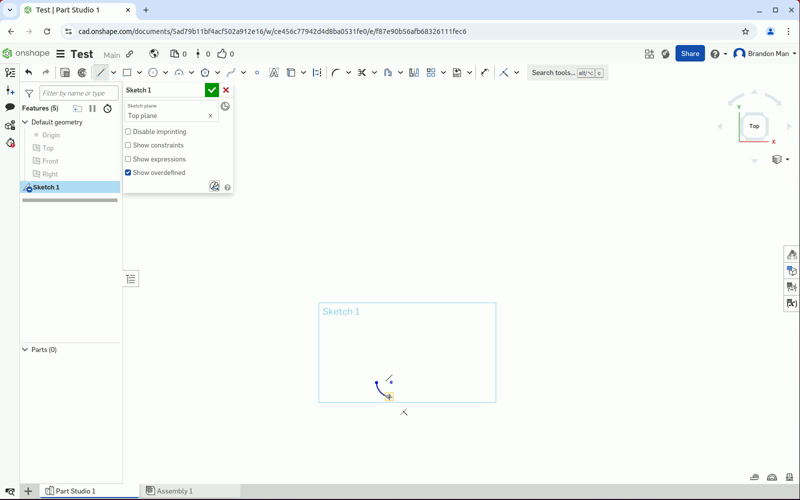
scroll(-6)
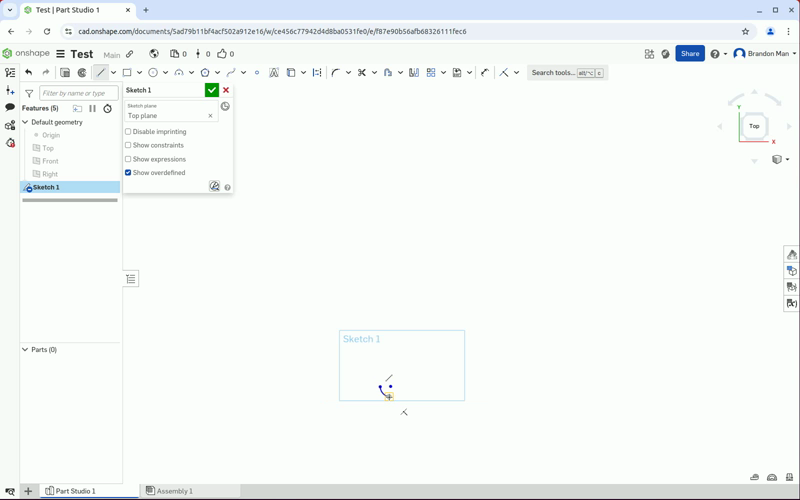
scroll(-6)
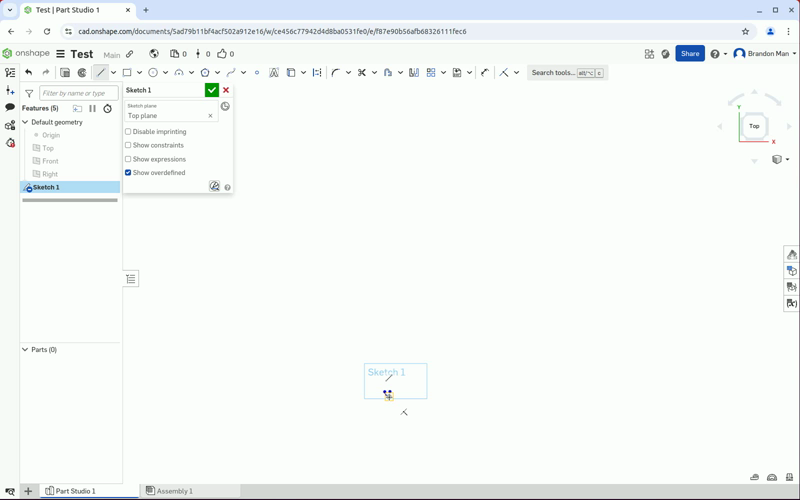
key_down(shift)
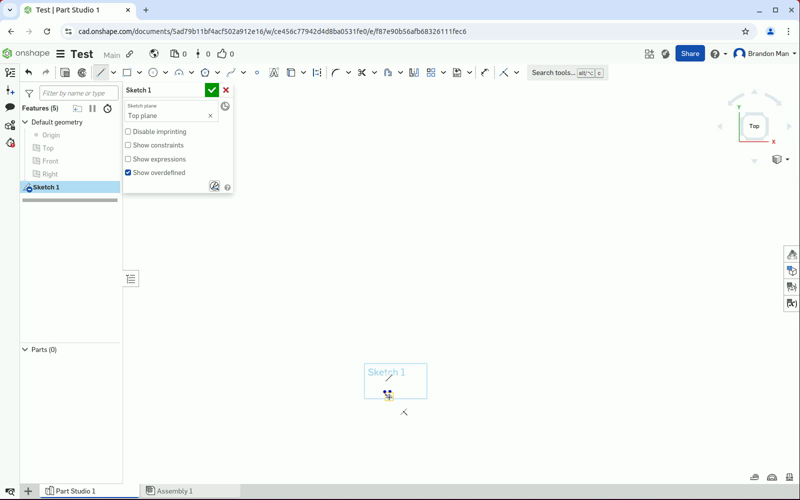
mouse_move(533, 396)
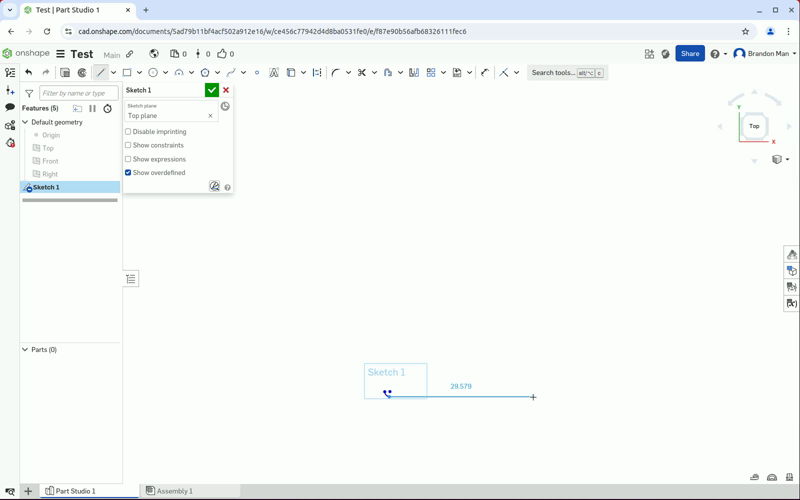
click(533, 396)
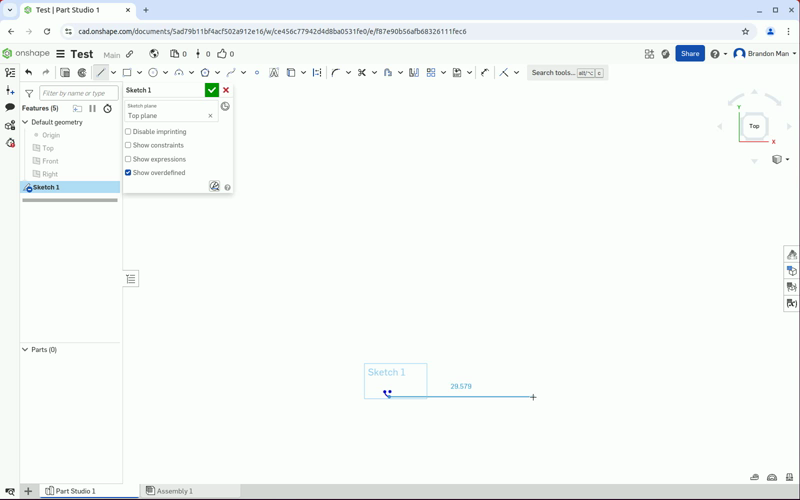
key_up(shift)
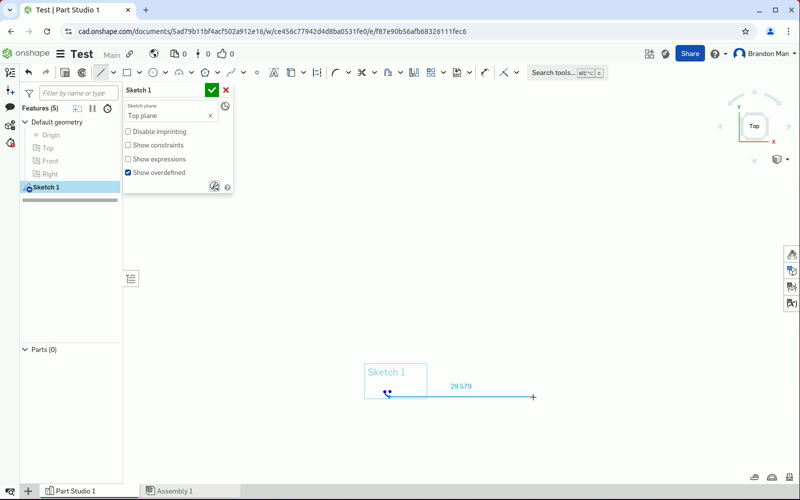
key(esc)
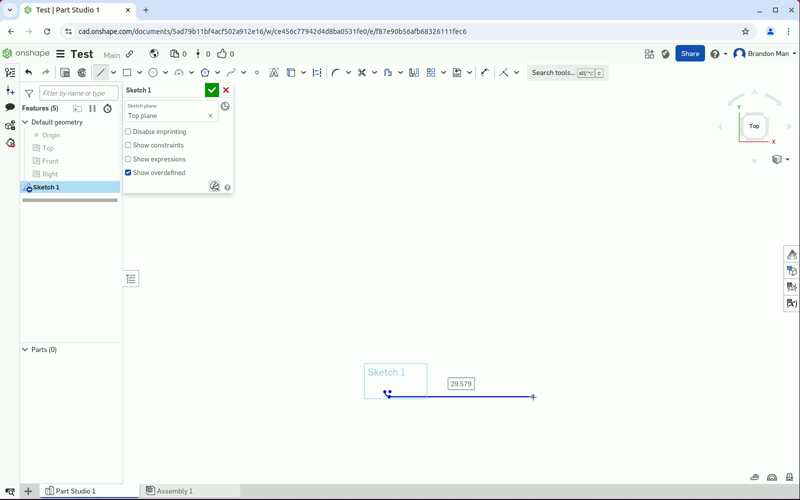
key(a)
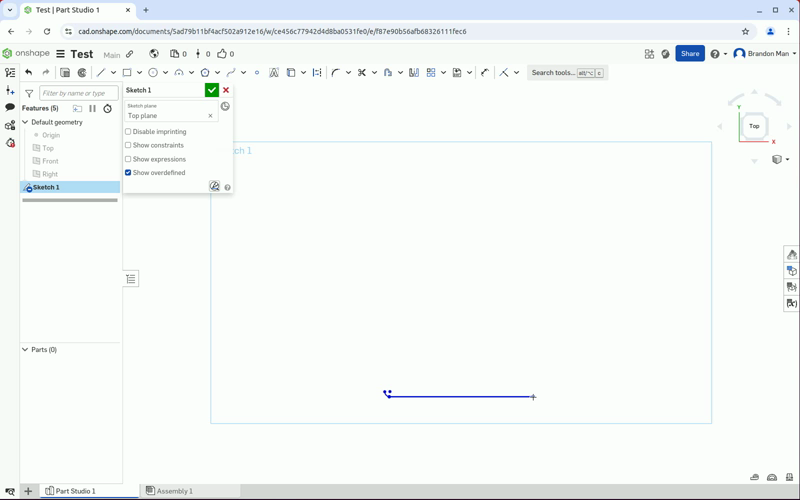
mouse_move(533, 396)
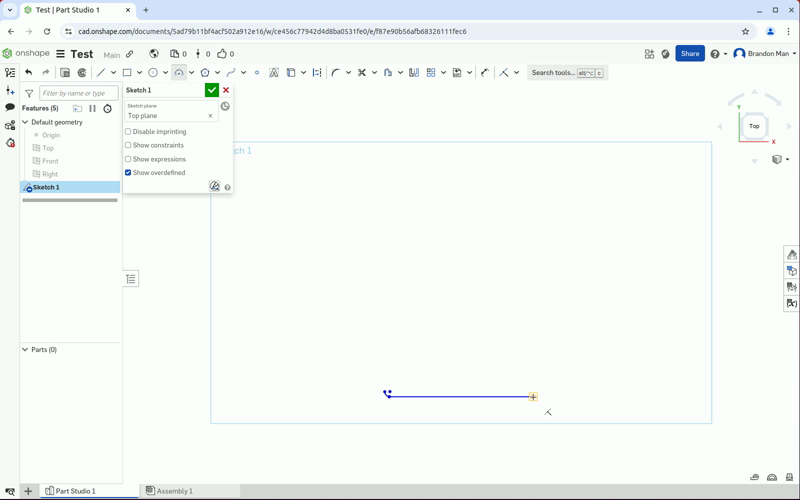
click(533, 396)
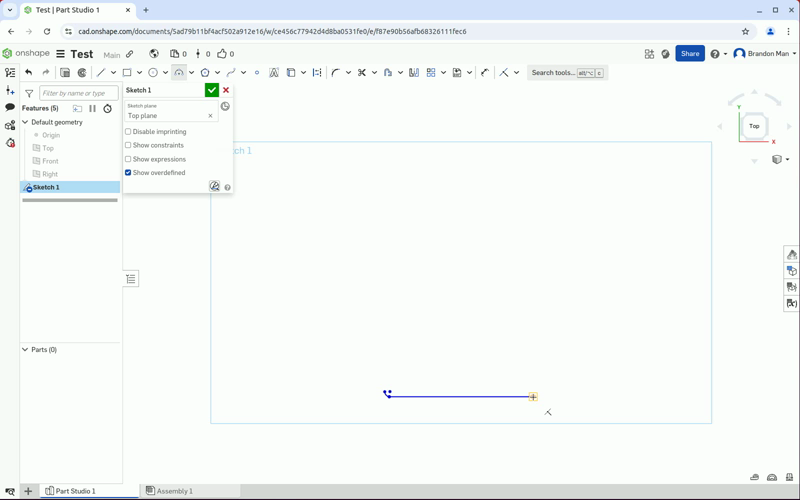
key_down(shift)
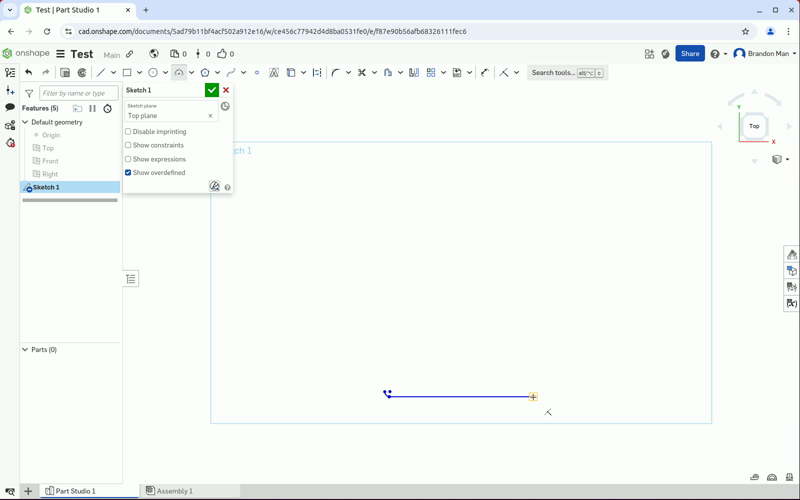
mouse_move(537, 391)
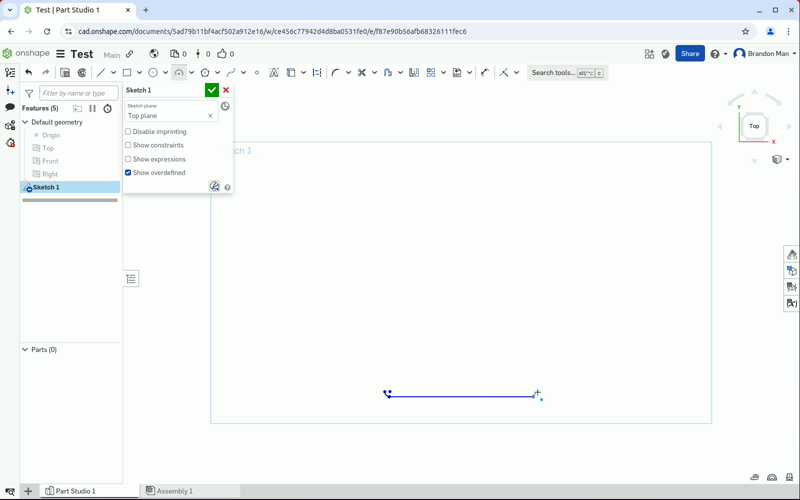
scroll(6)
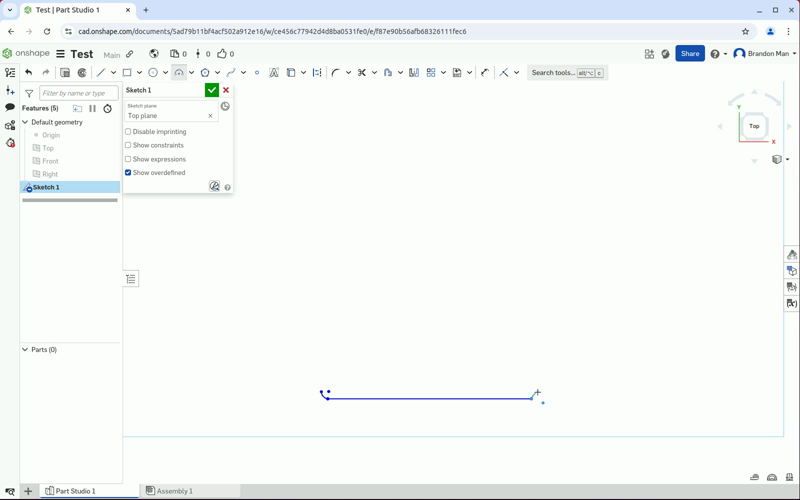
scroll(6)
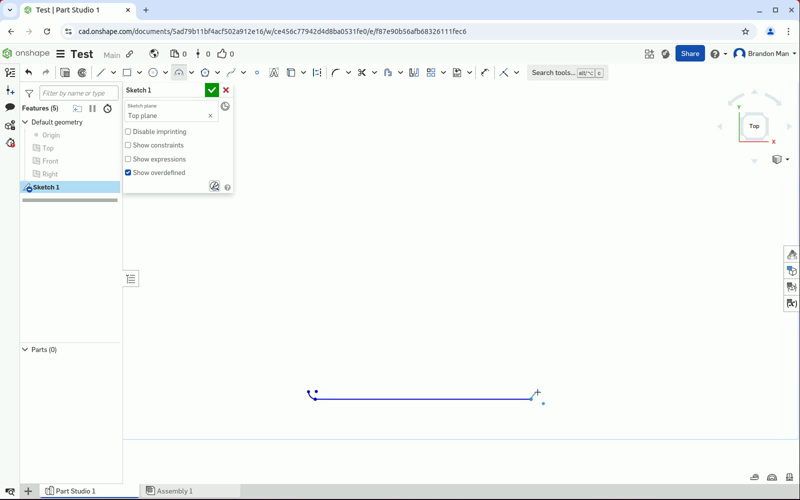
scroll(6)
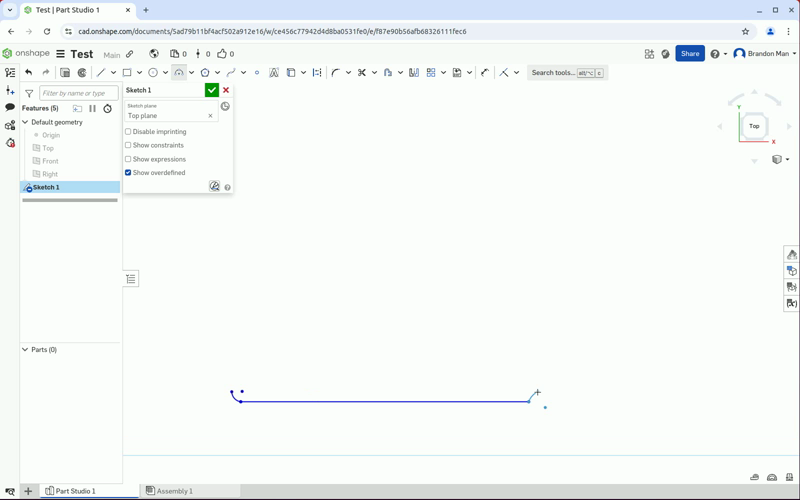
scroll(6)
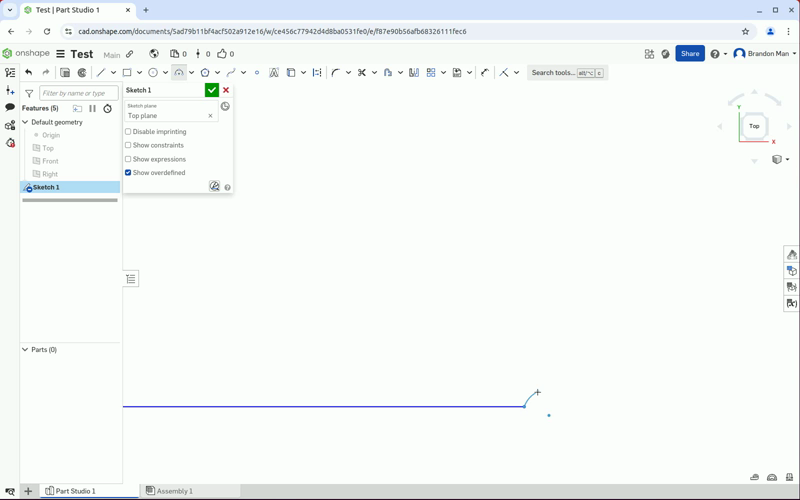
scroll(6)
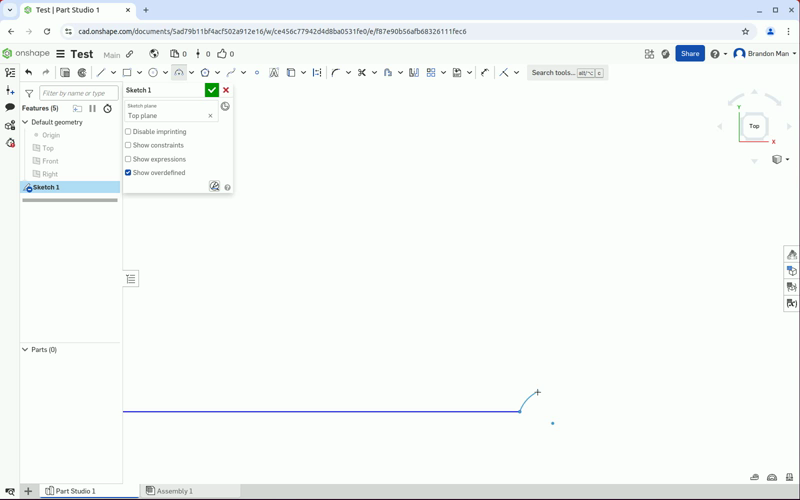
scroll(6)
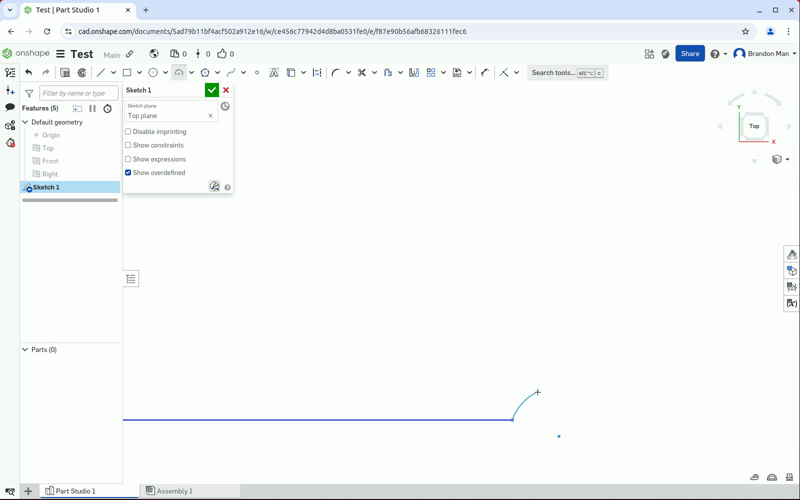
scroll(6)
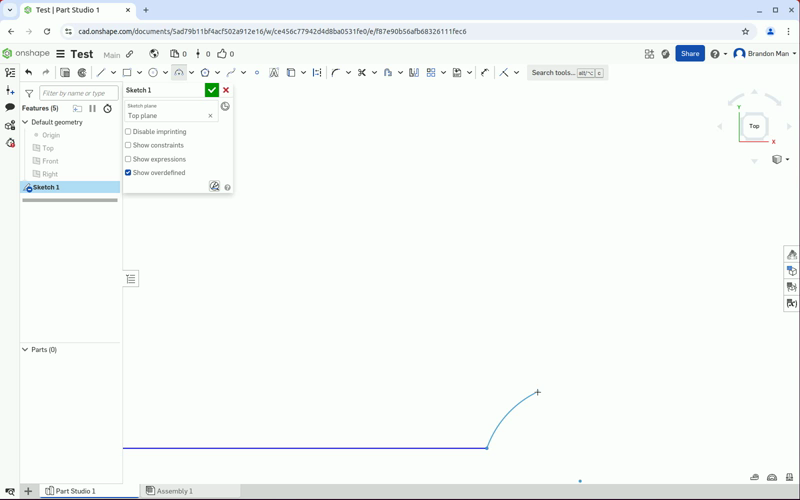
click(537, 391)
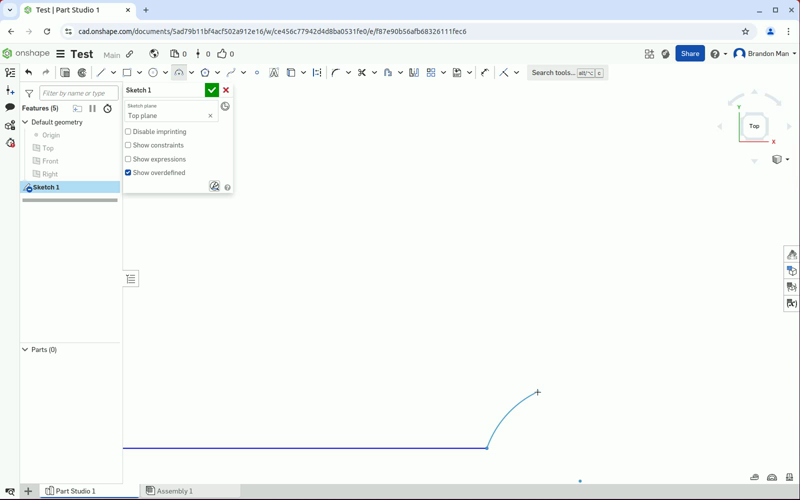
scroll(-6)
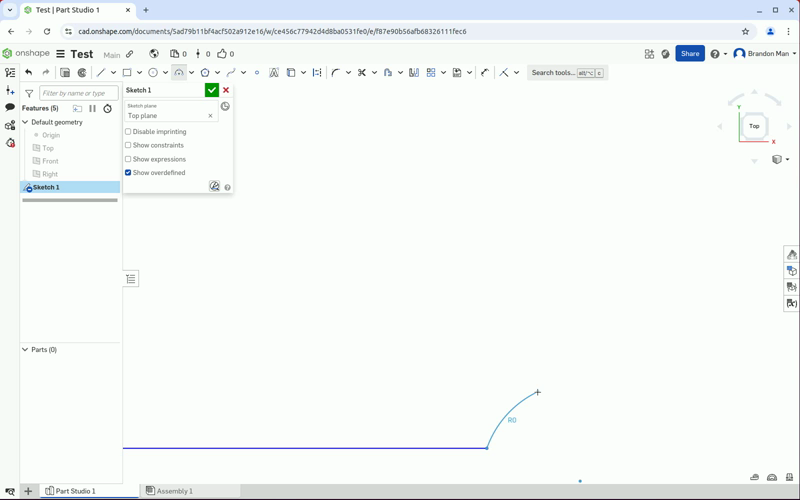
scroll(-6)
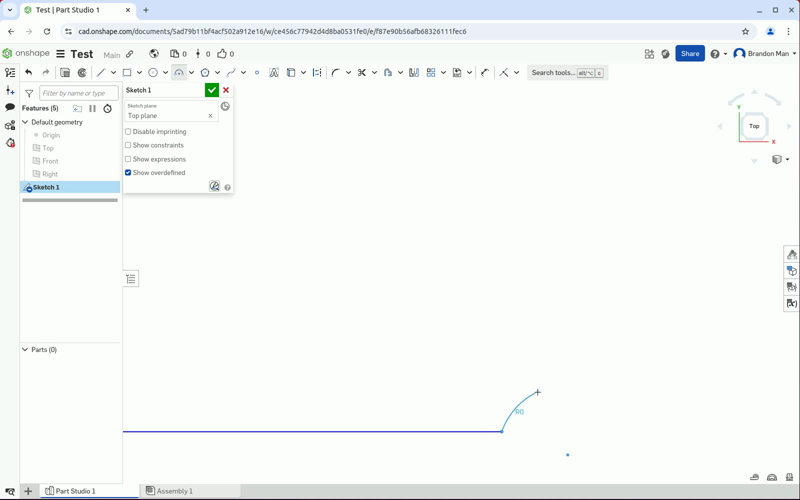
scroll(-6)
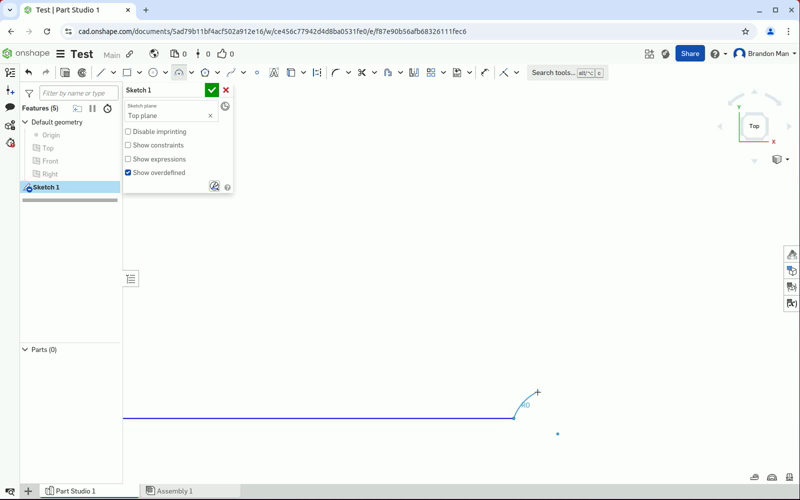
scroll(-6)
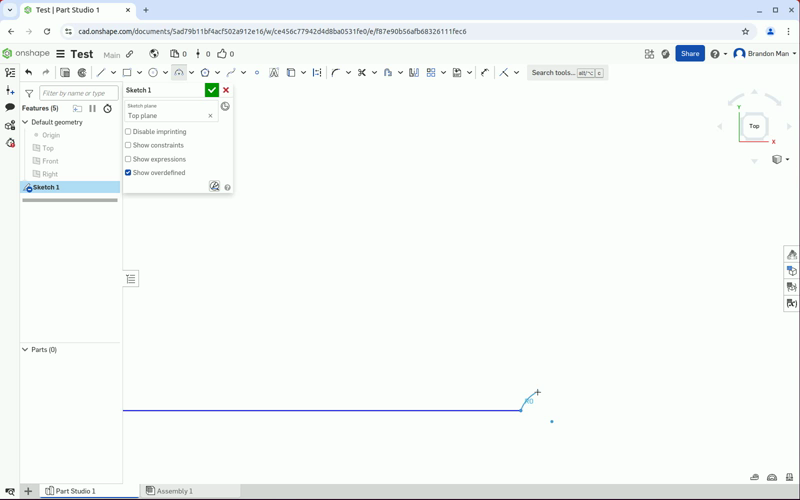
scroll(-6)
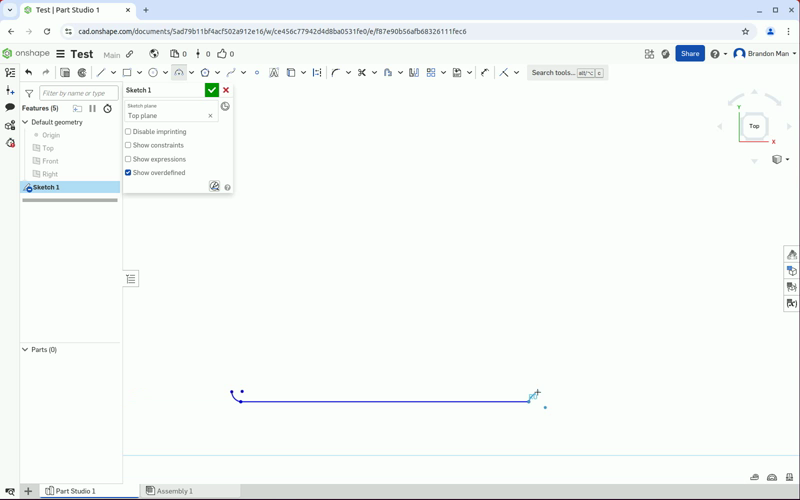
scroll(-6)
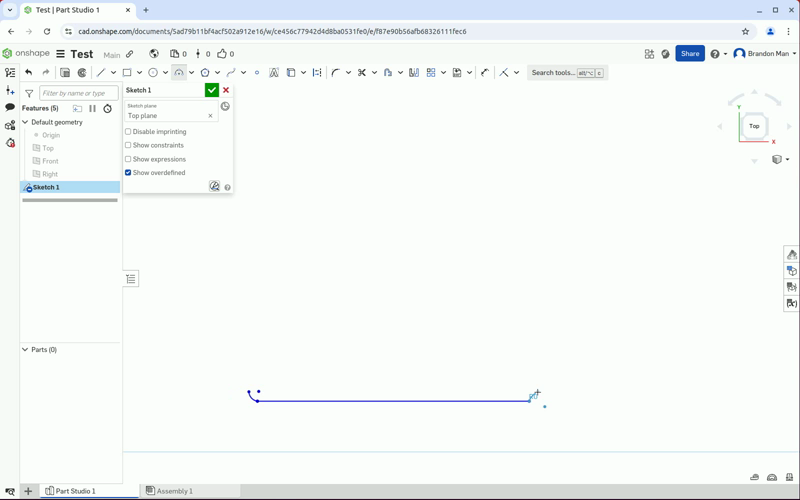
scroll(-6)
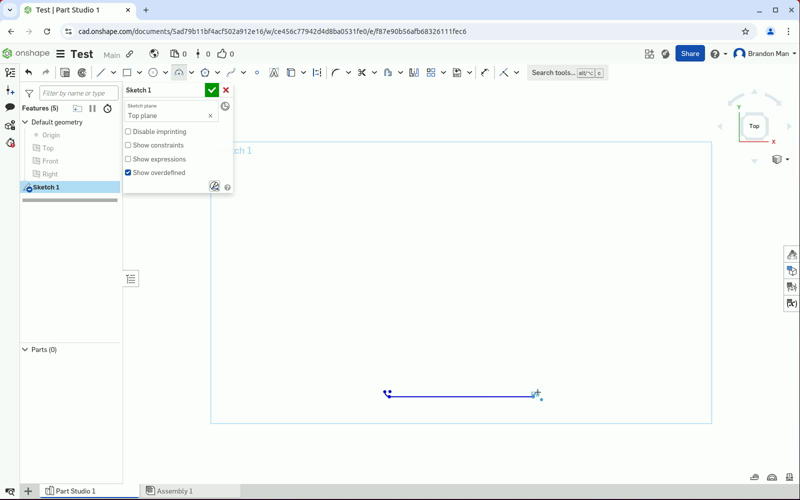
mouse_move(536, 395)
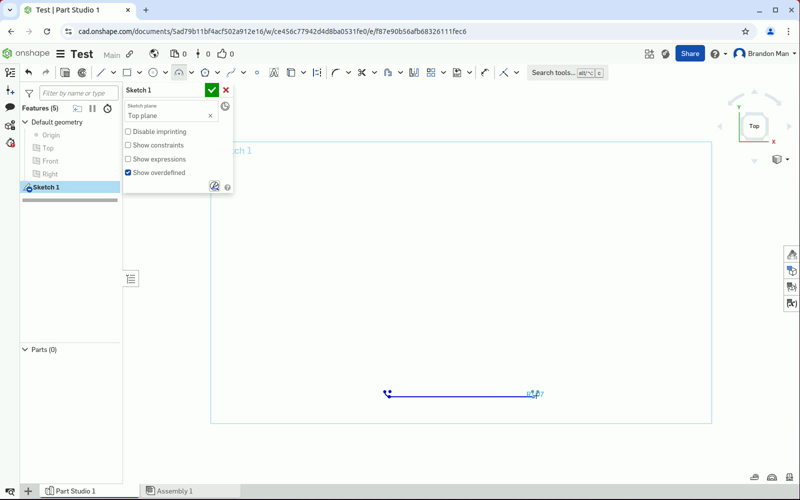
scroll(6)
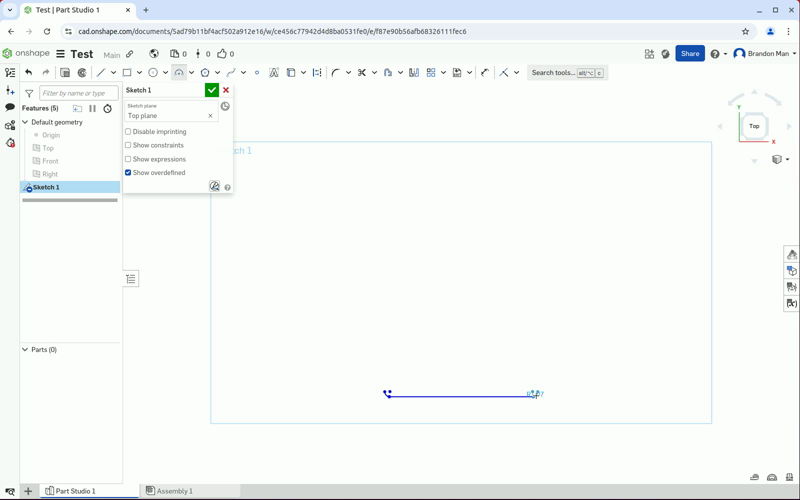
scroll(6)
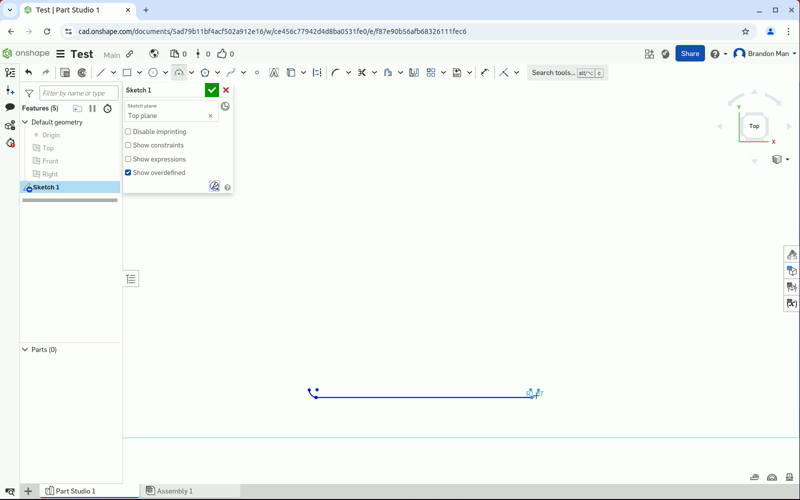
scroll(6)
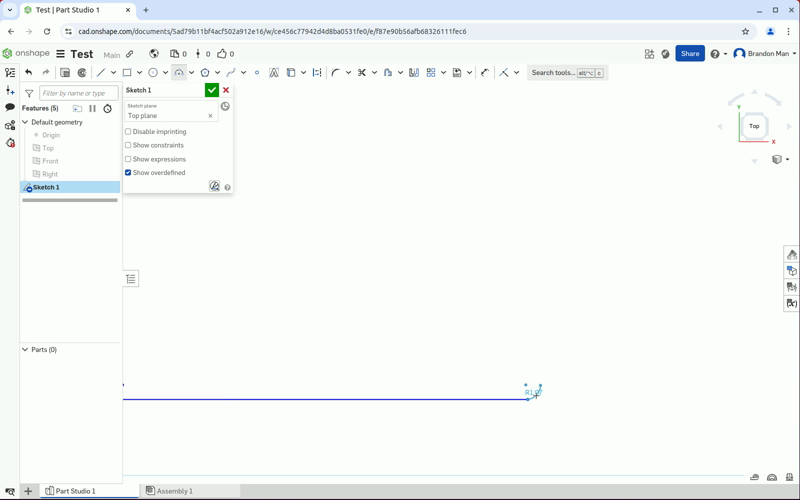
scroll(6)
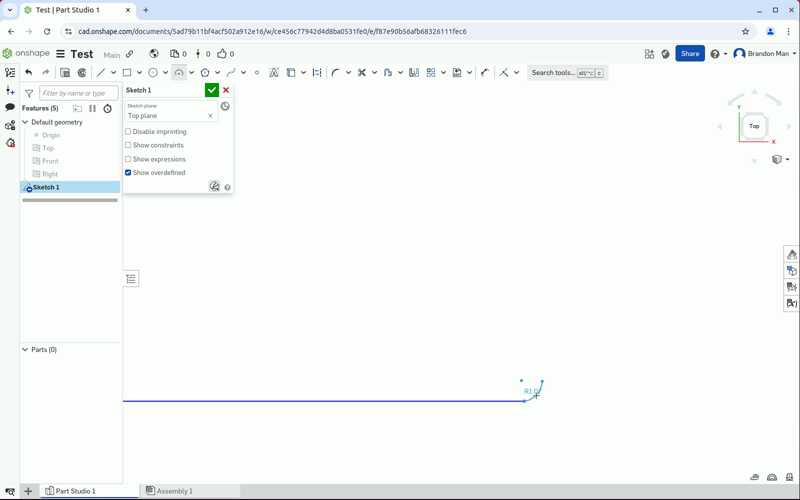
scroll(6)
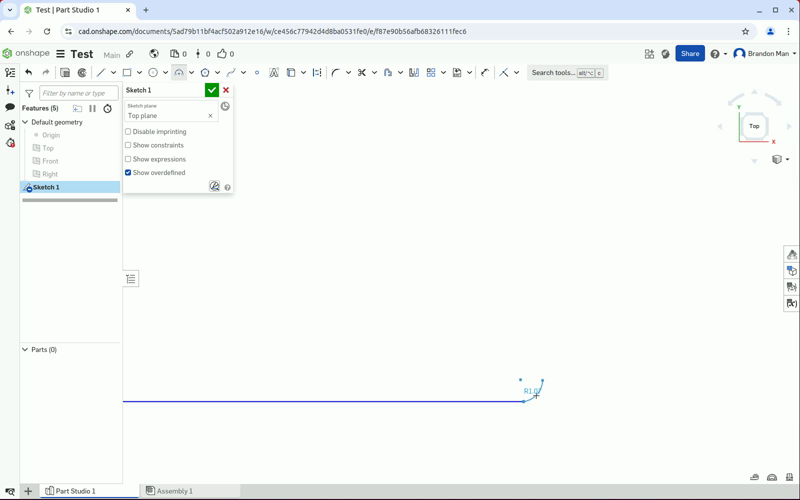
scroll(6)
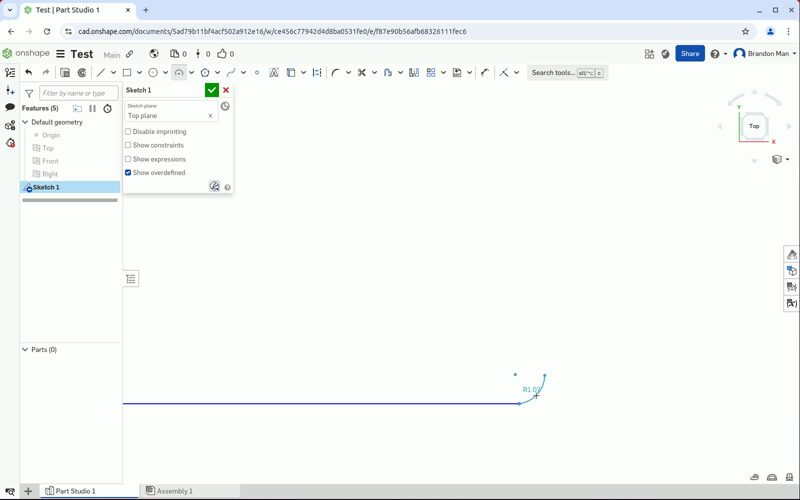
scroll(6)
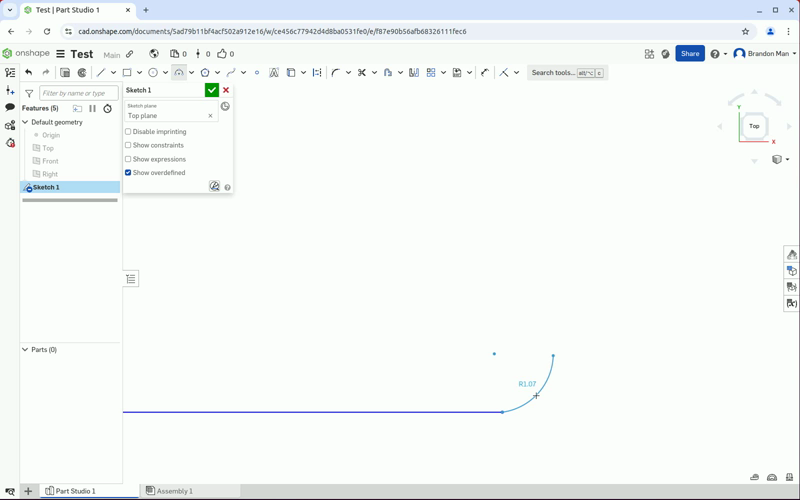
click(536, 395)
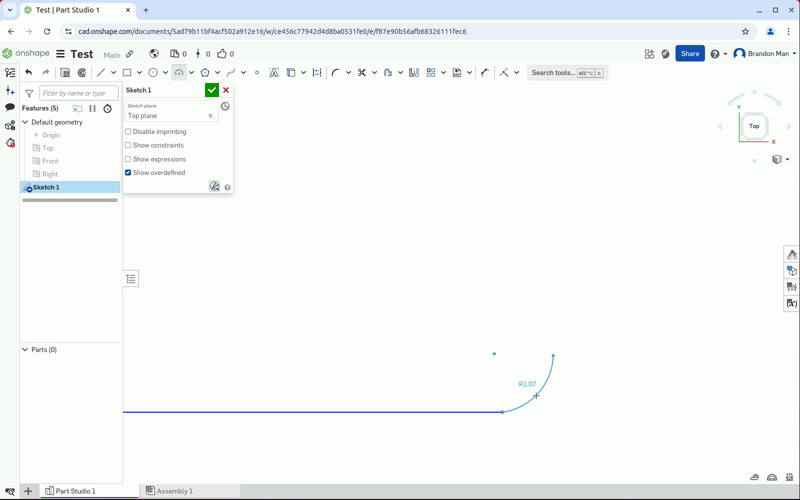
scroll(-6)
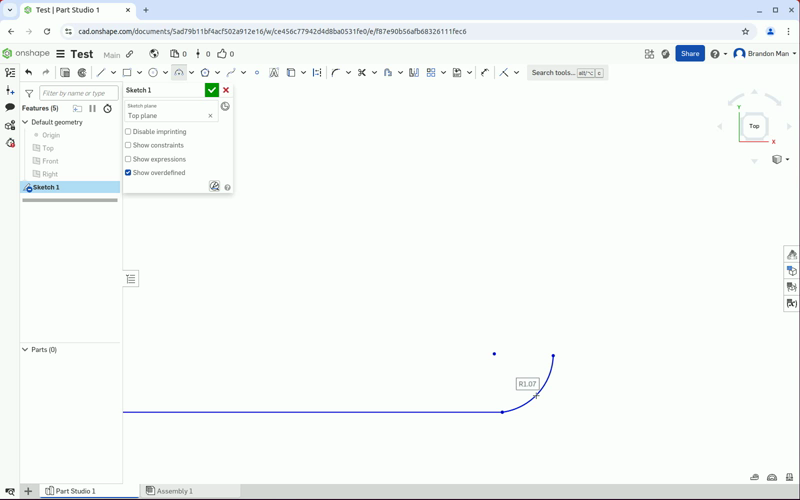
scroll(-6)
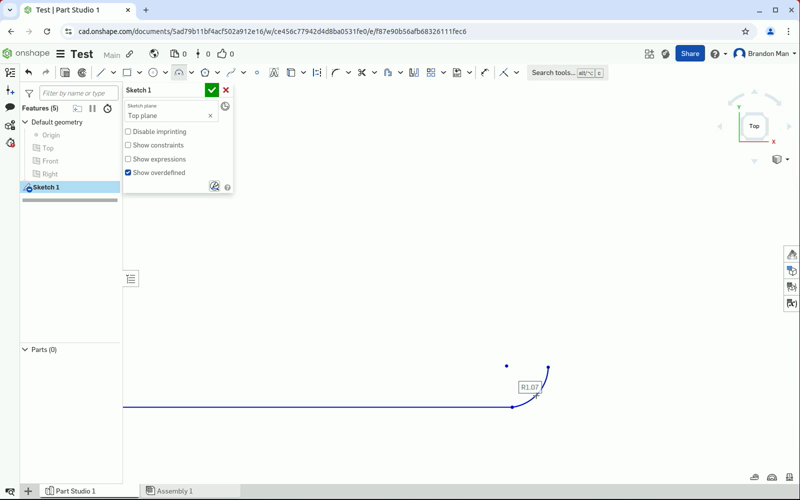
scroll(-6)
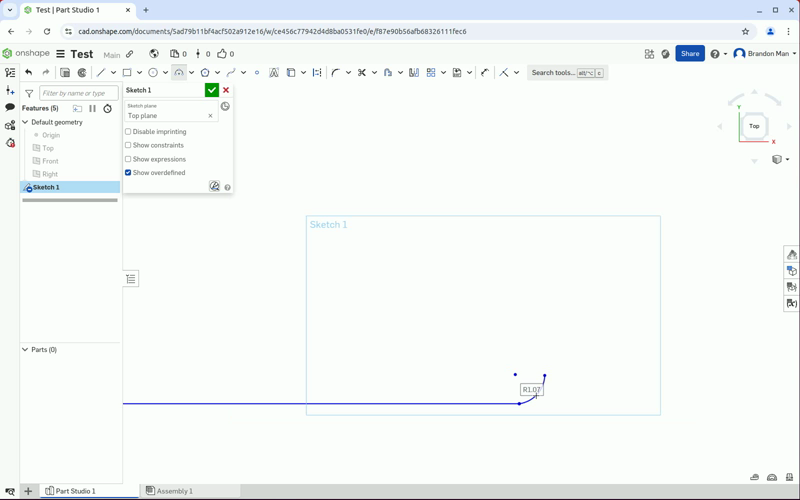
scroll(-6)
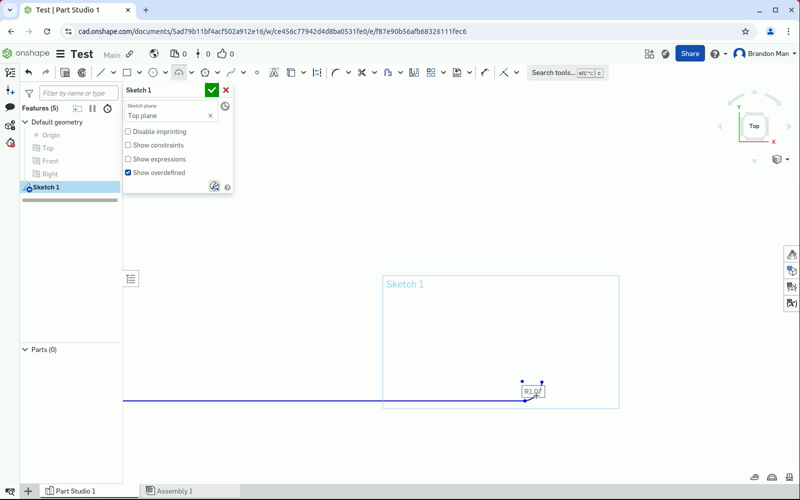
scroll(-6)
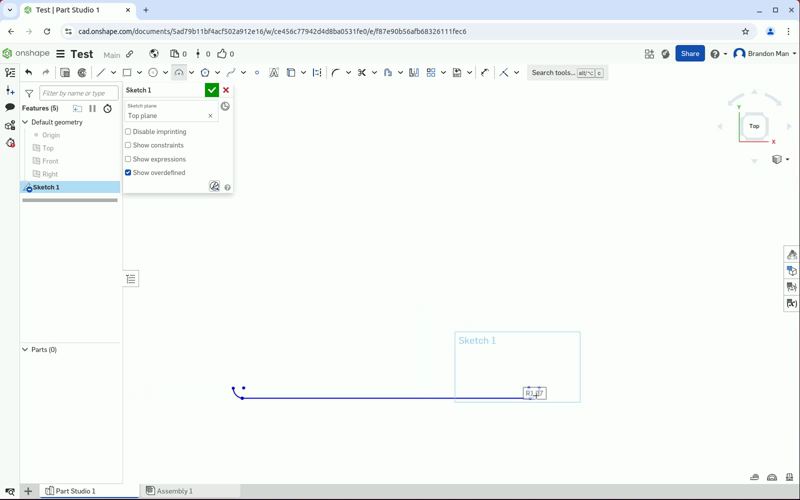
scroll(-6)
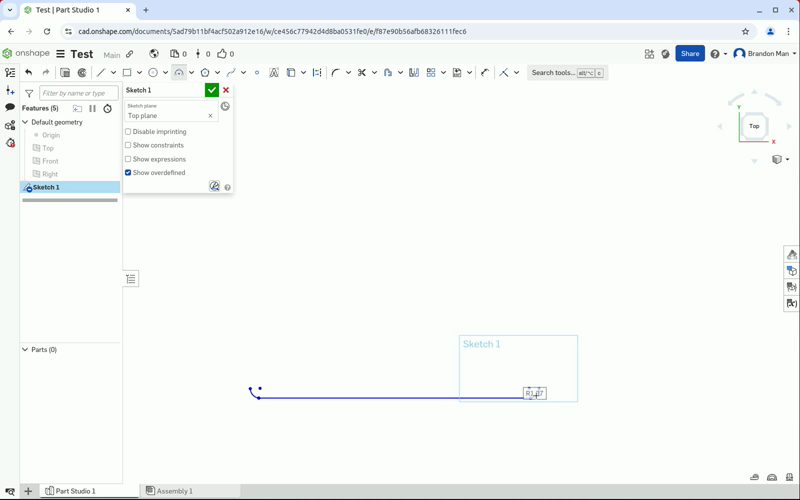
scroll(-6)
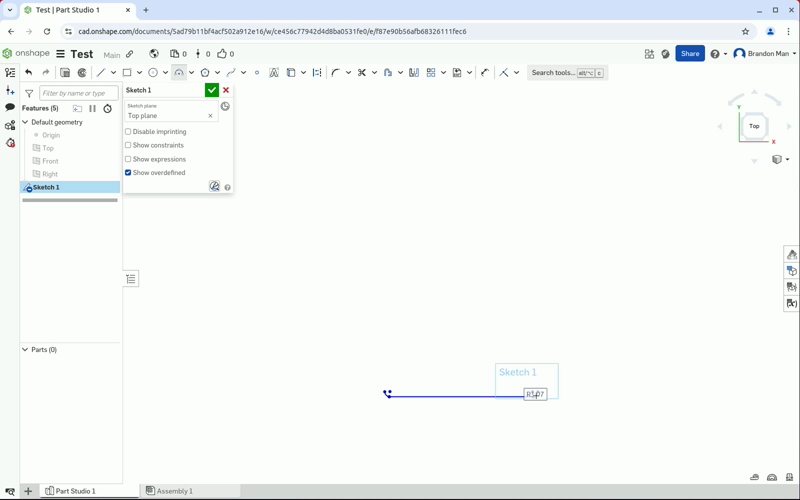
key_up(shift)
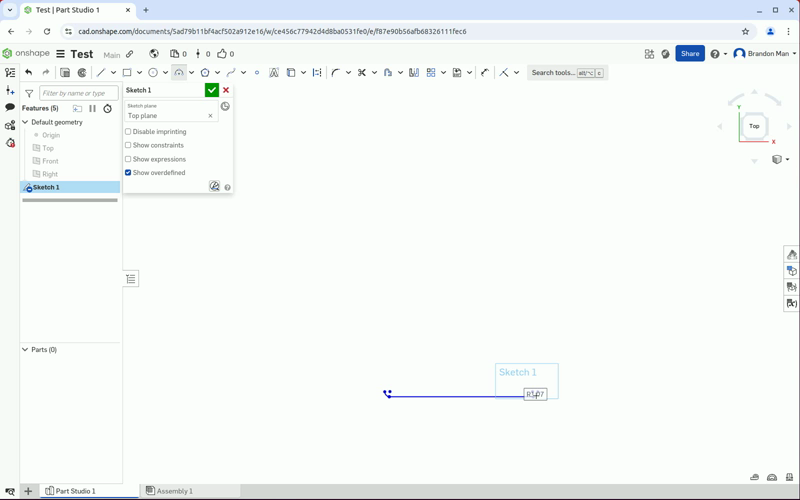
key(esc)
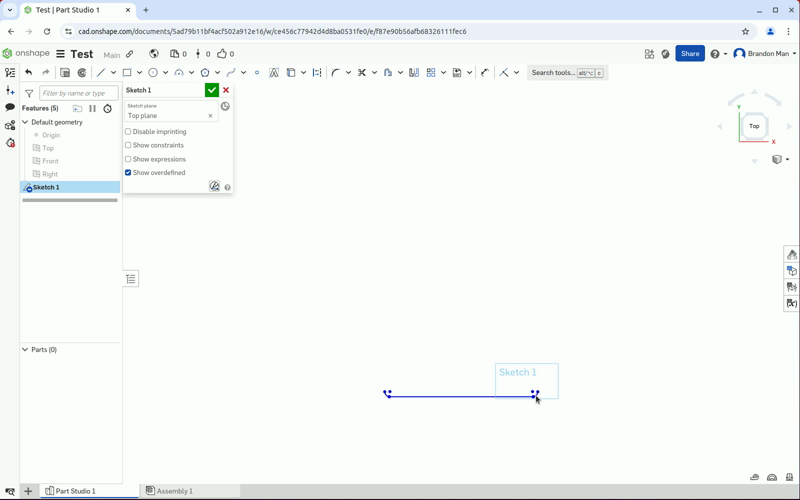
key(l)
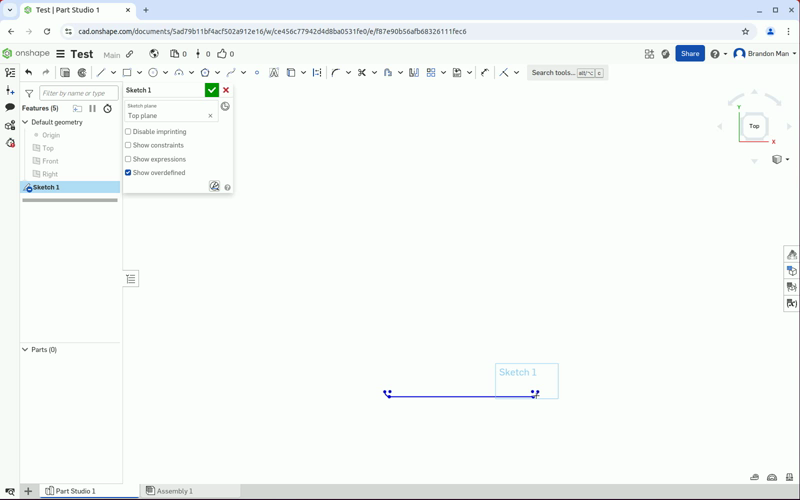
mouse_move(537, 391)
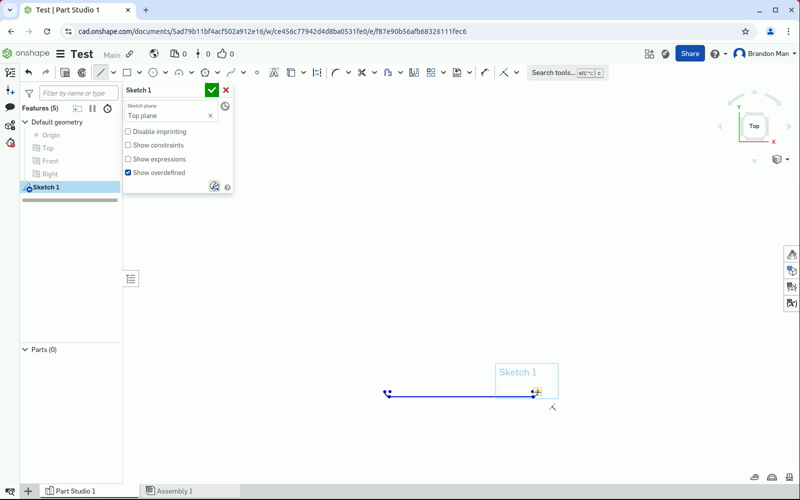
scroll(6)
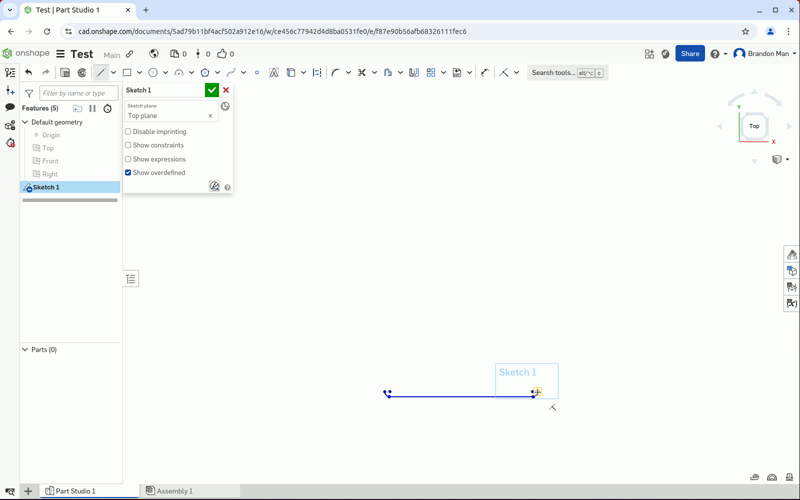
scroll(6)
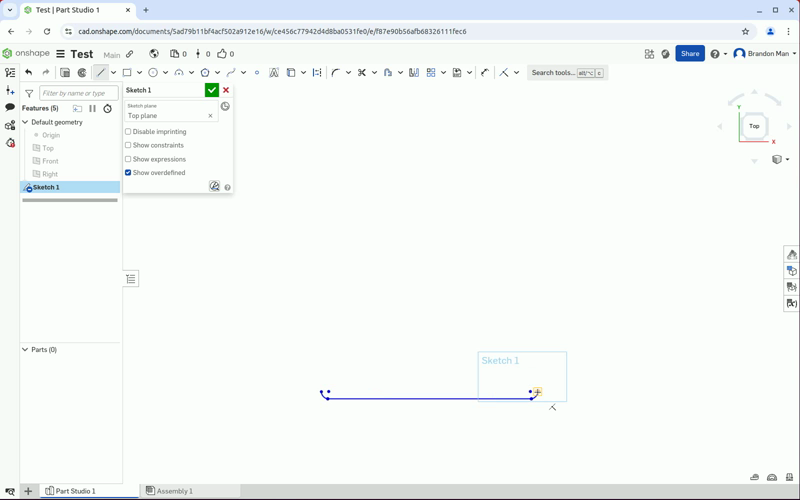
scroll(6)
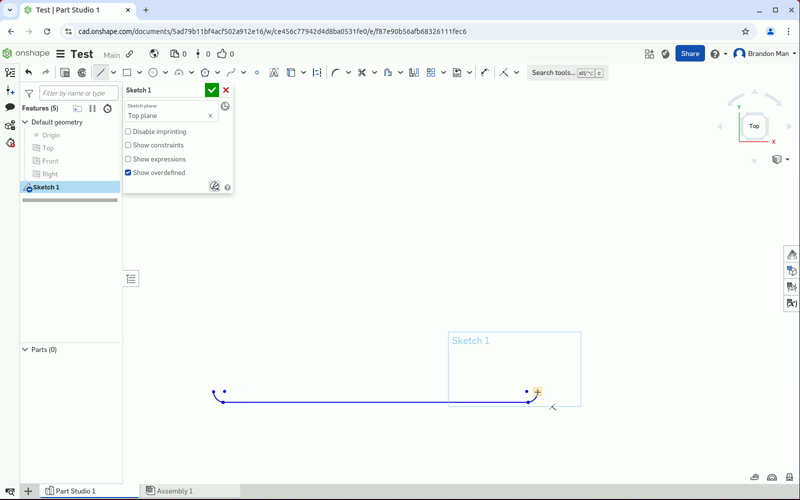
scroll(6)
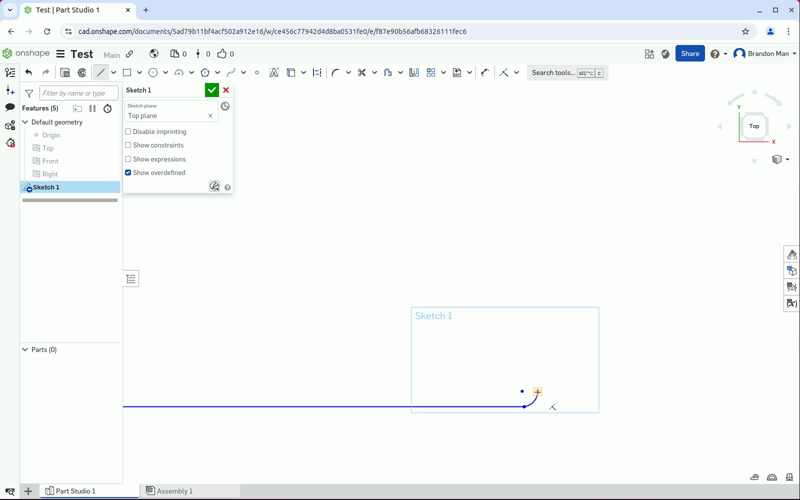
scroll(6)
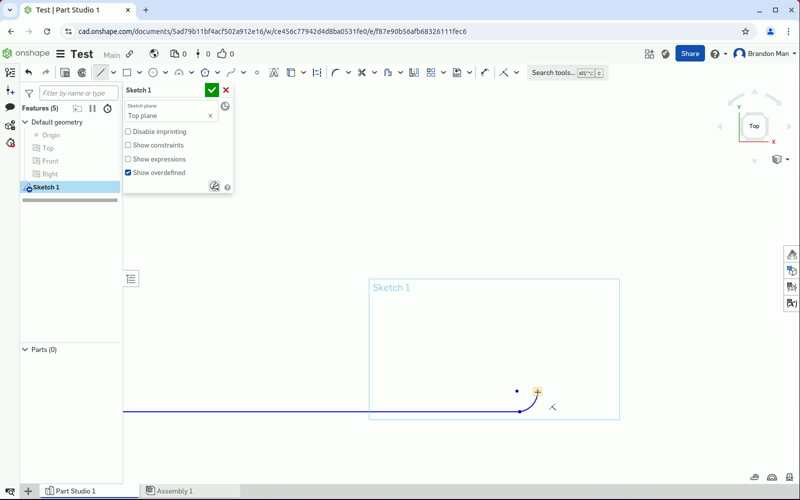
scroll(6)
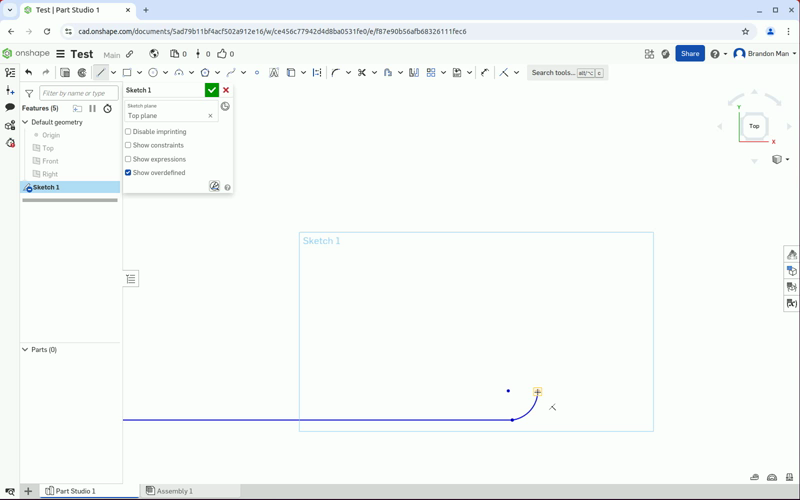
scroll(6)
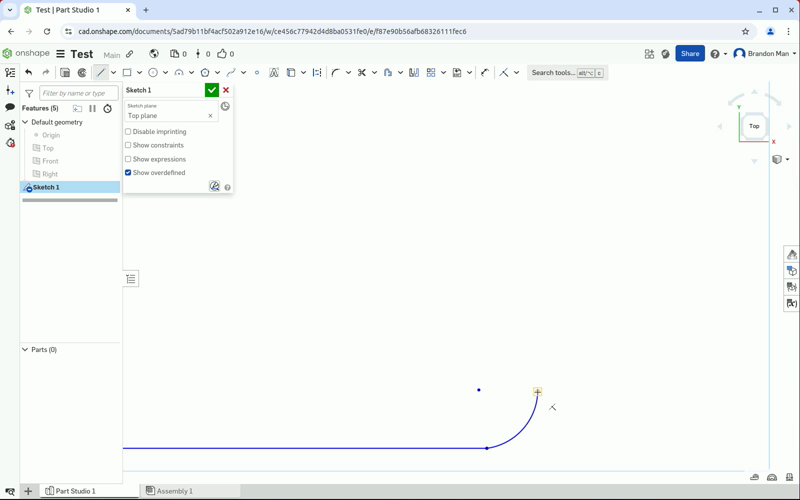
click(537, 391)
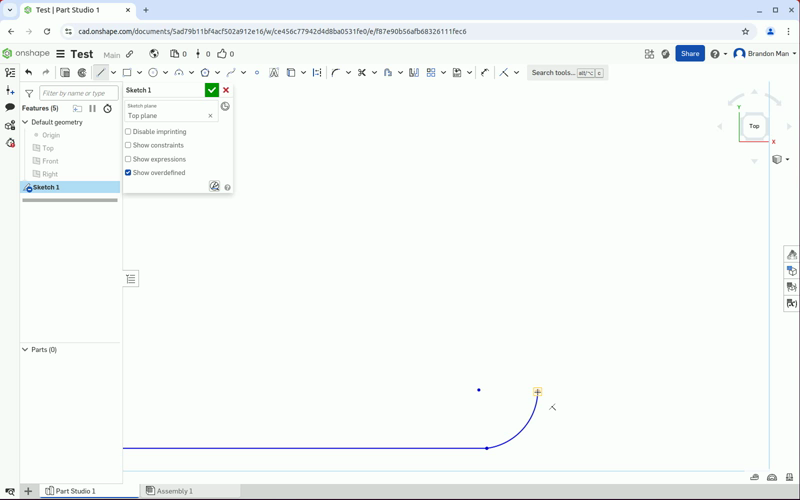
scroll(-6)
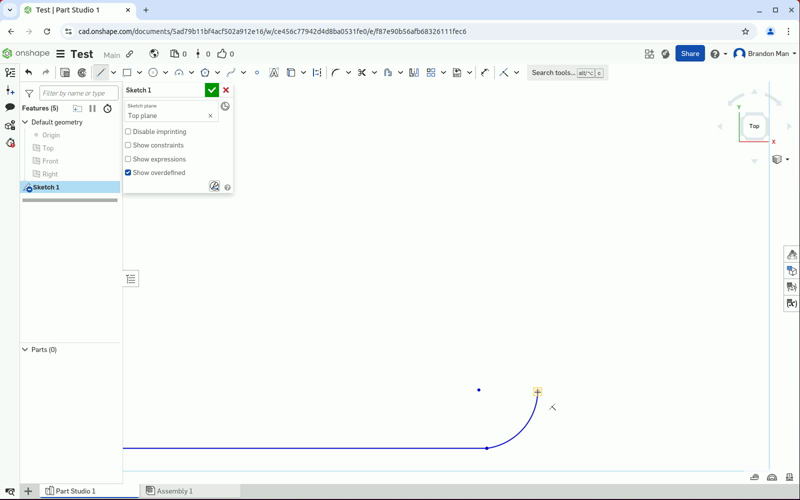
scroll(-6)
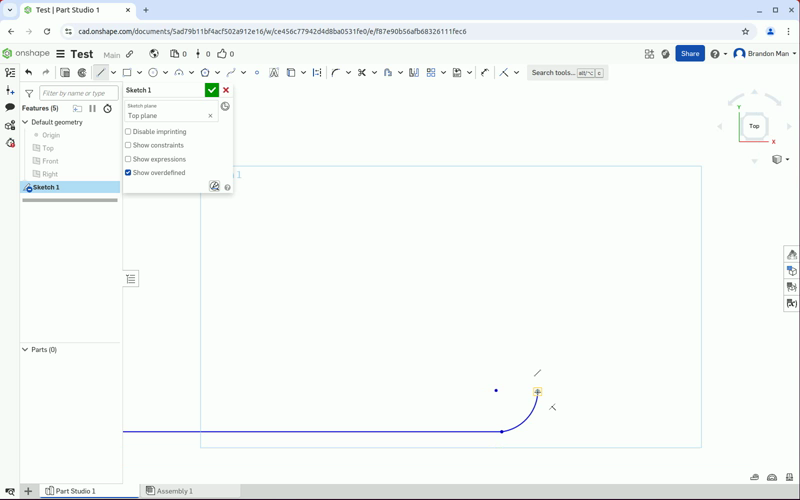
scroll(-6)
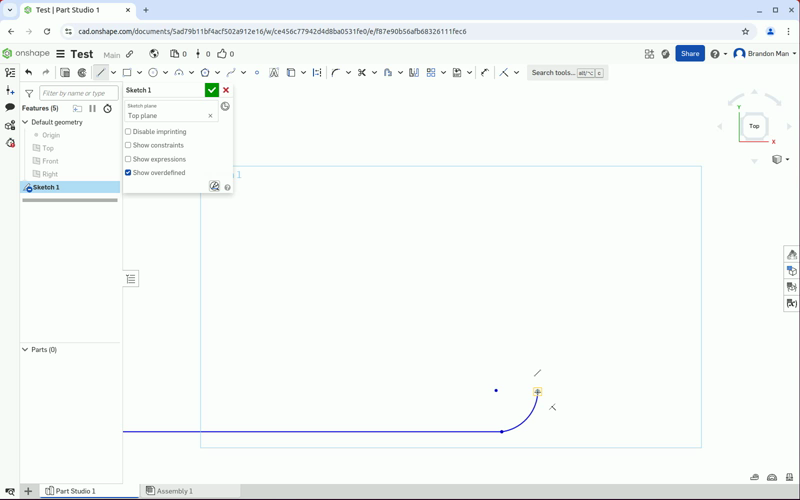
scroll(-6)
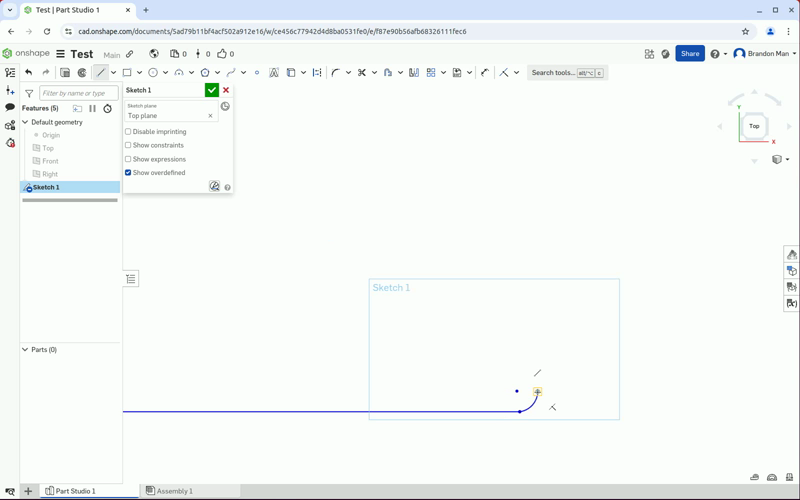
scroll(-6)
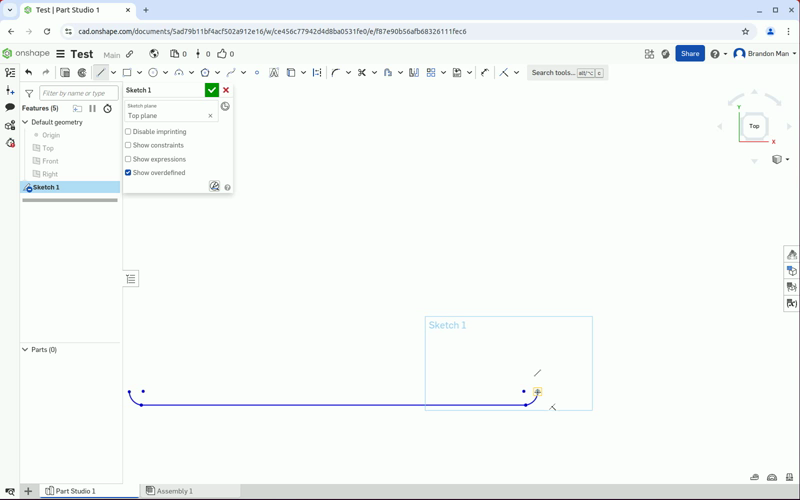
scroll(-6)
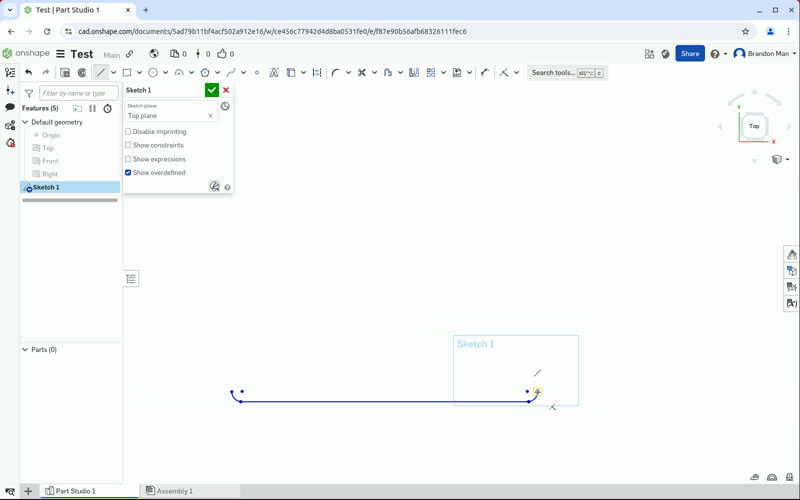
scroll(-6)
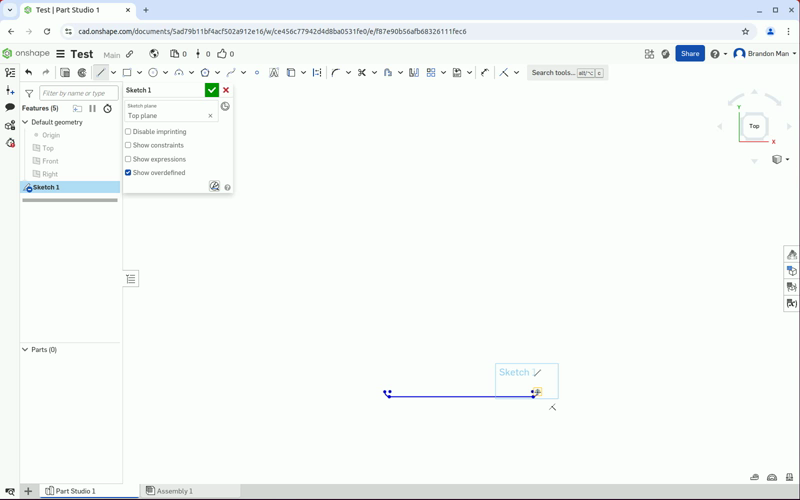
key_down(shift)
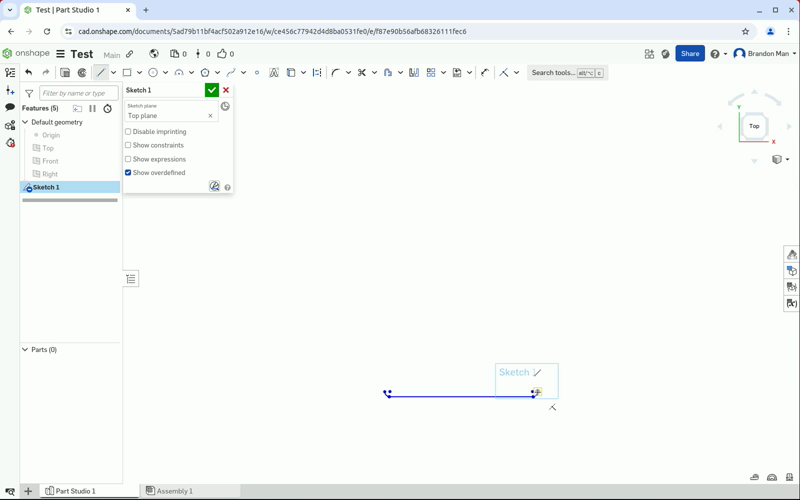
mouse_move(537, 176)
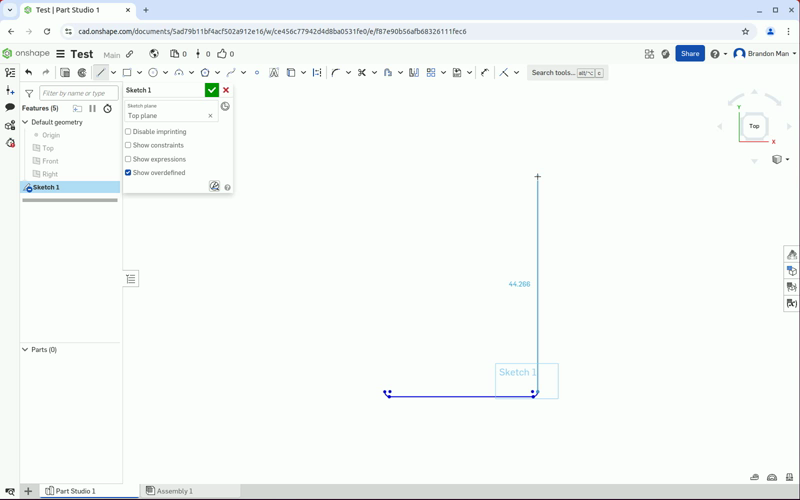
click(537, 176)
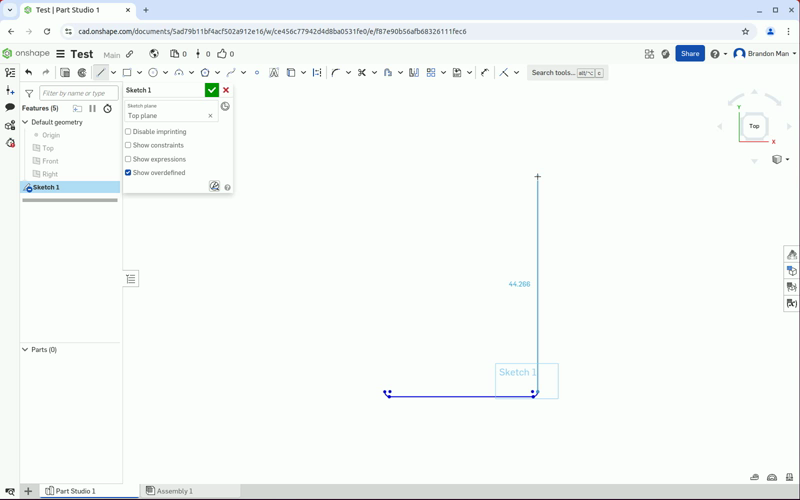
key_up(shift)
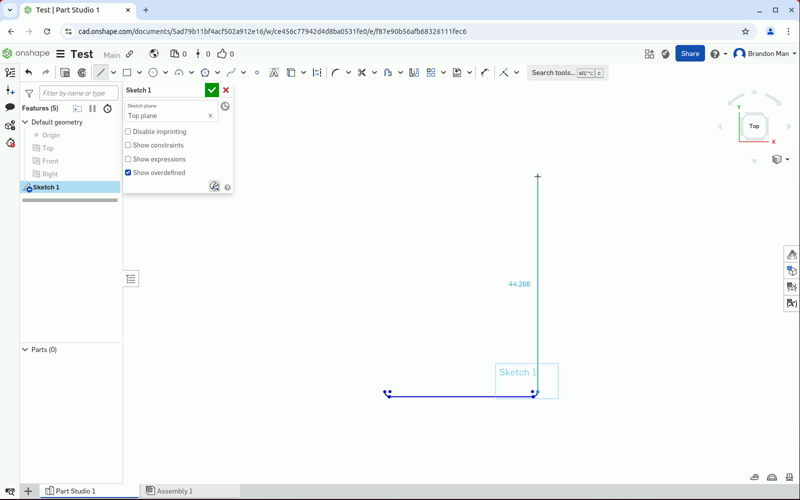
key(esc)
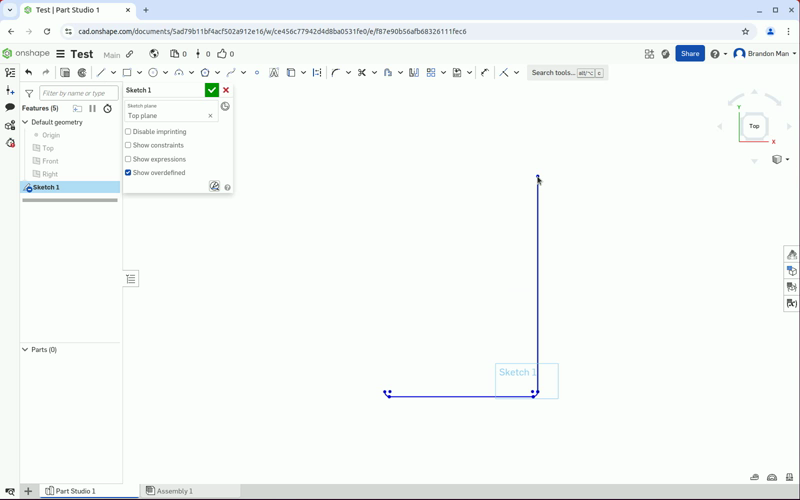
key(a)
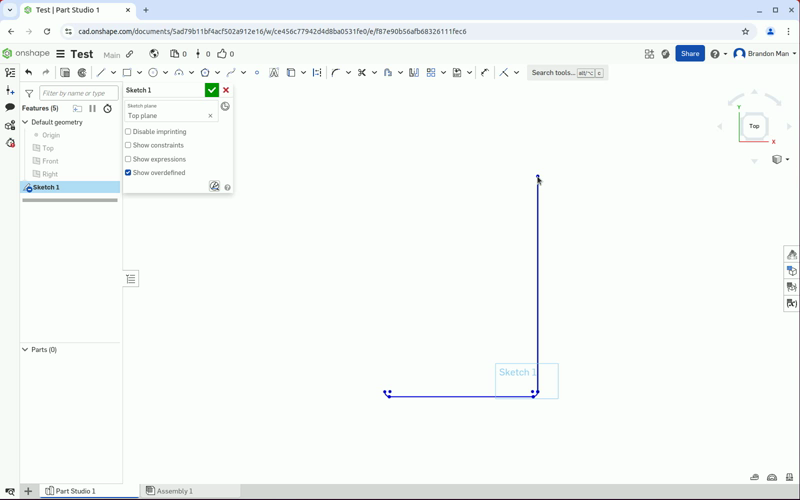
mouse_move(537, 176)
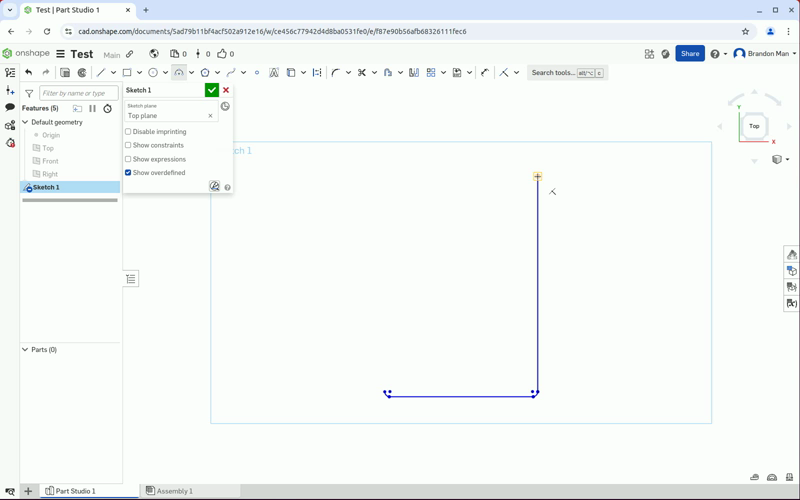
click(537, 176)
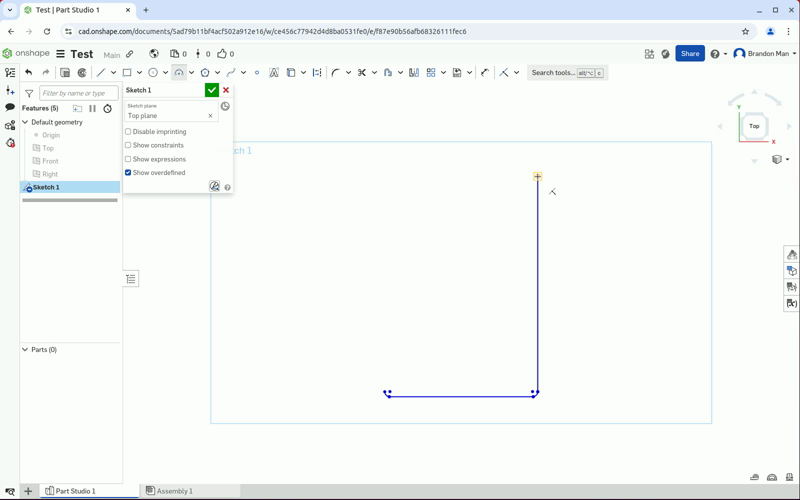
key_down(shift)
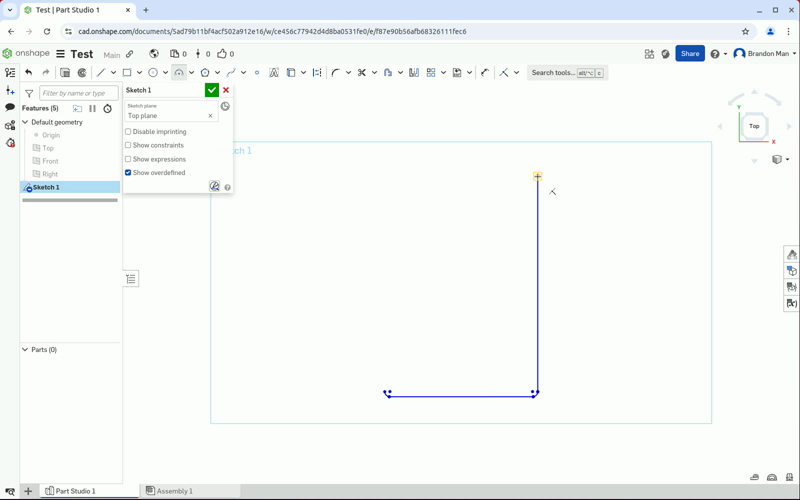
mouse_move(533, 171)
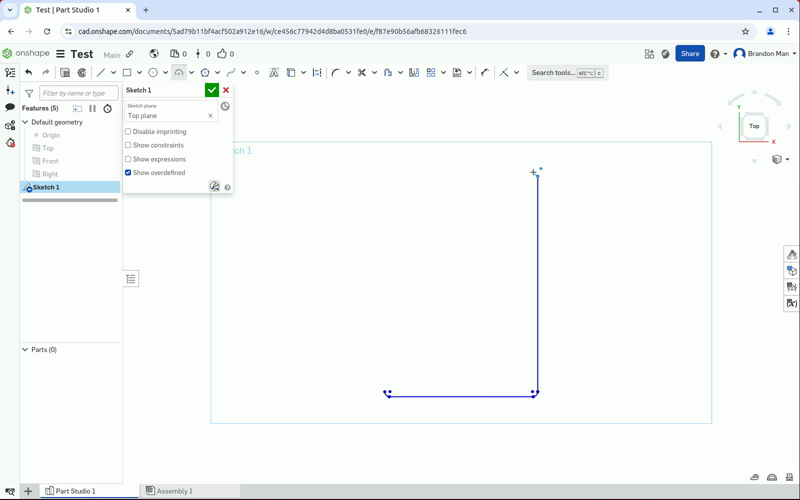
scroll(6)
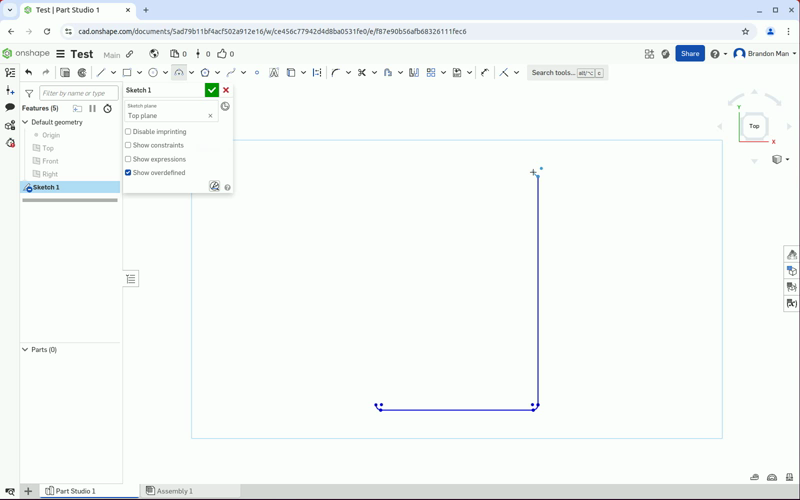
scroll(6)
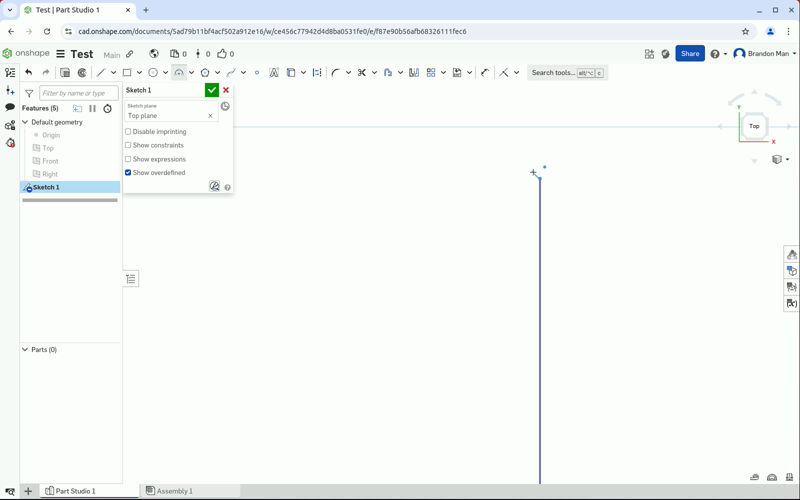
scroll(6)
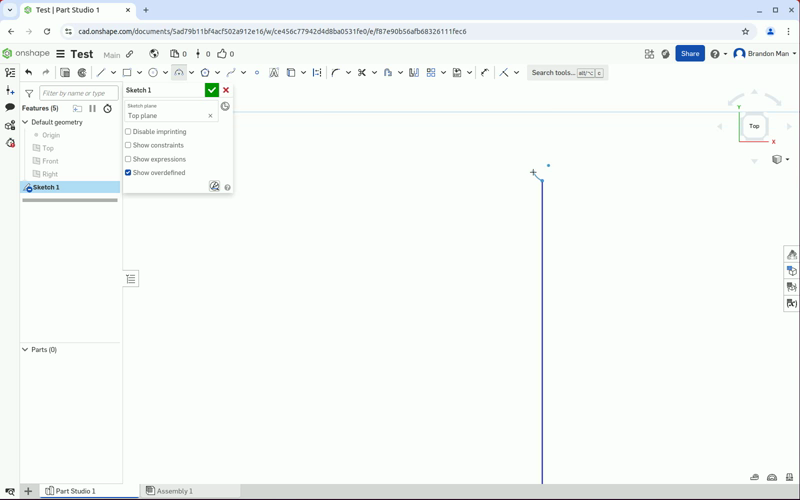
scroll(6)
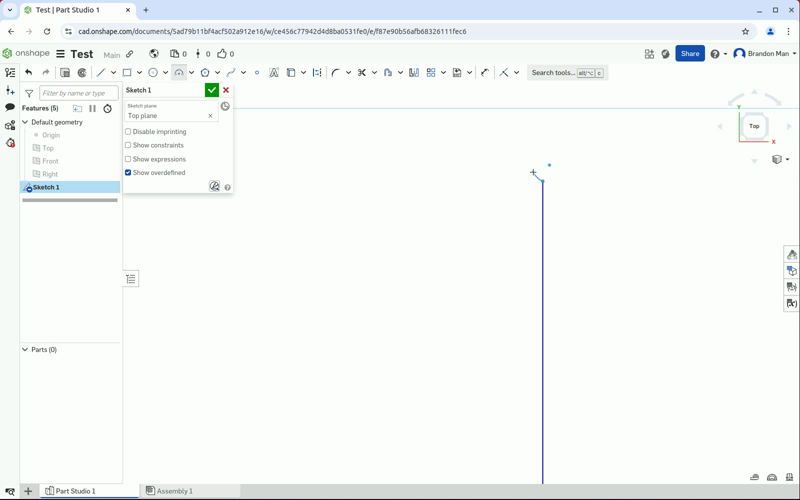
scroll(6)
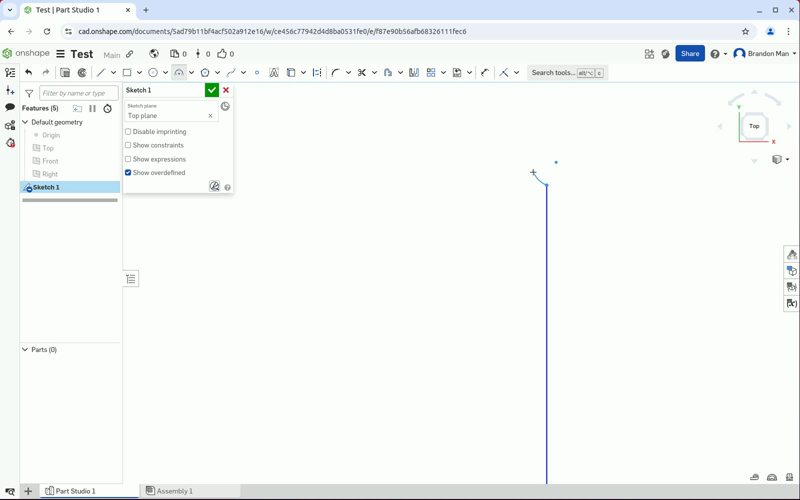
scroll(6)
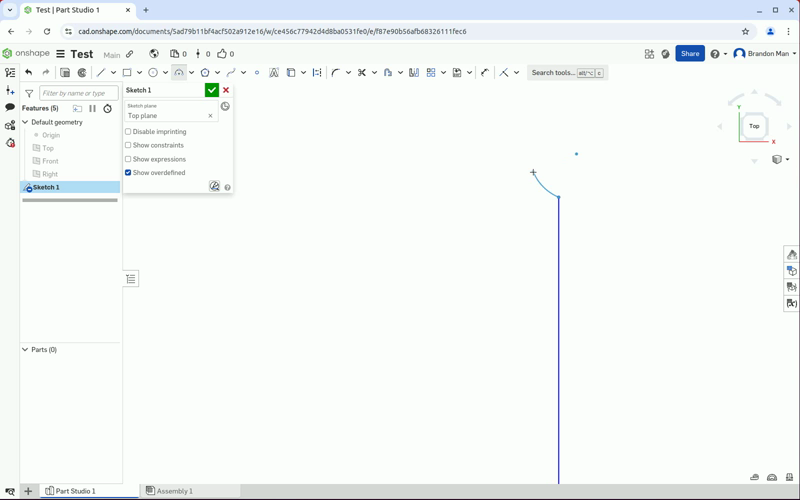
scroll(6)
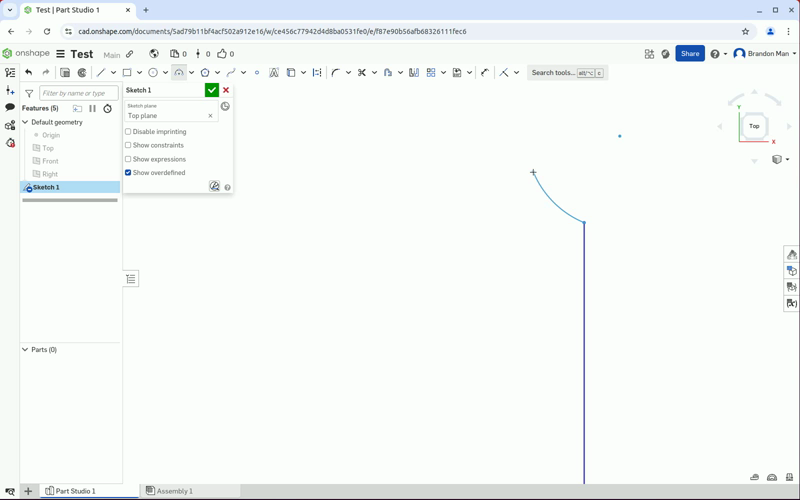
click(533, 171)
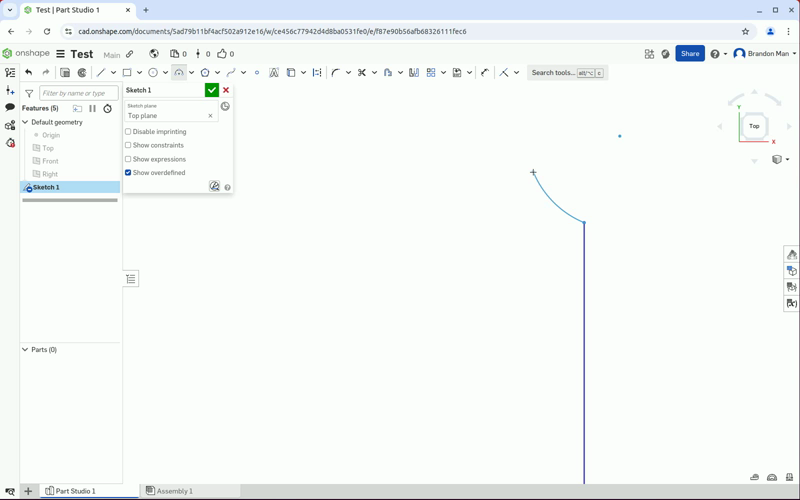
scroll(-6)
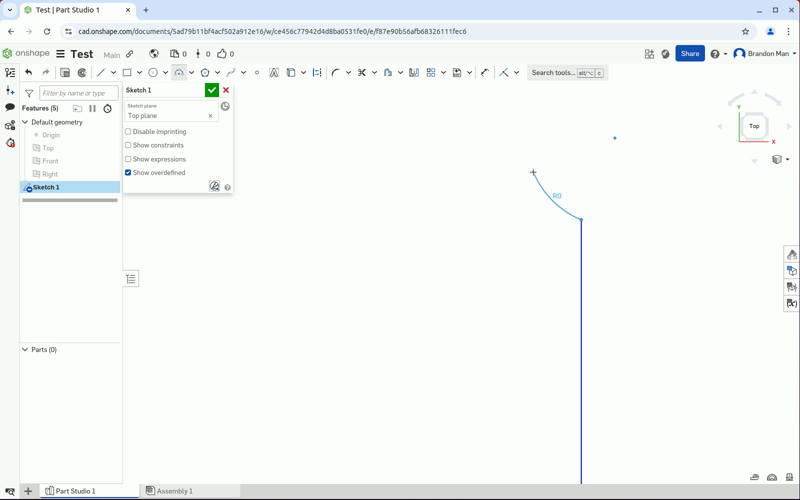
scroll(-6)
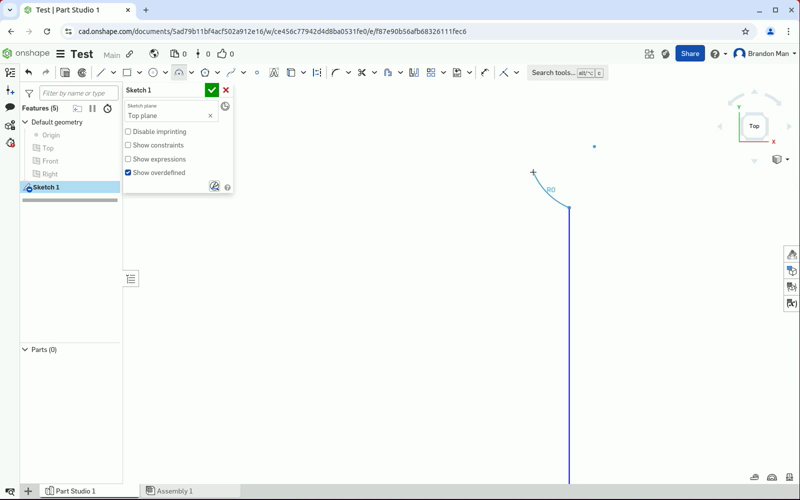
scroll(-6)
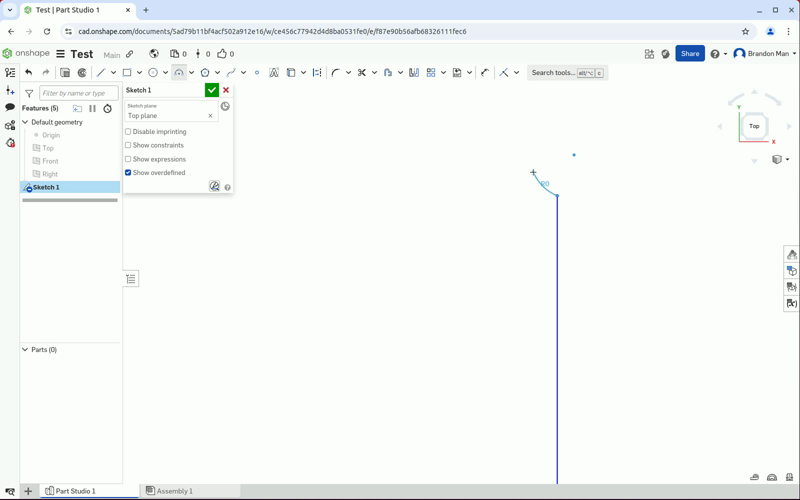
scroll(-6)
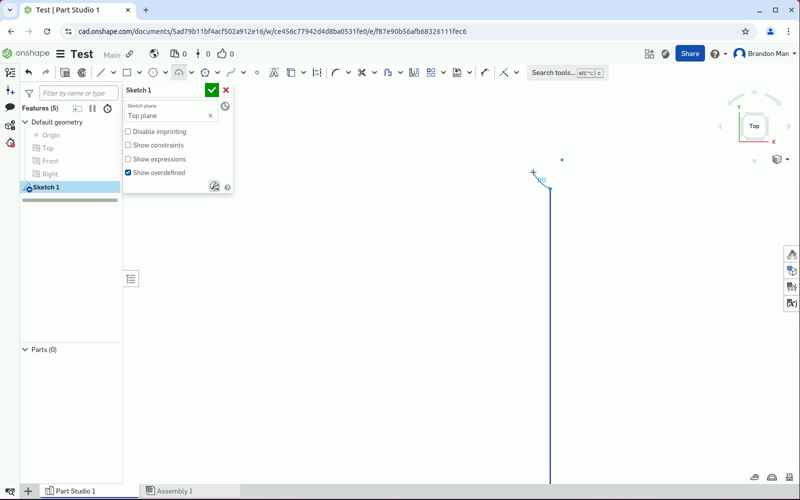
scroll(-6)
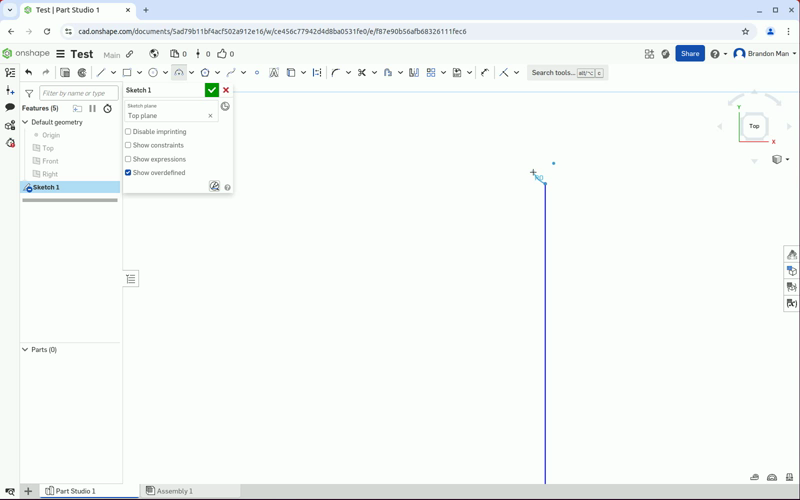
scroll(-6)
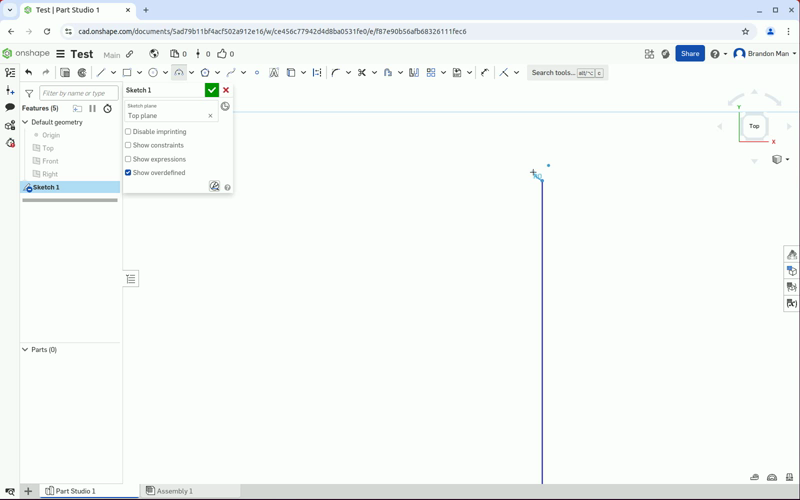
scroll(-6)
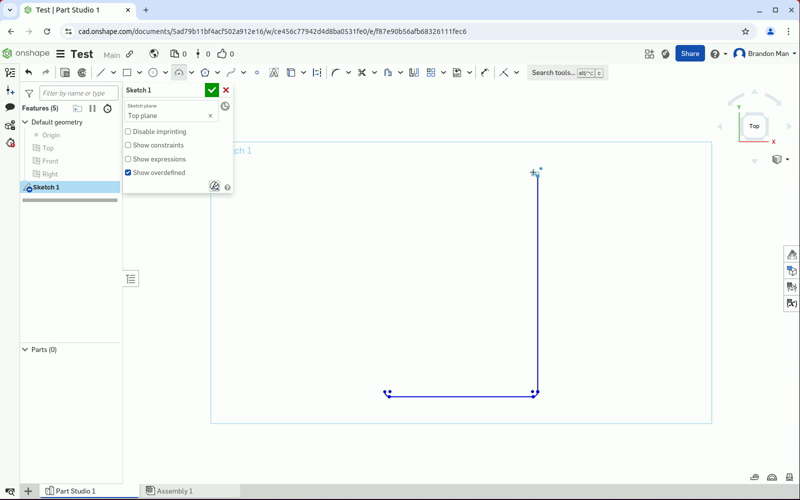
mouse_move(536, 173)
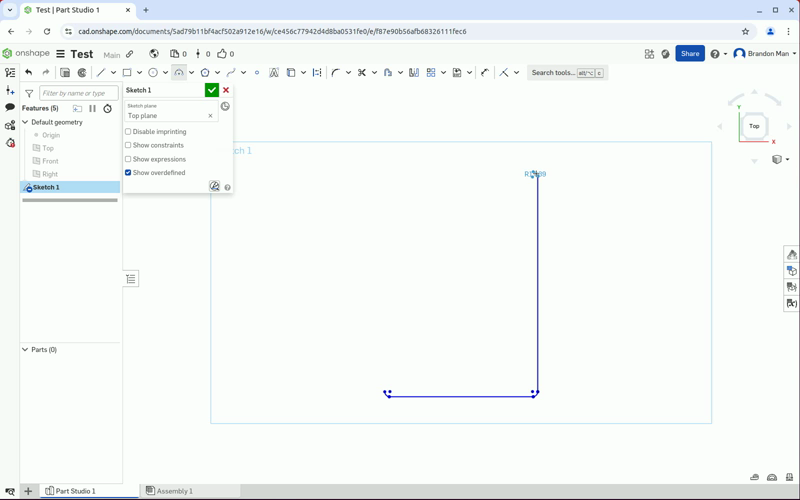
scroll(6)
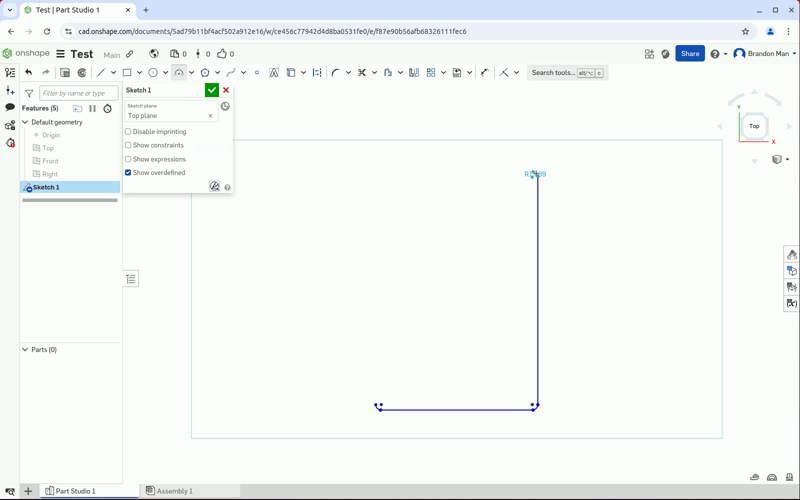
scroll(6)
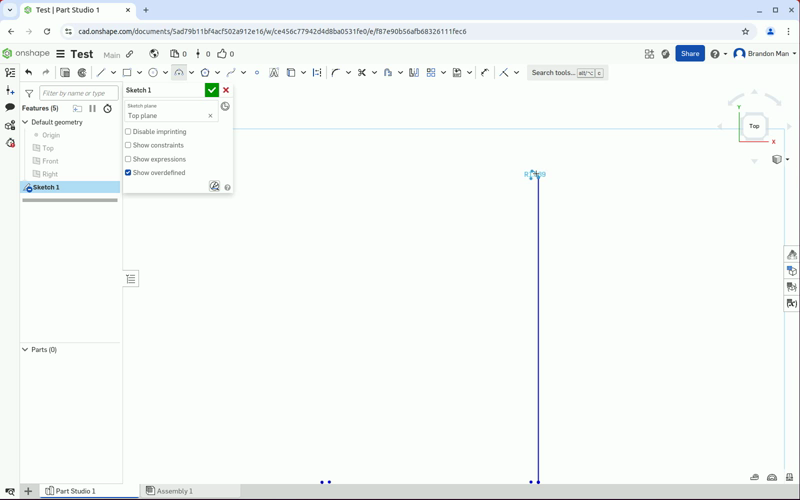
scroll(6)
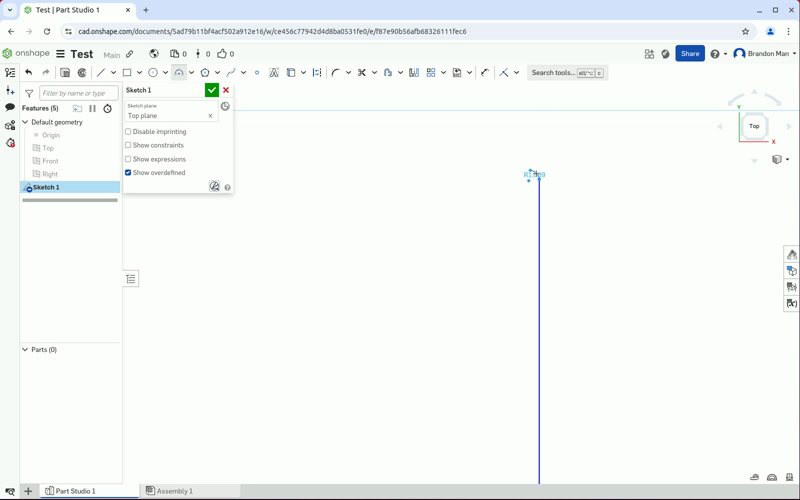
scroll(6)
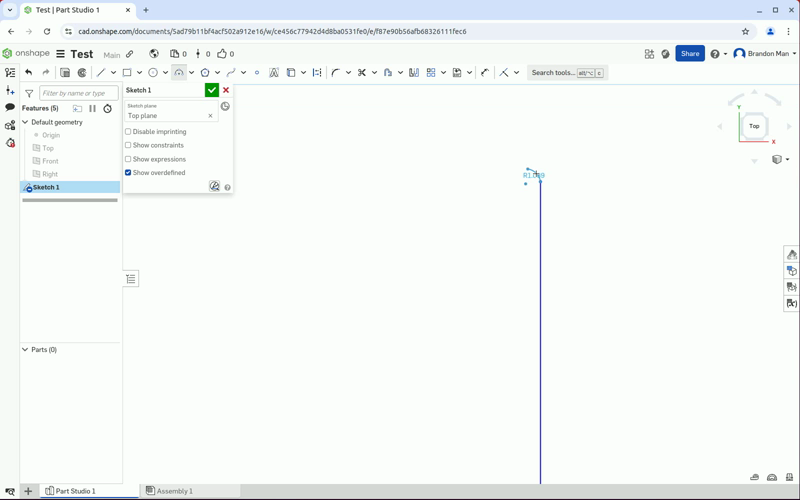
scroll(6)
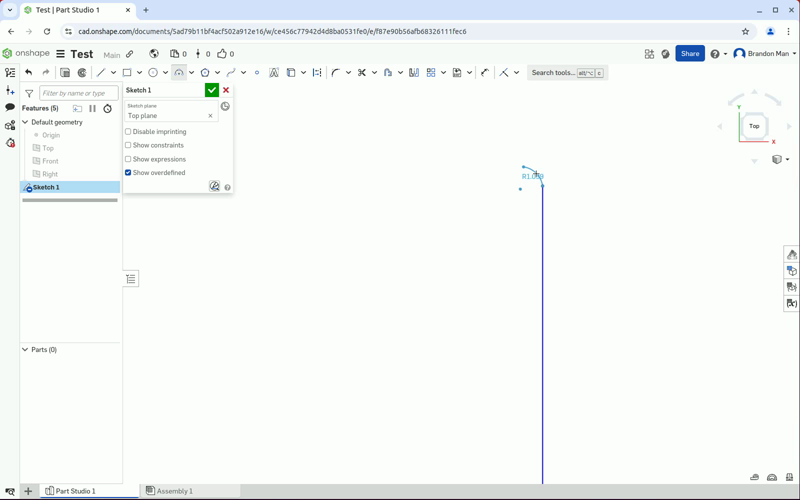
scroll(6)
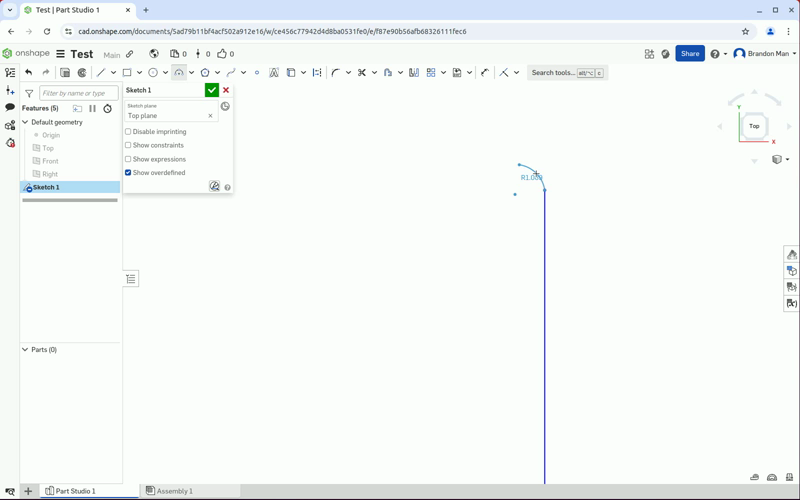
scroll(6)
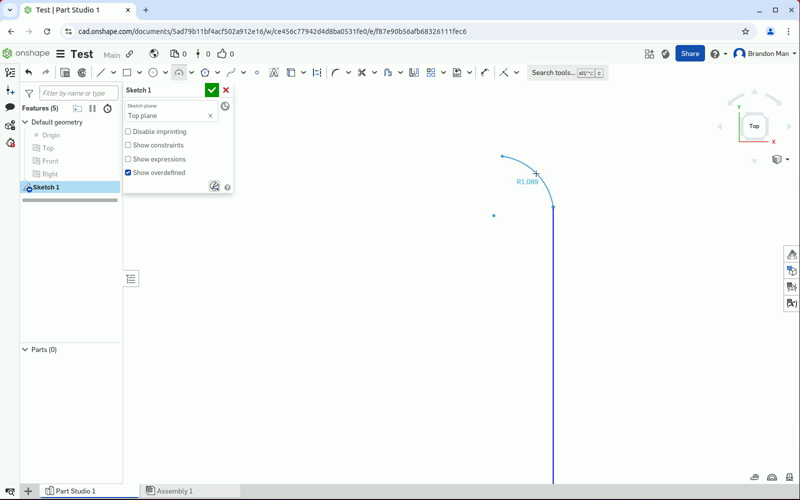
click(536, 173)
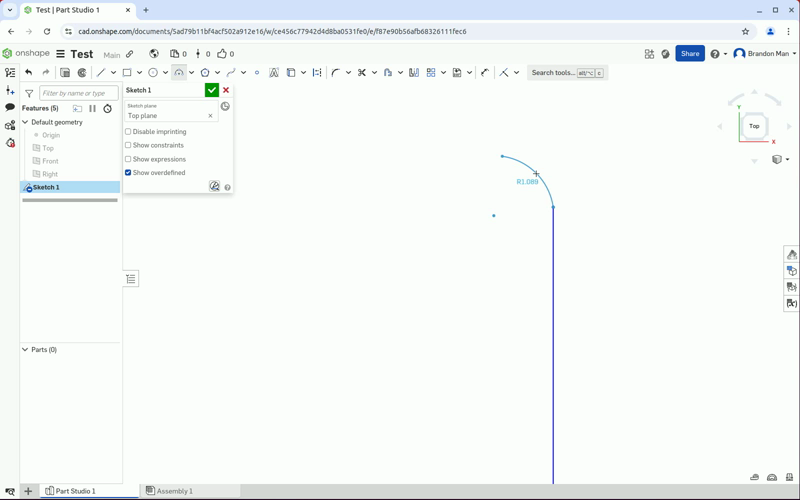
scroll(-6)
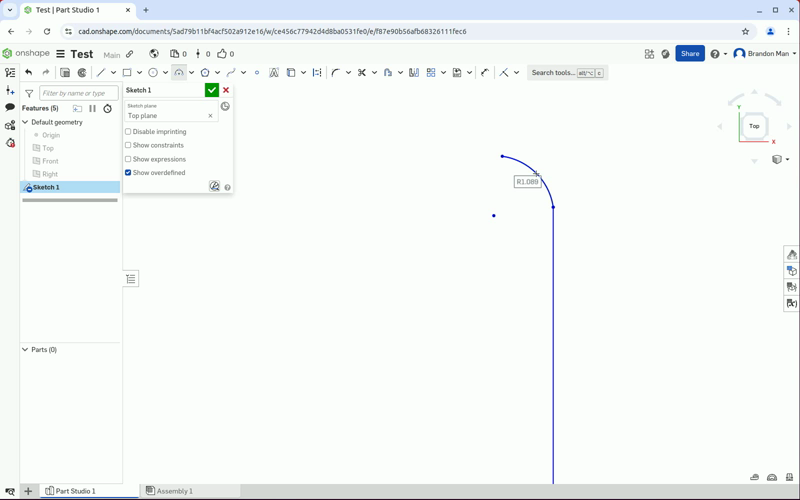
scroll(-6)
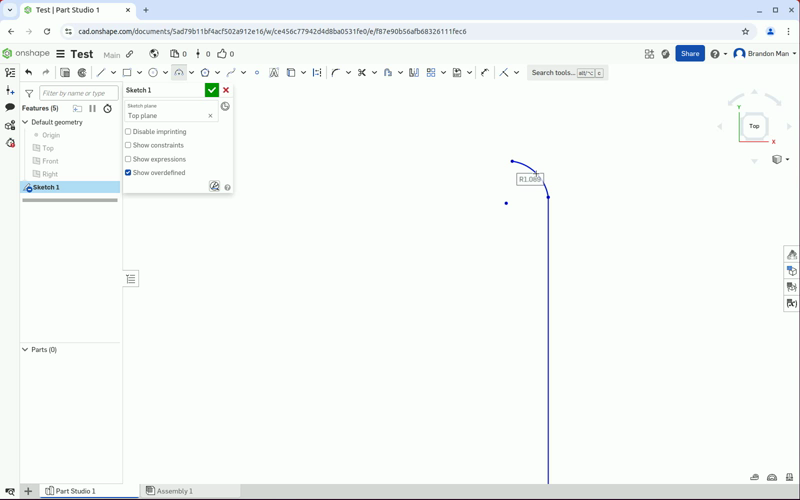
scroll(-6)
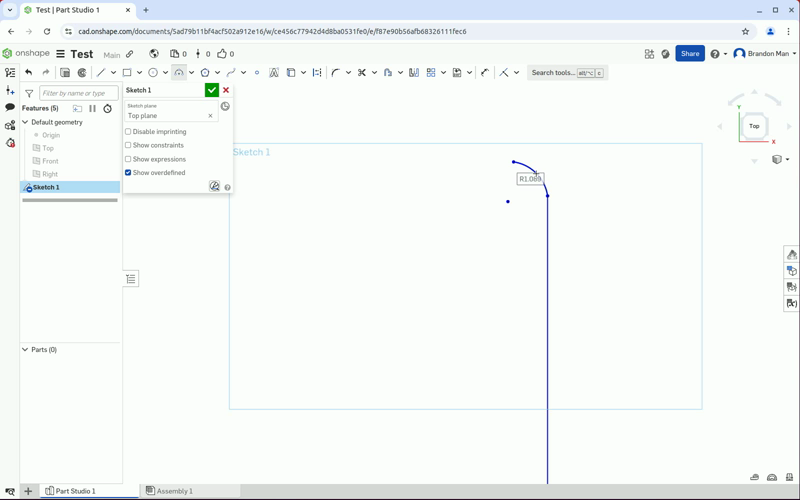
scroll(-6)
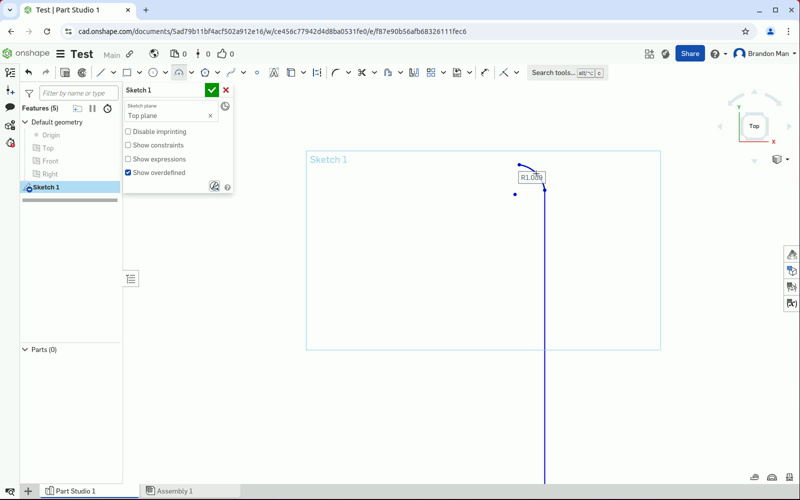
scroll(-6)
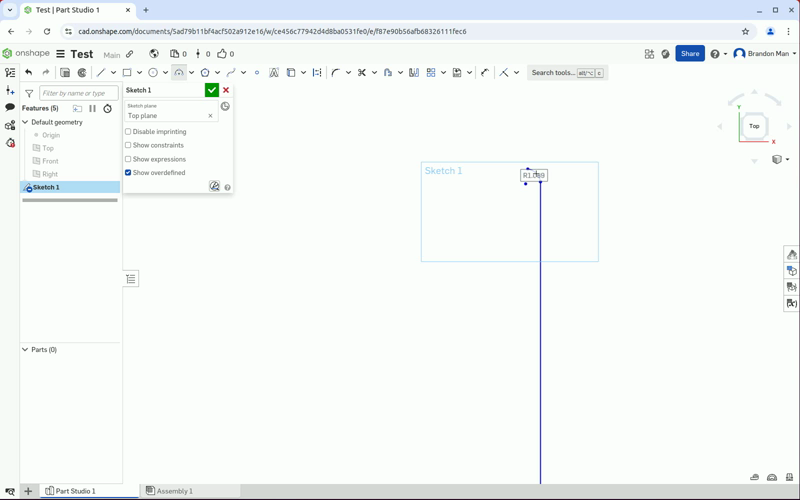
scroll(-6)
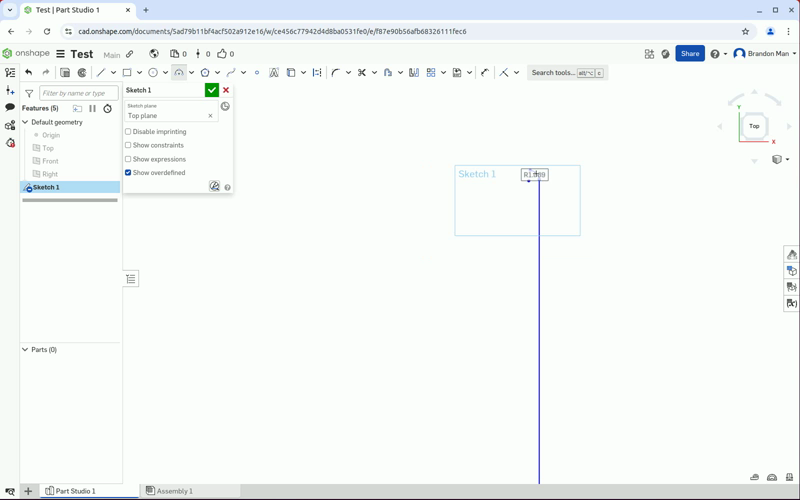
scroll(-6)
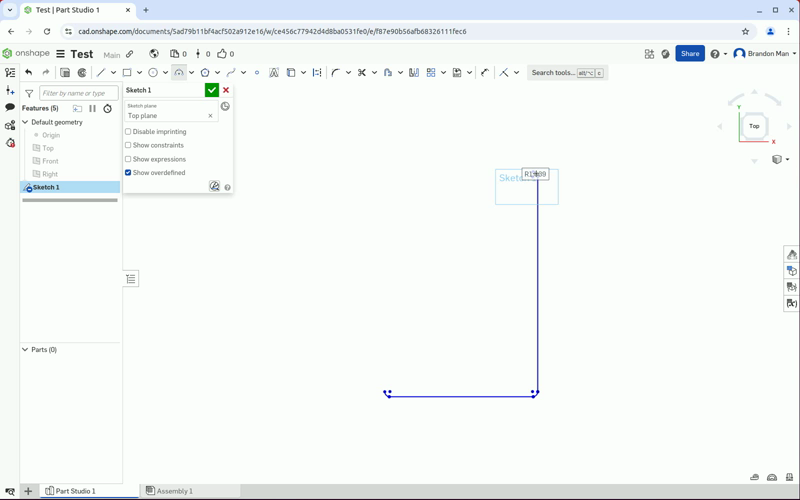
key_up(shift)
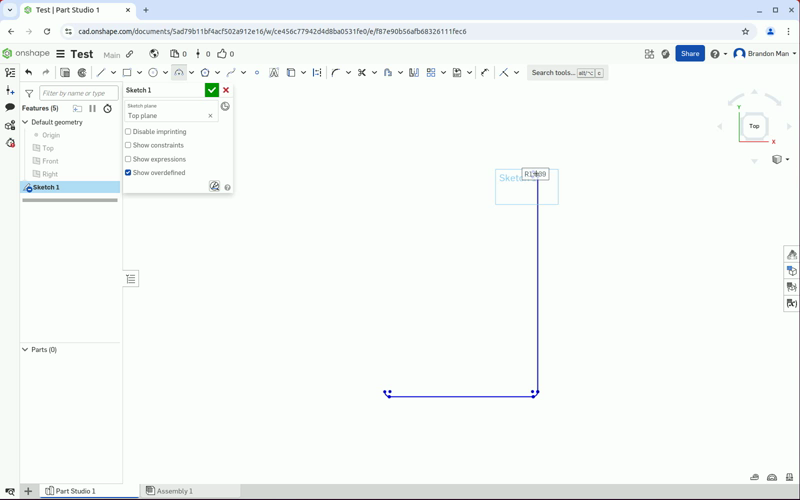
key(esc)
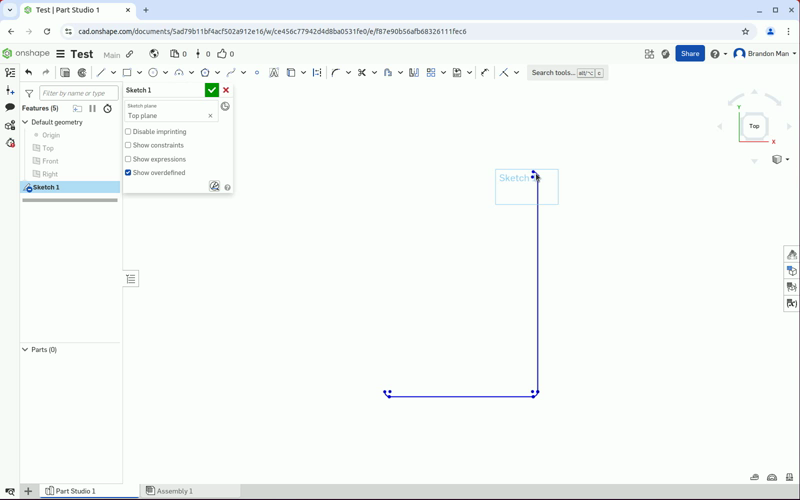
key(l)
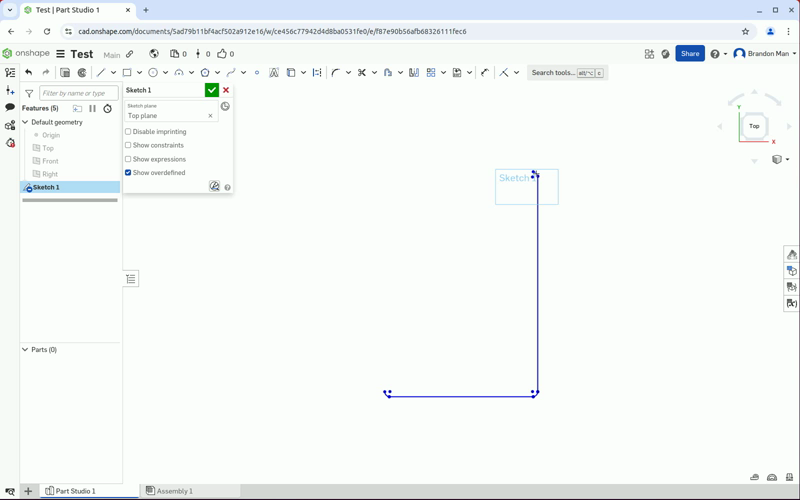
mouse_move(533, 171)
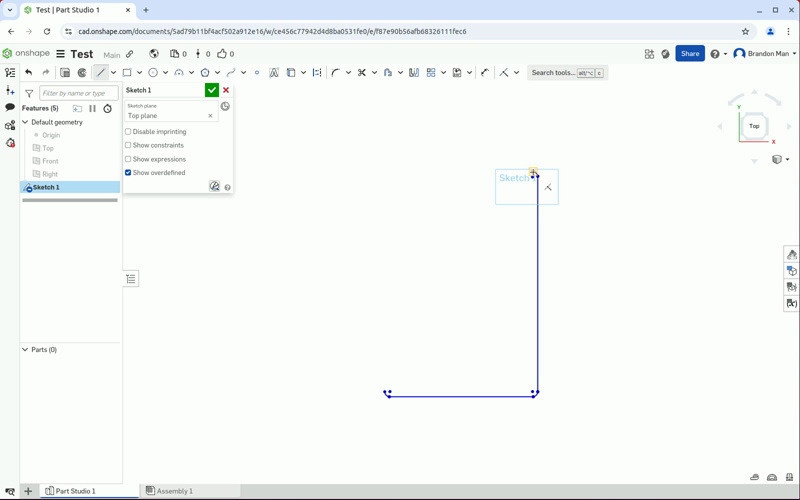
scroll(6)
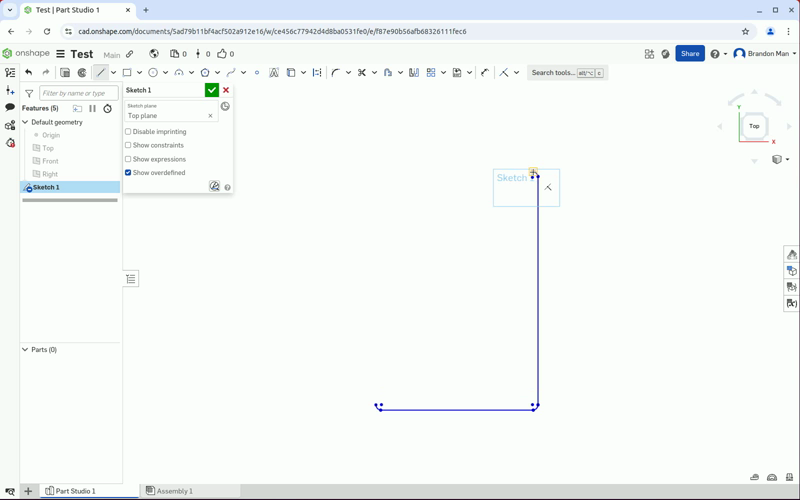
scroll(6)
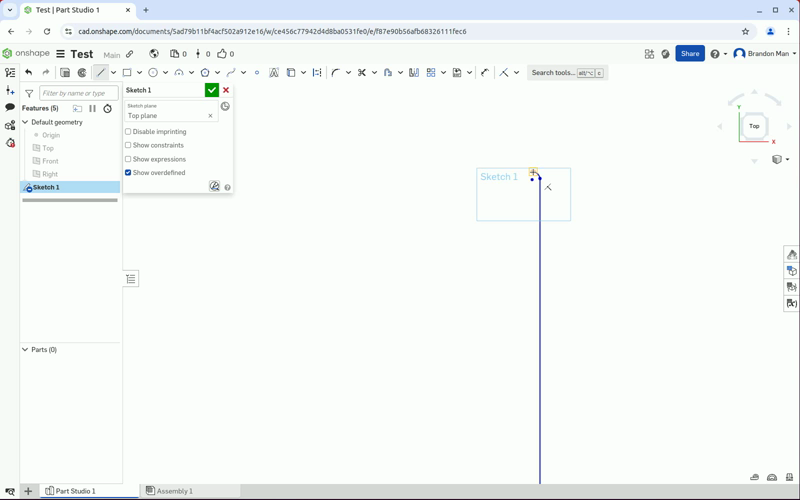
scroll(6)
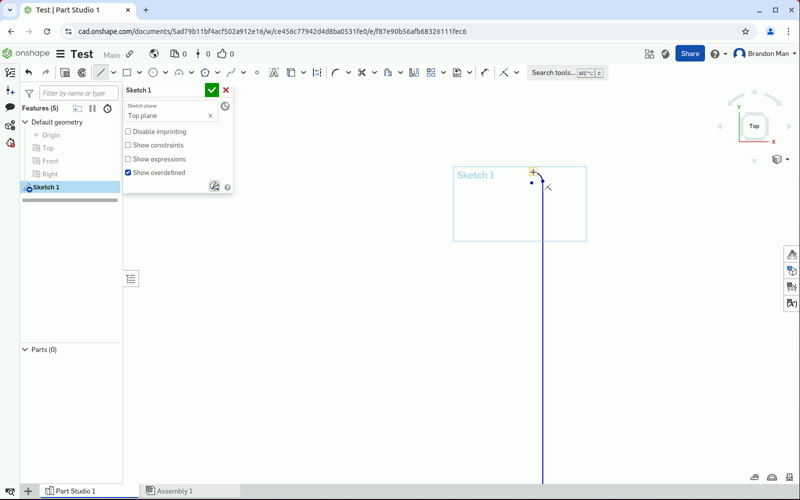
scroll(6)
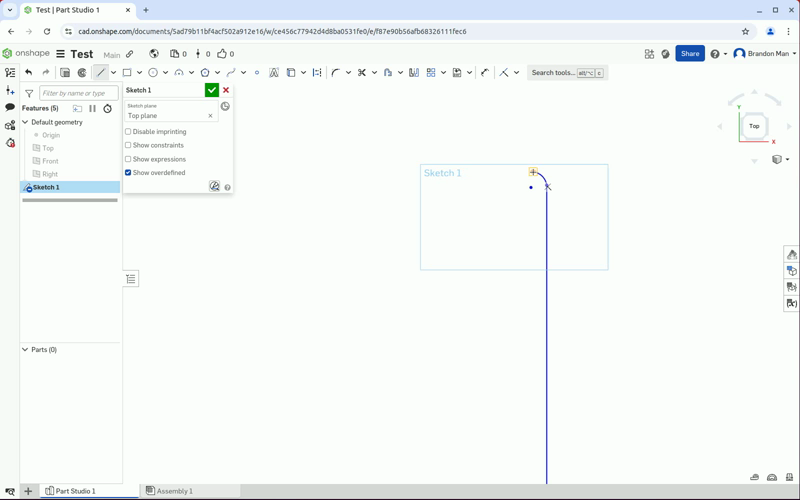
scroll(6)
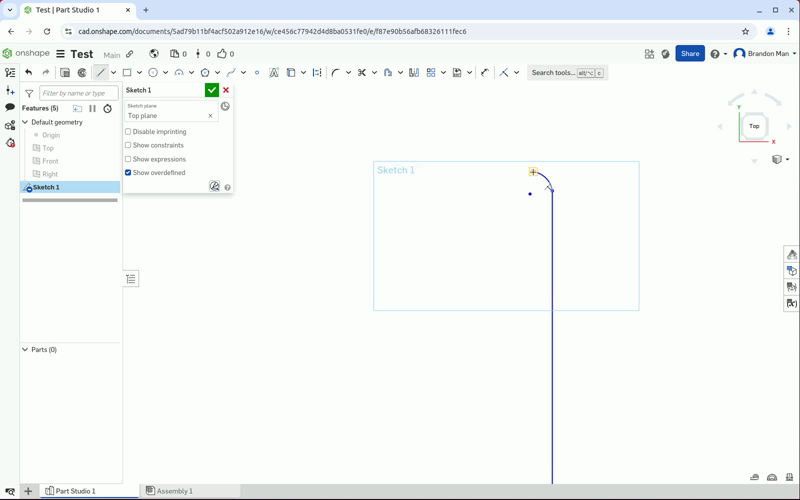
scroll(6)
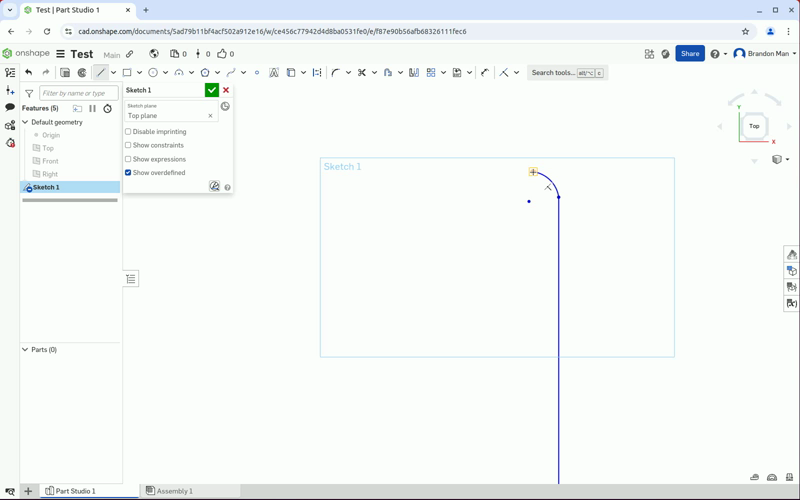
scroll(6)
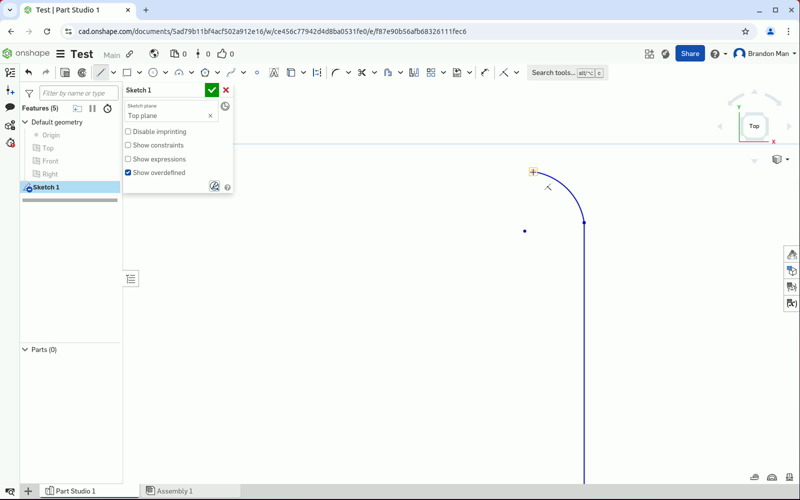
click(533, 171)
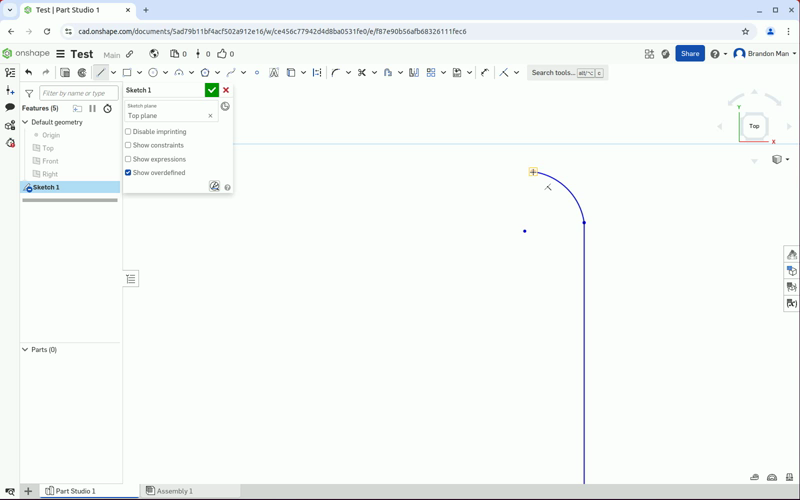
scroll(-6)
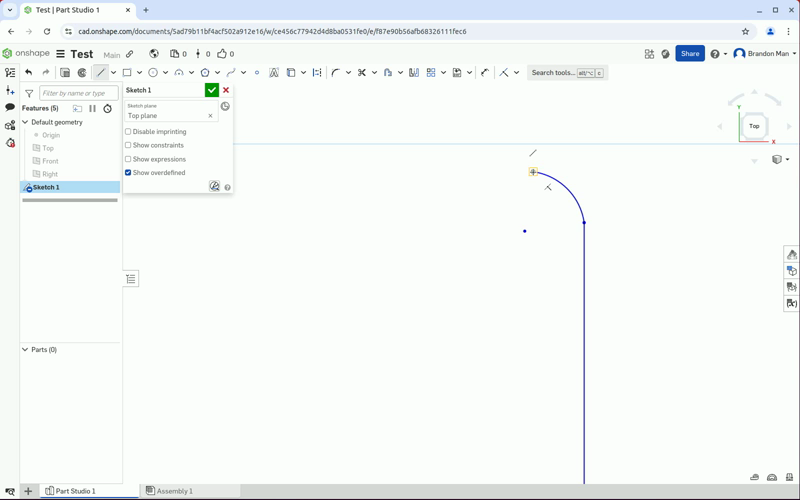
scroll(-6)
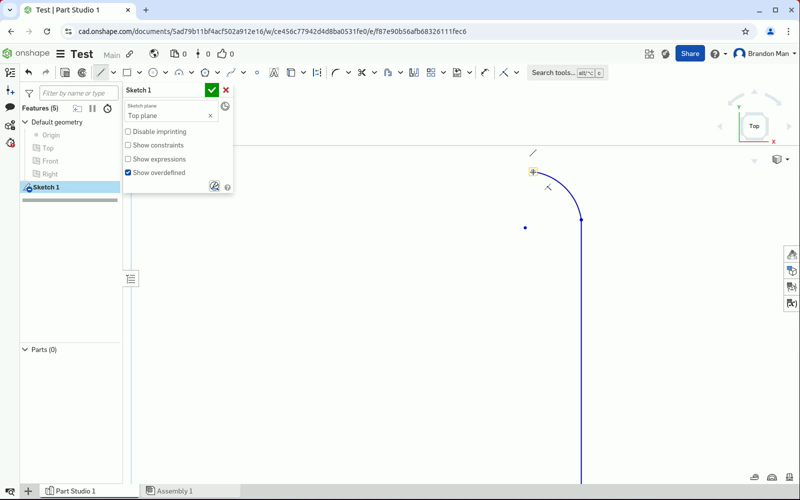
scroll(-6)
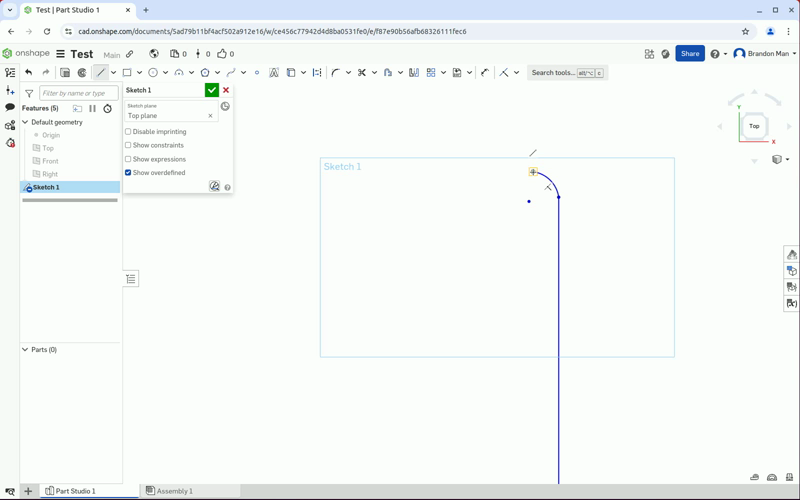
scroll(-6)
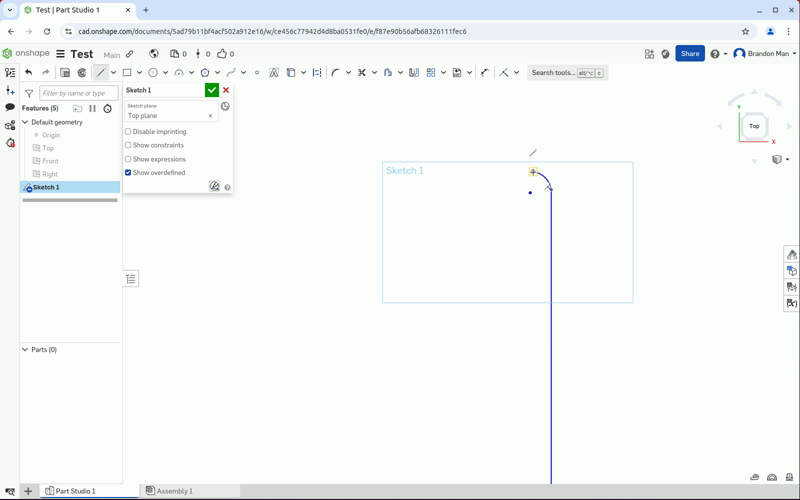
scroll(-6)
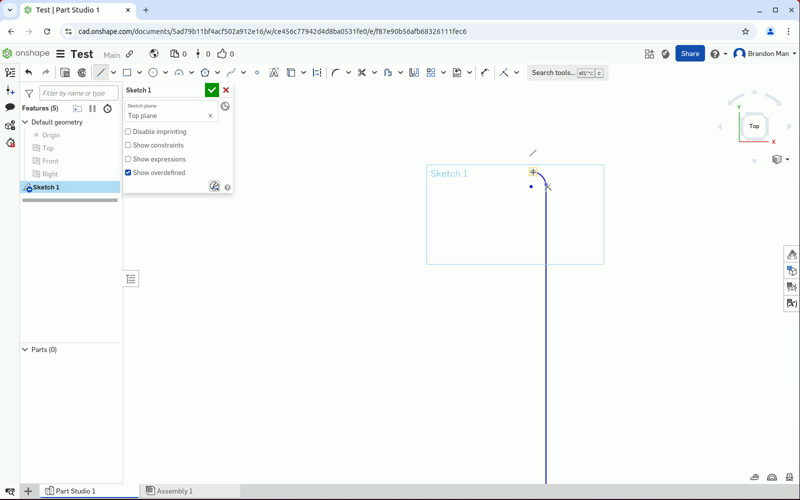
scroll(-6)
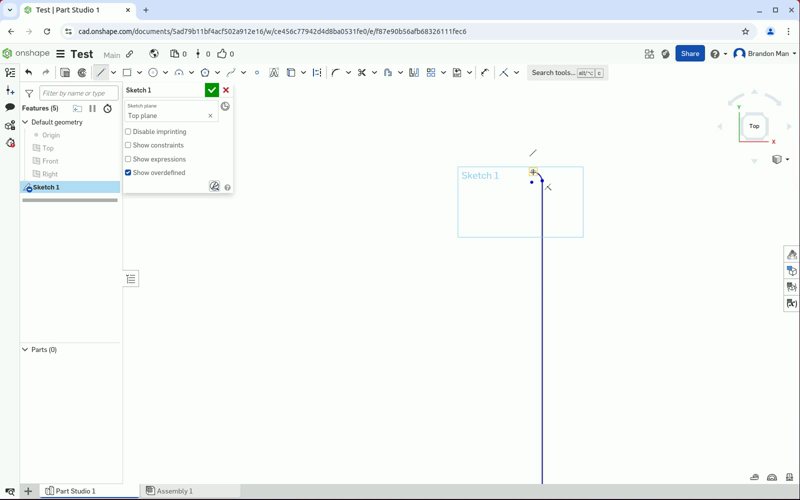
scroll(-6)
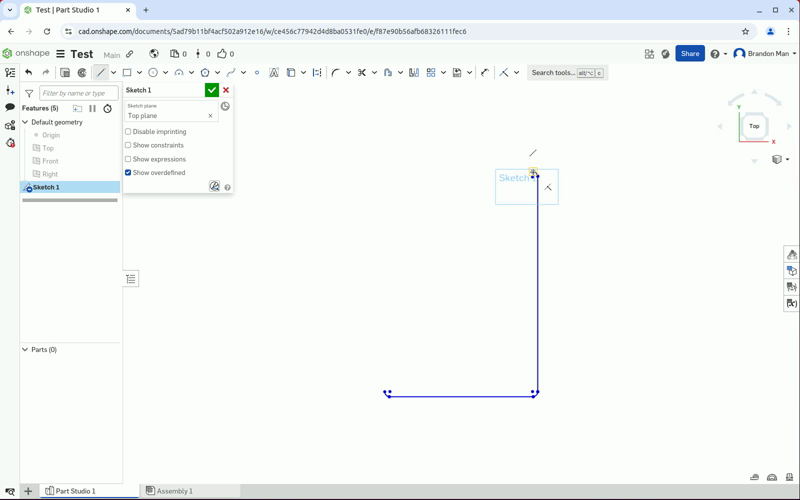
key_down(shift)
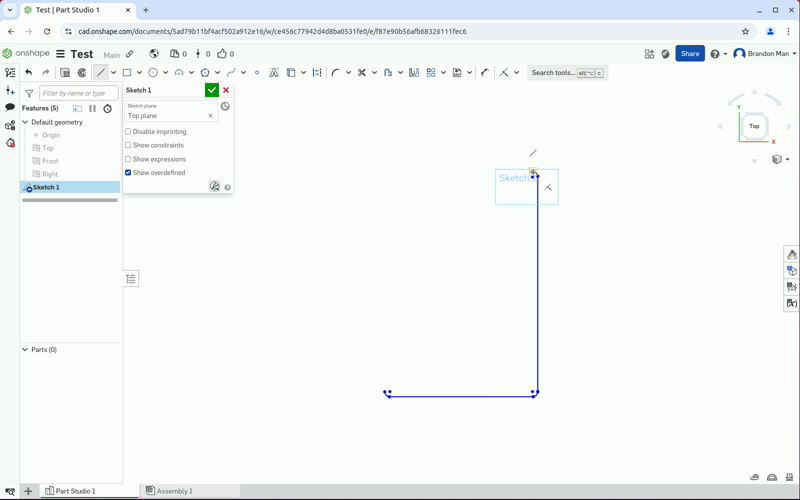
mouse_move(389, 171)
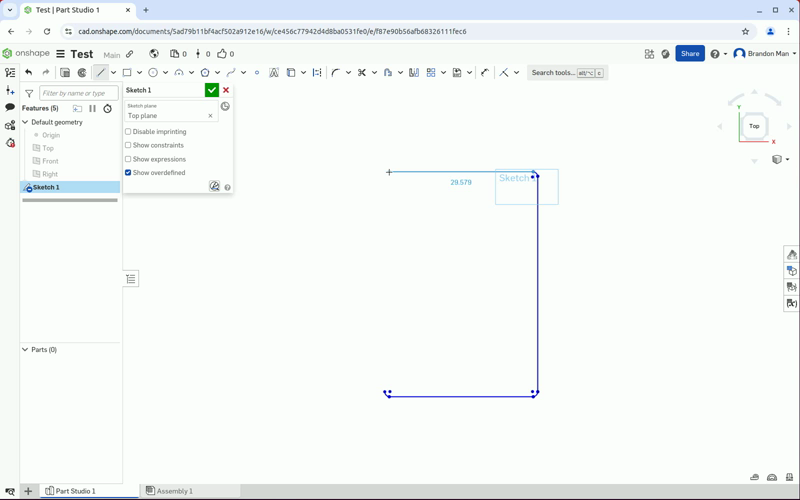
click(389, 171)
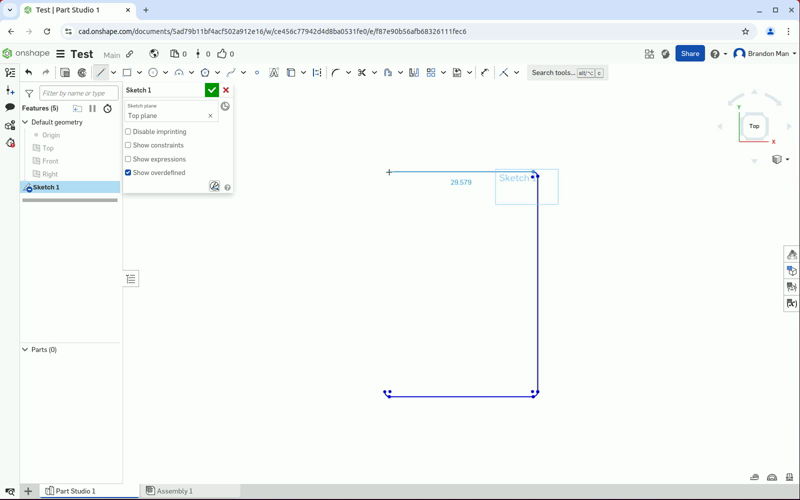
key_up(shift)
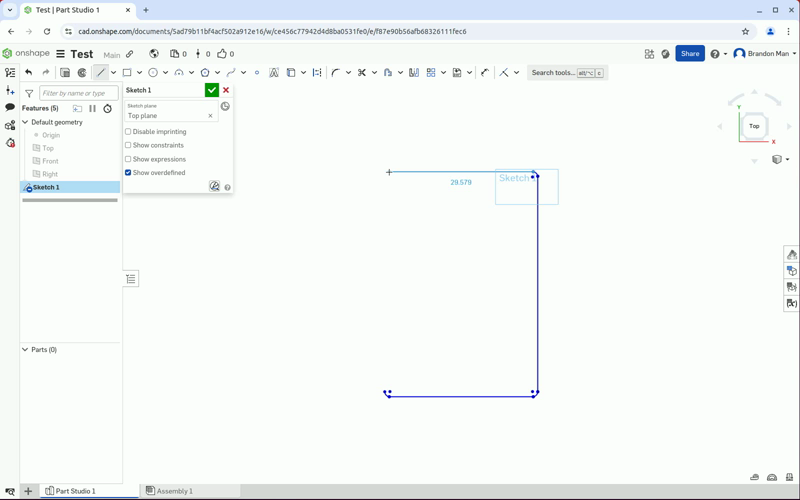
key(esc)
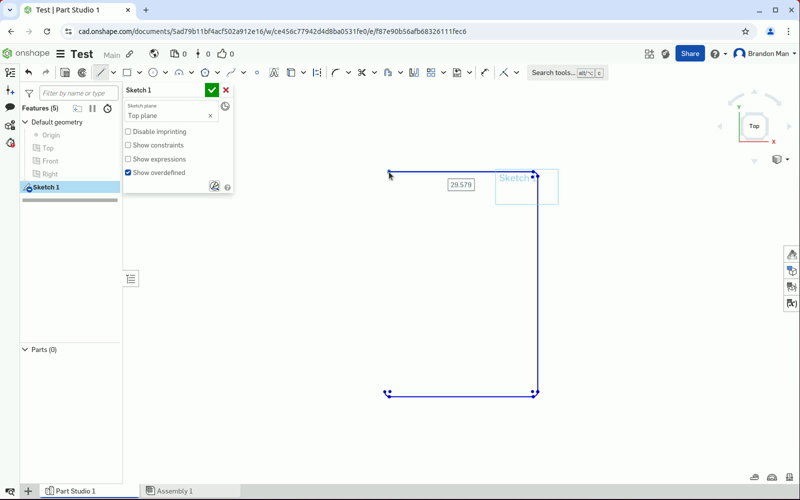
key(a)
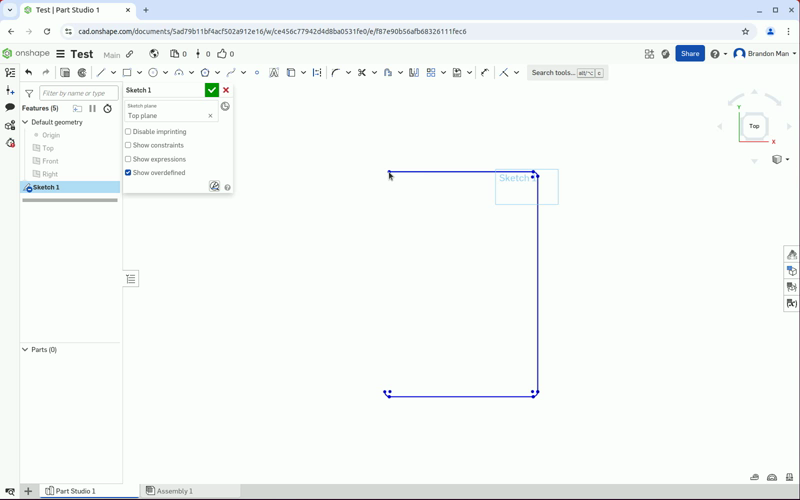
mouse_move(389, 171)
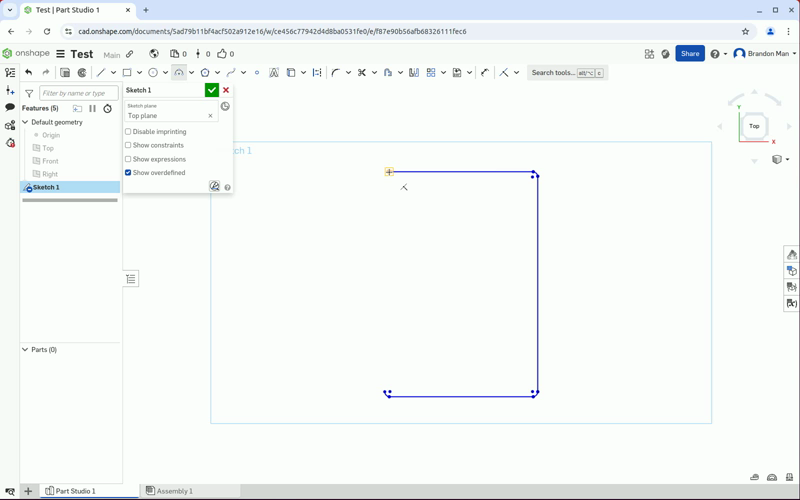
click(389, 171)
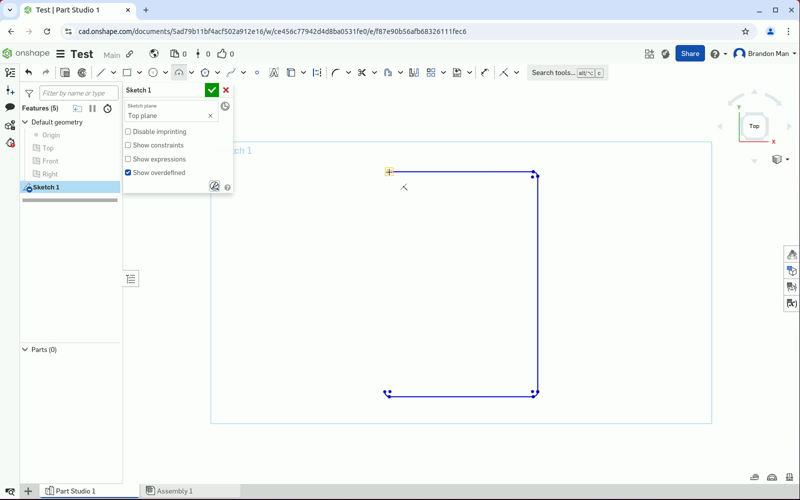
key_down(shift)
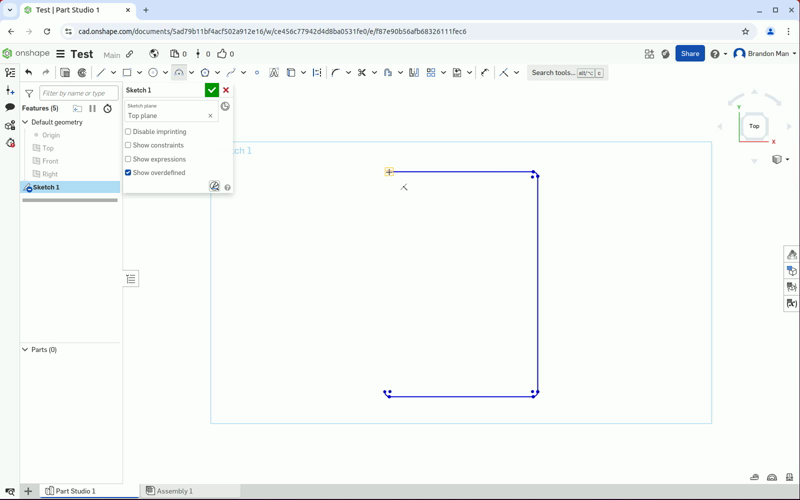
mouse_move(384, 176)
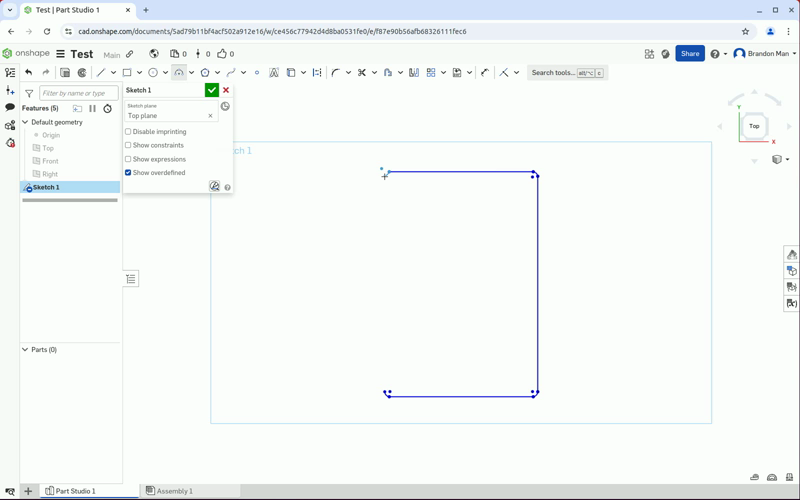
scroll(6)
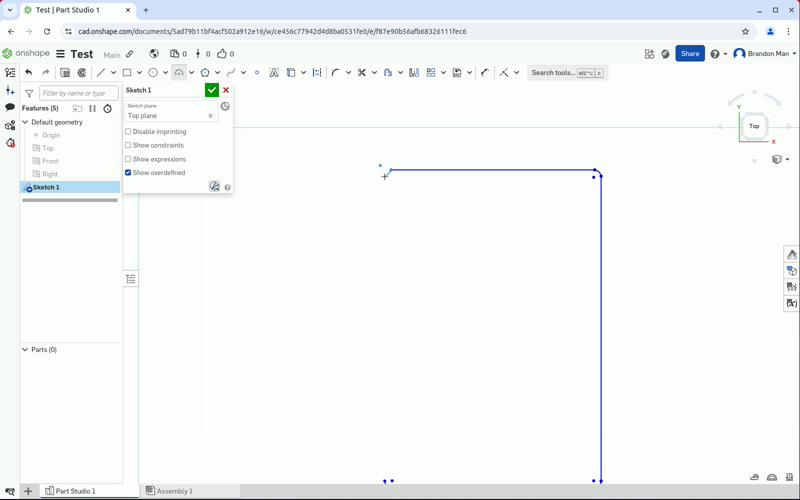
scroll(6)
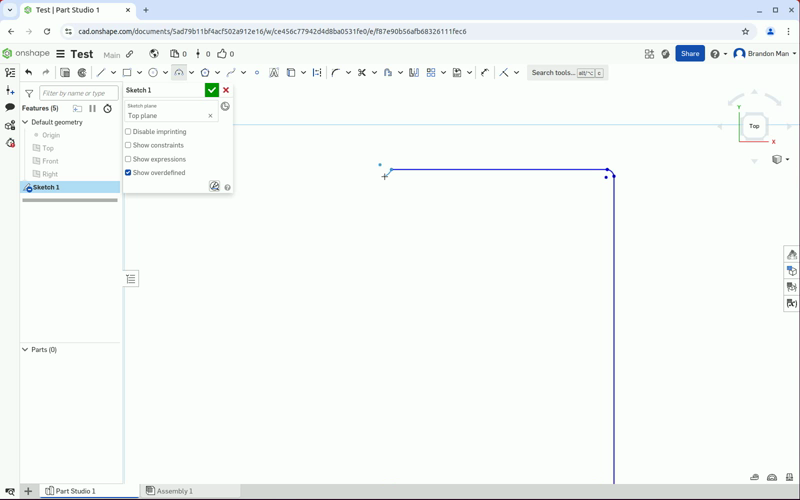
scroll(6)
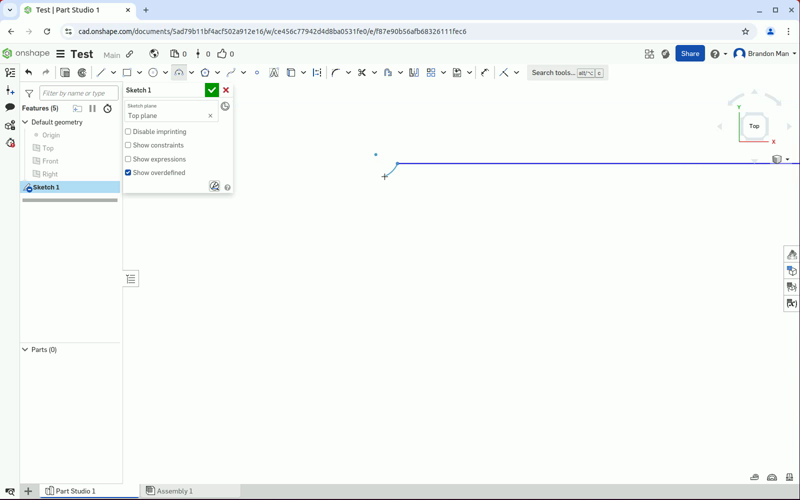
scroll(6)
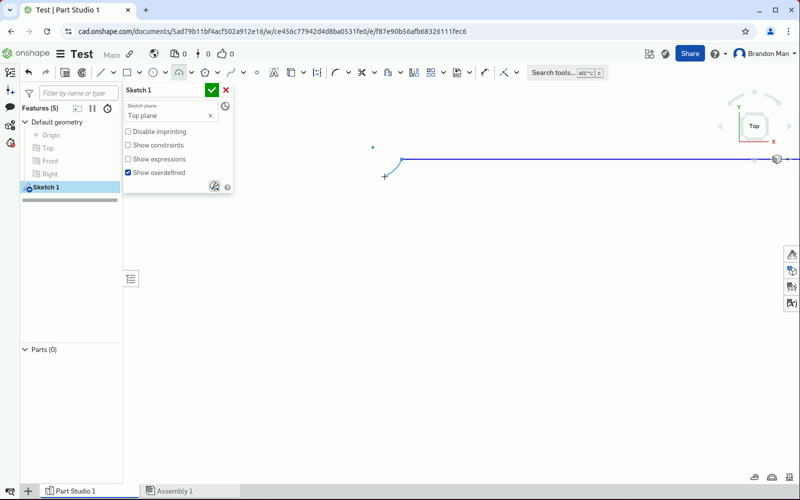
scroll(6)
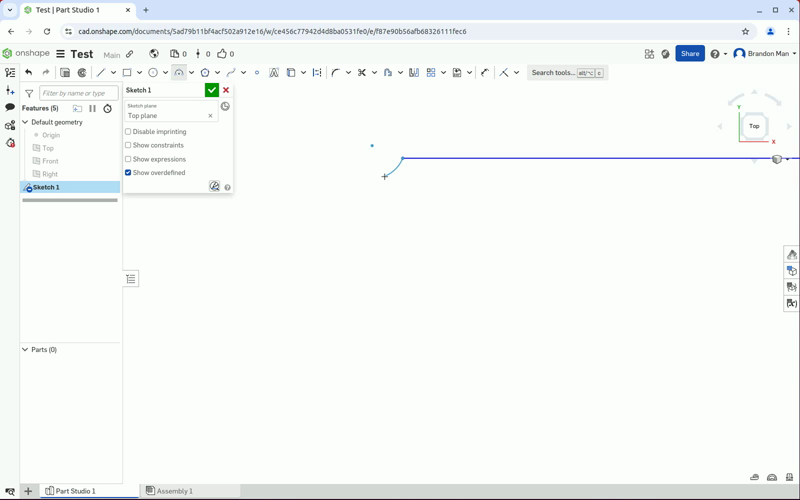
scroll(6)
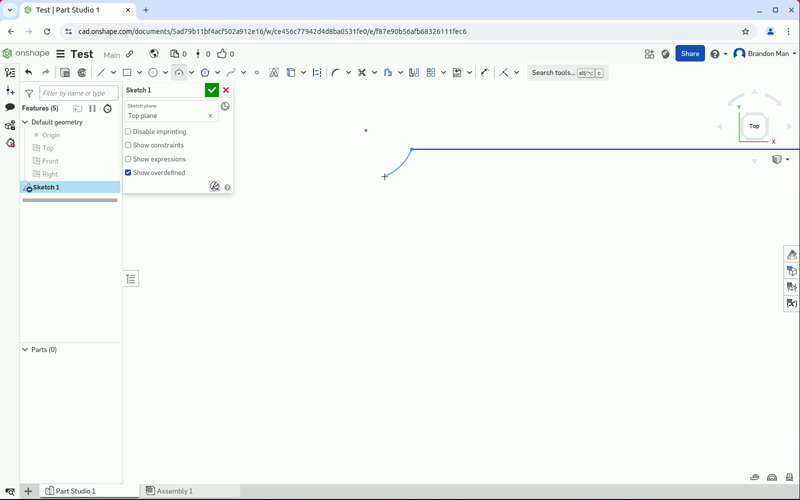
scroll(6)
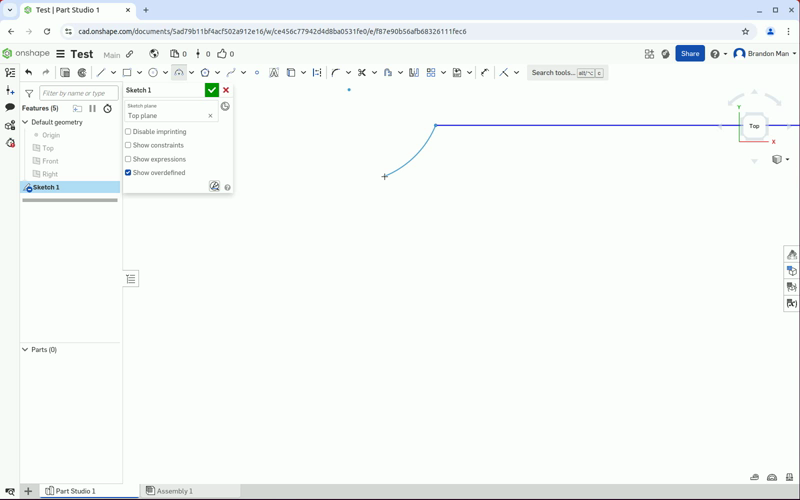
click(384, 176)
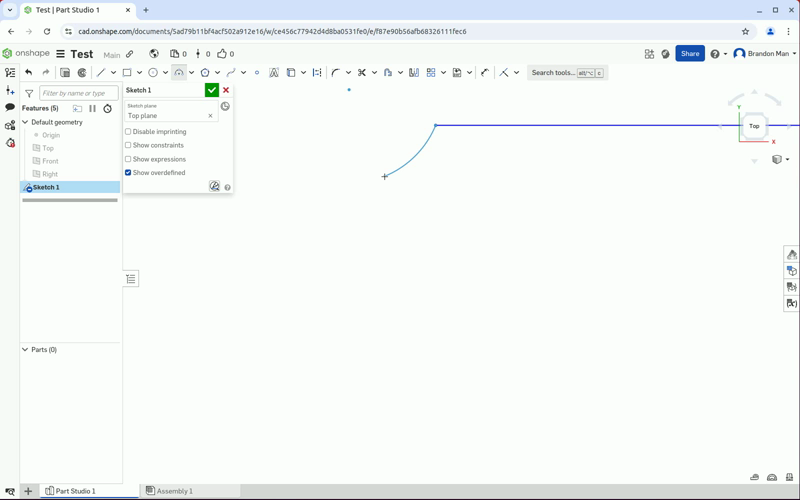
scroll(-6)
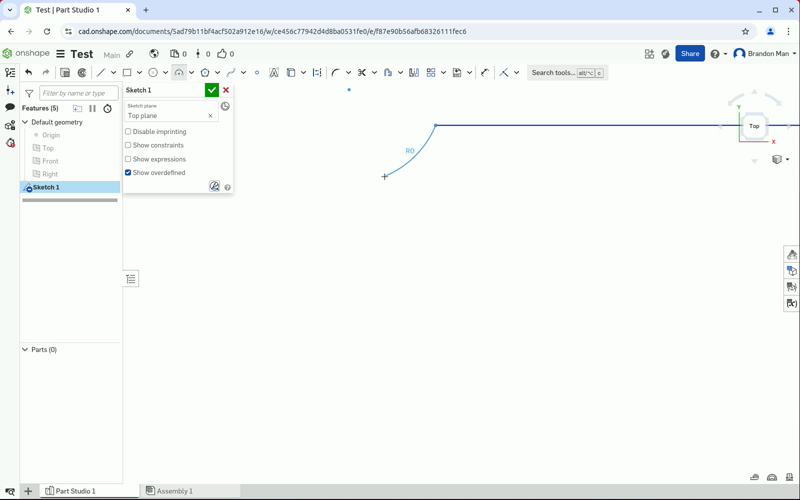
scroll(-6)
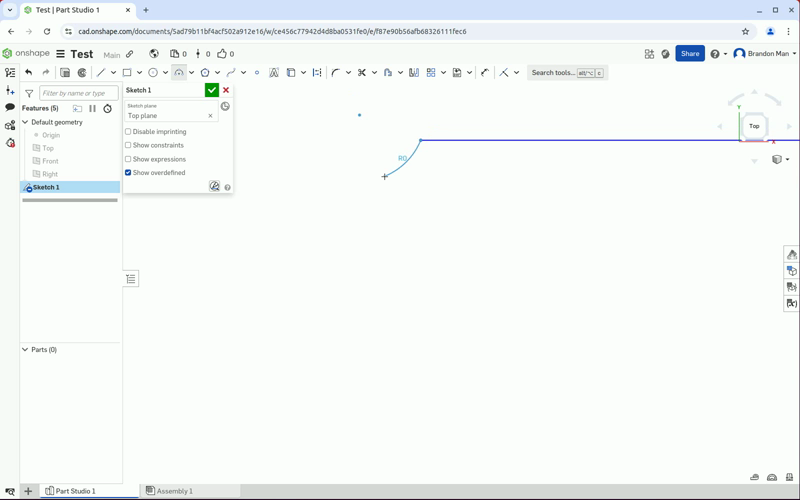
scroll(-6)
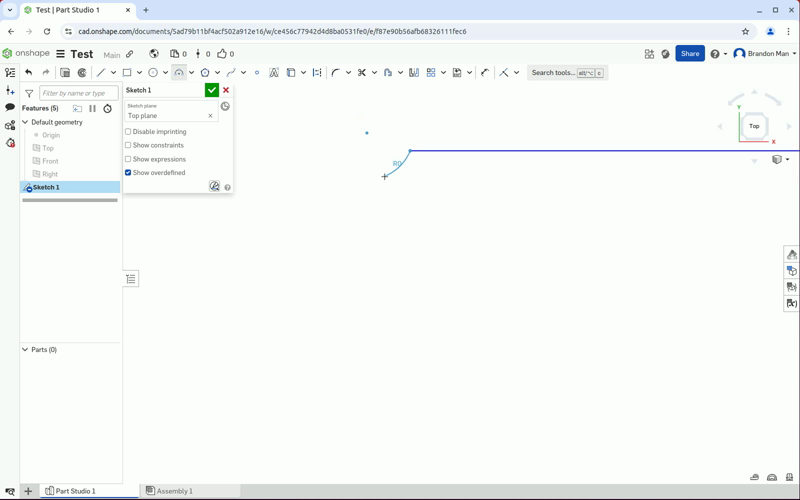
scroll(-6)
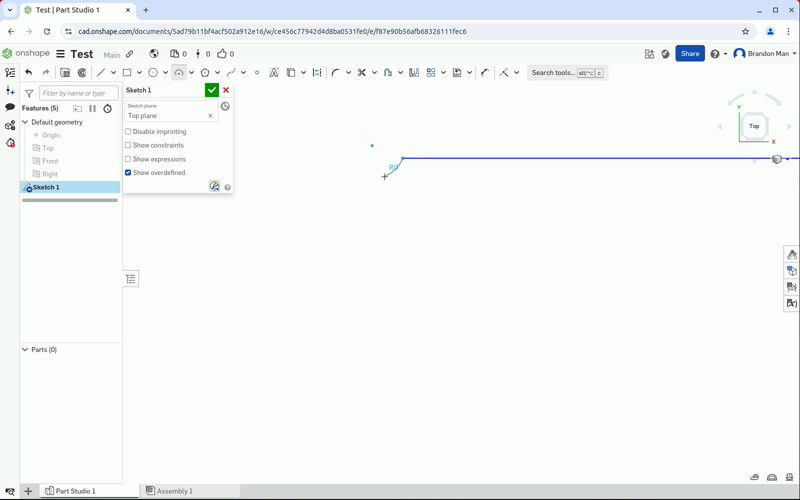
scroll(-6)
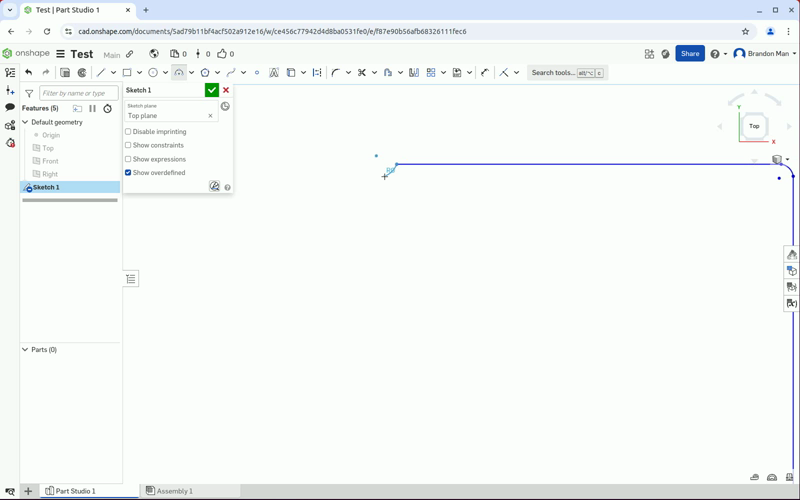
scroll(-6)
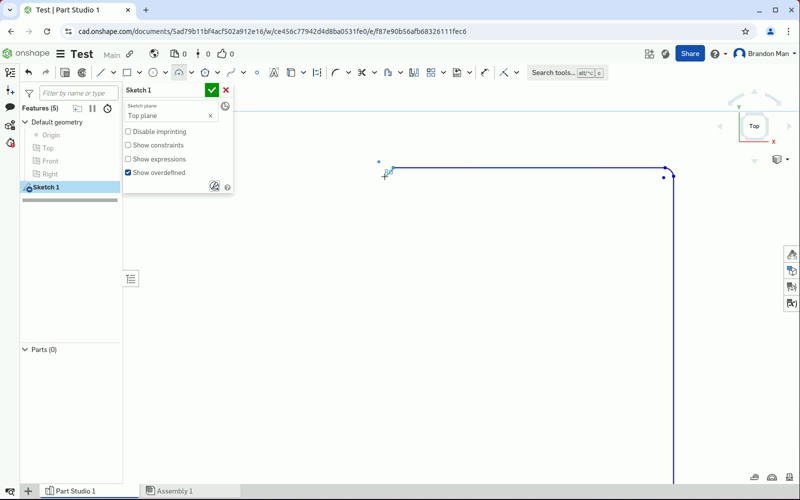
scroll(-6)
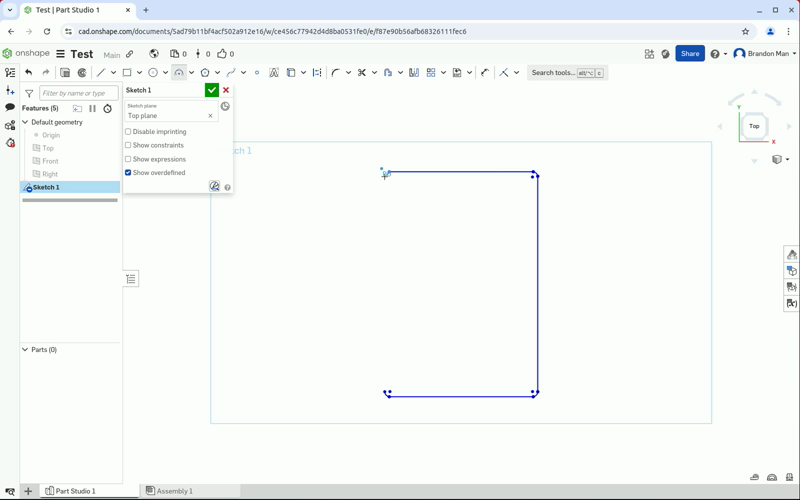
mouse_move(386, 173)
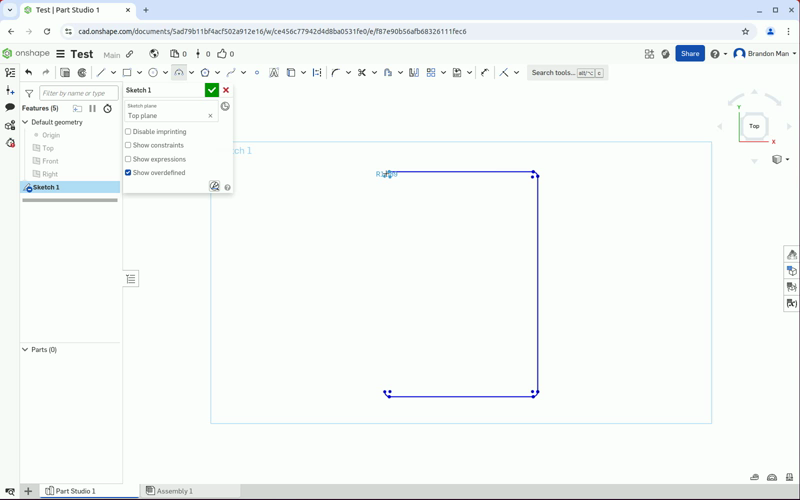
scroll(6)
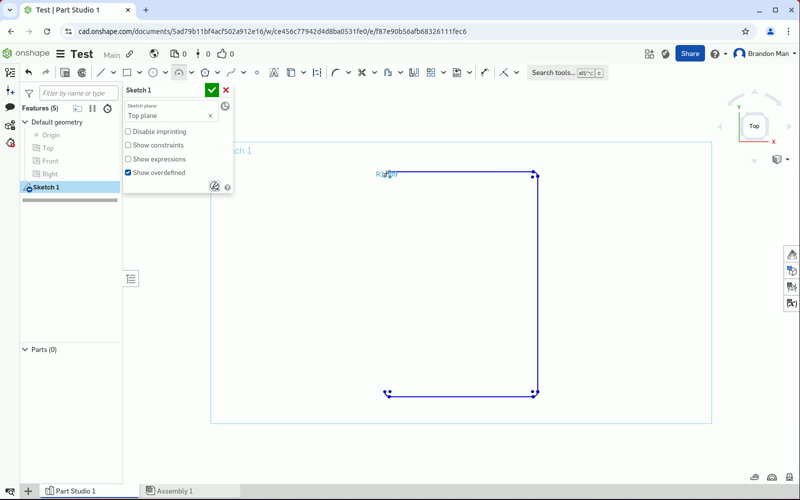
scroll(6)
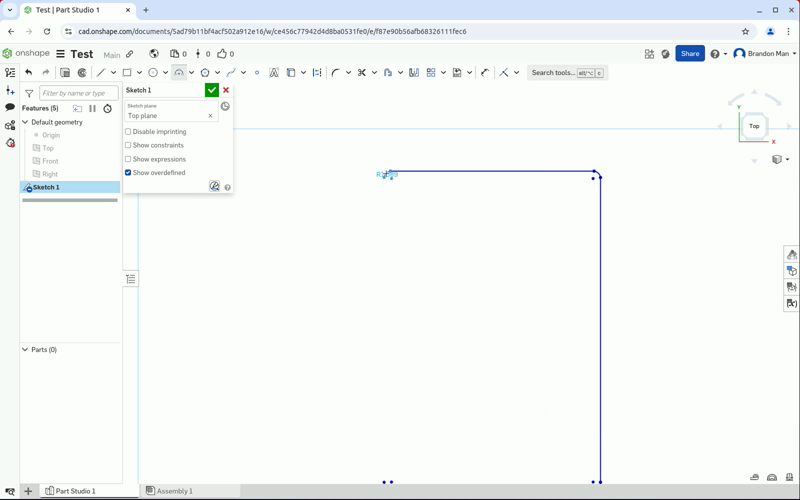
scroll(6)
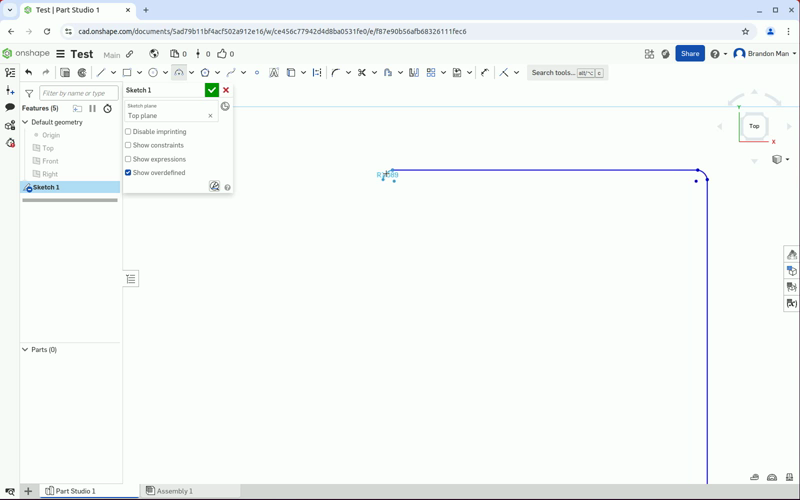
scroll(6)
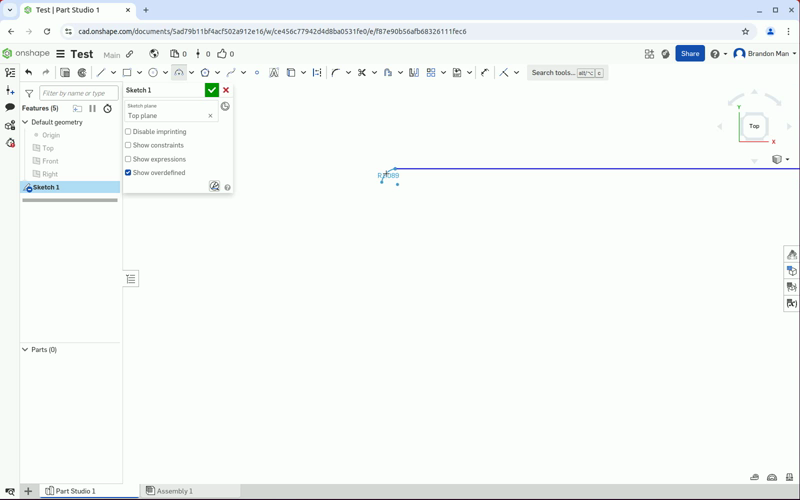
scroll(6)
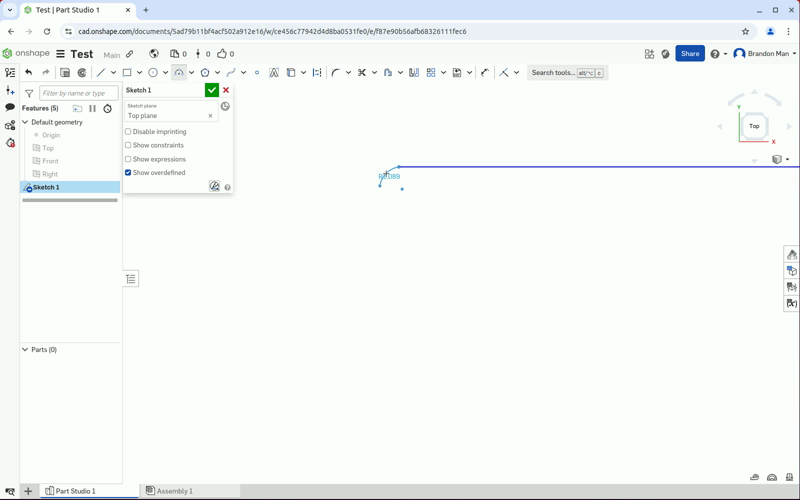
scroll(6)
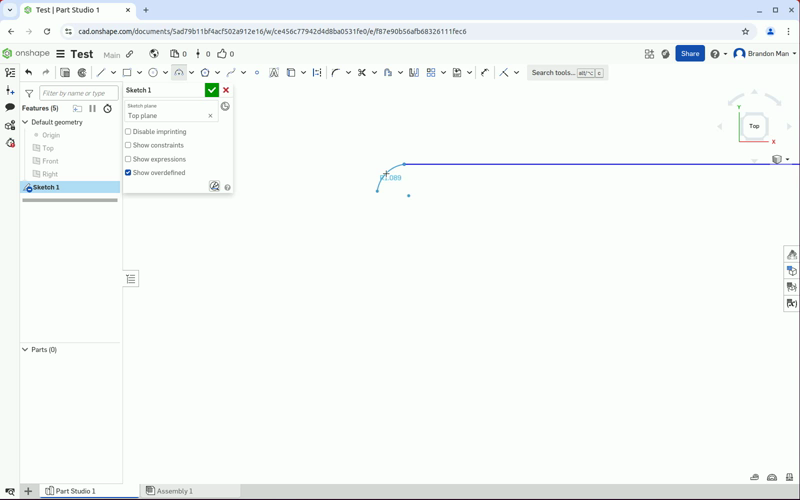
scroll(6)
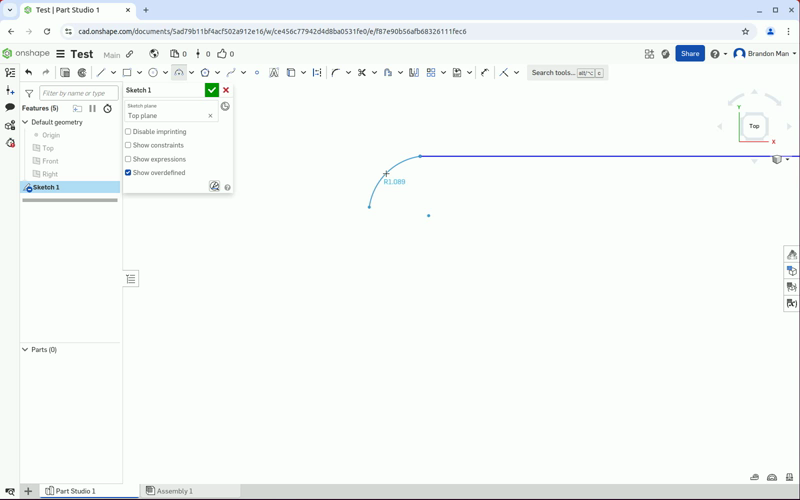
click(386, 173)
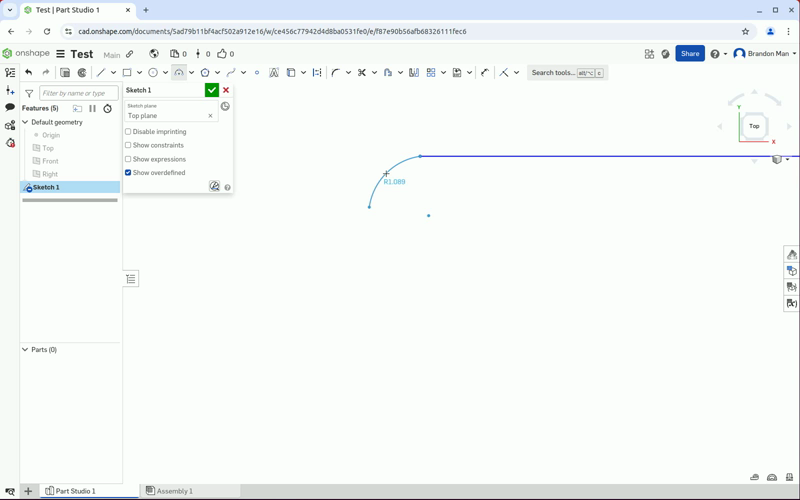
scroll(-6)
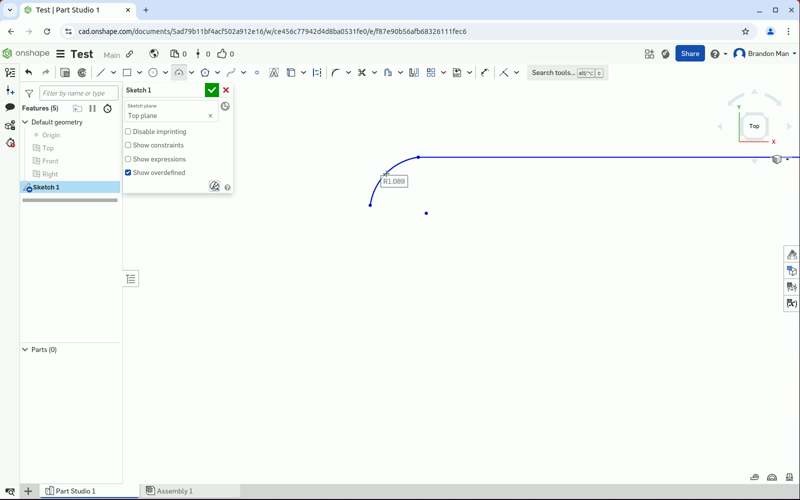
scroll(-6)
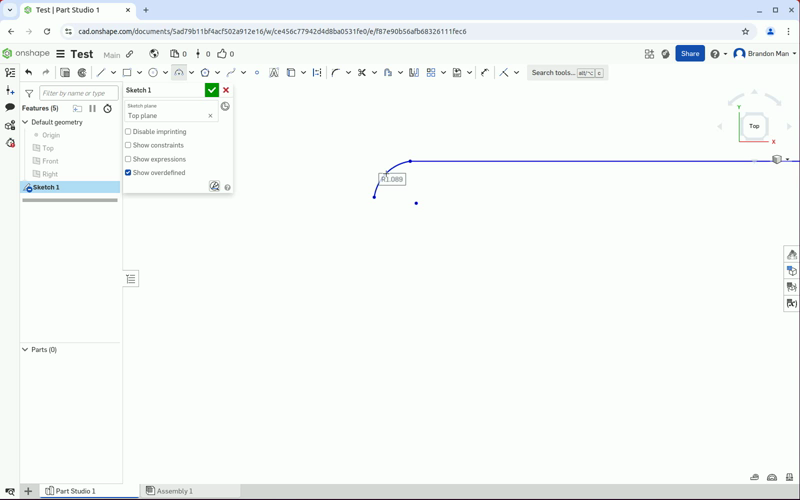
scroll(-6)
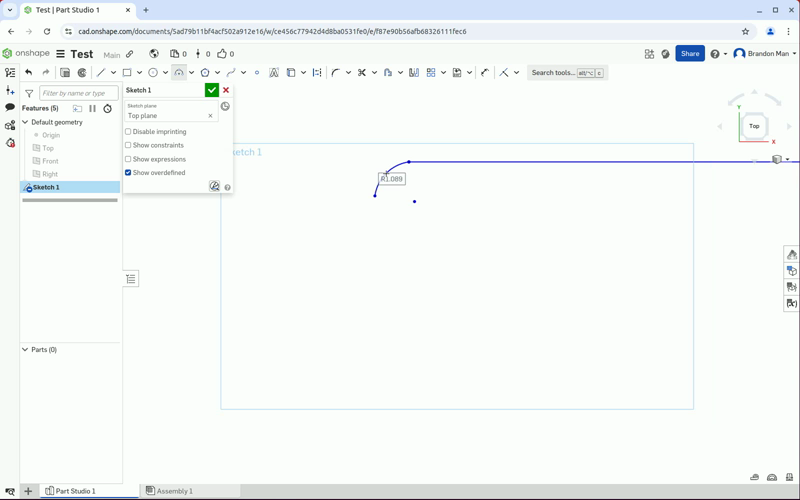
scroll(-6)
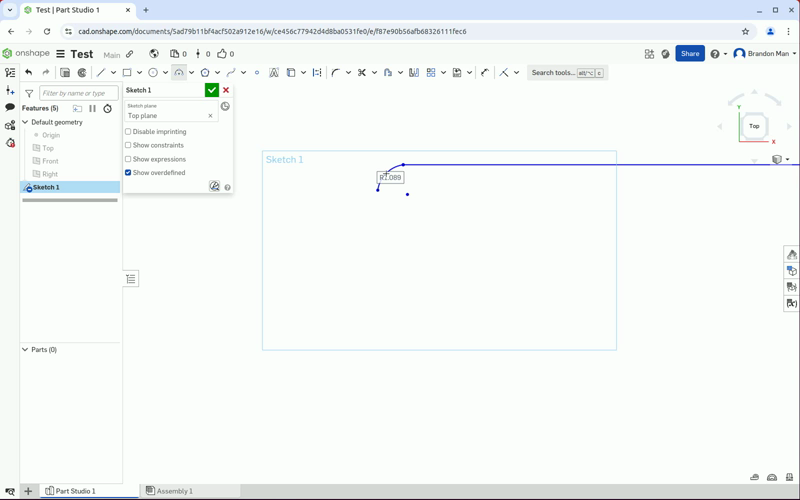
scroll(-6)
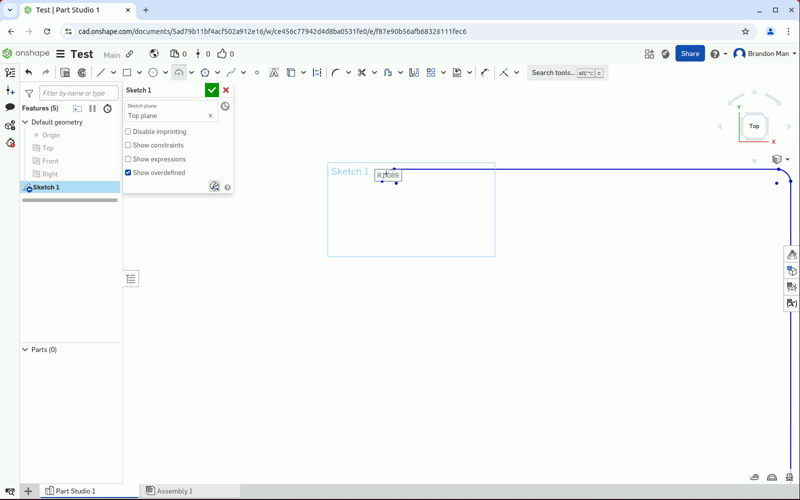
scroll(-6)
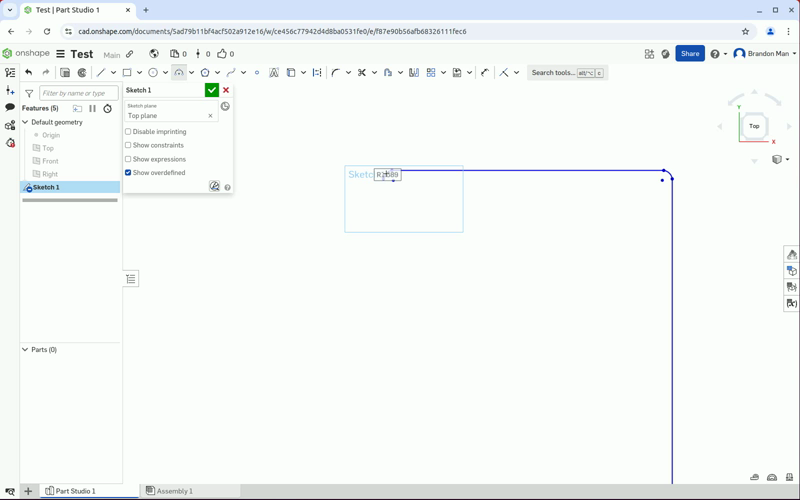
scroll(-6)
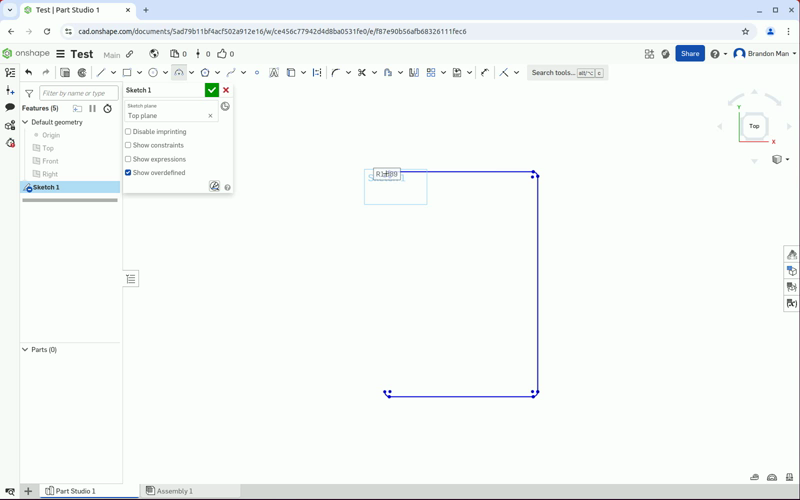
key_up(shift)
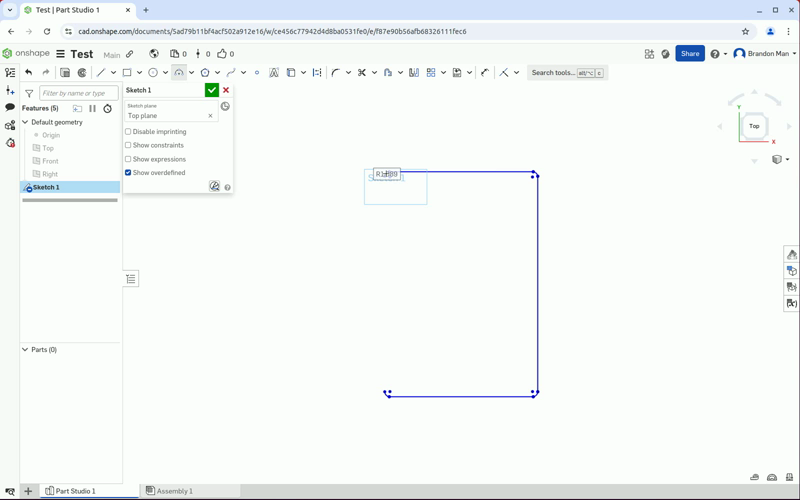
key(esc)
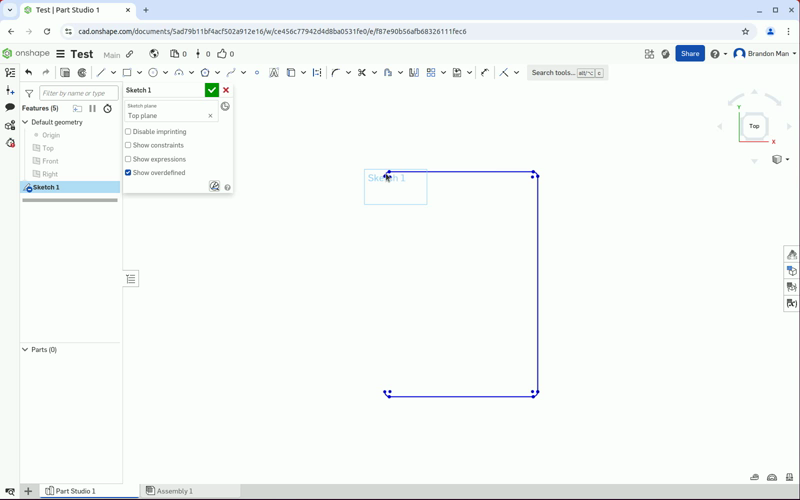
key(l)
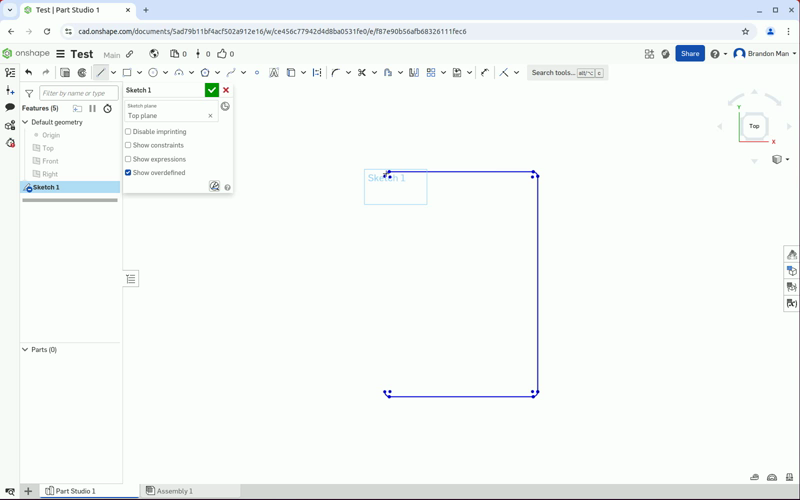
mouse_move(384, 176)
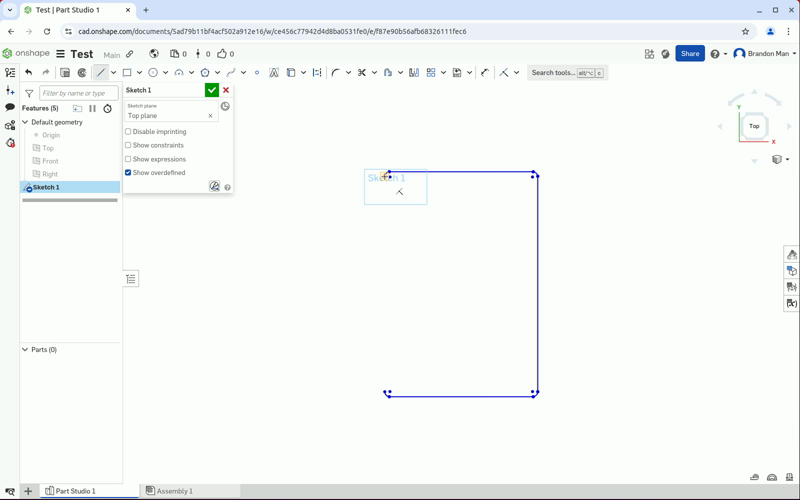
scroll(6)
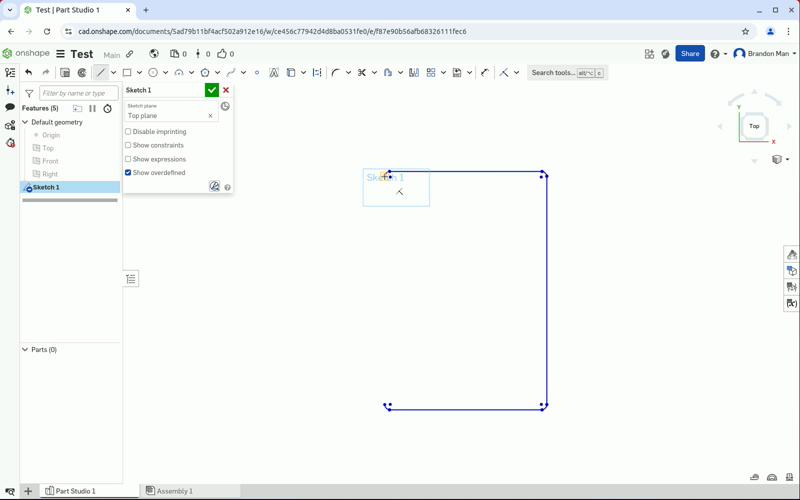
scroll(6)
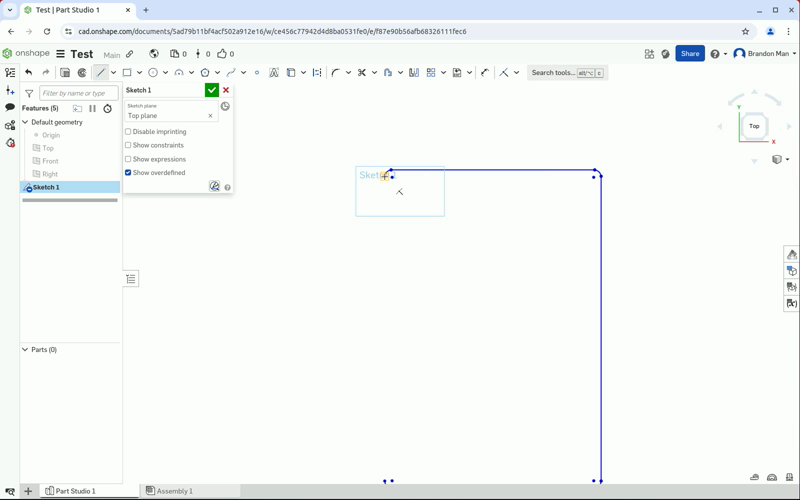
scroll(6)
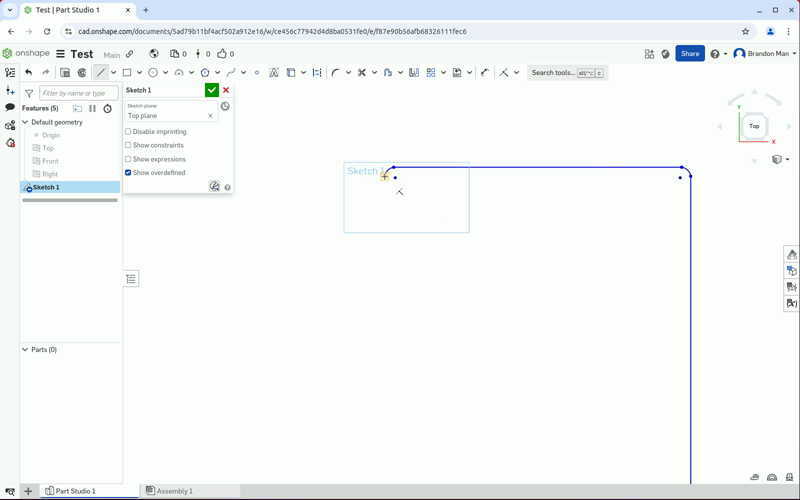
scroll(6)
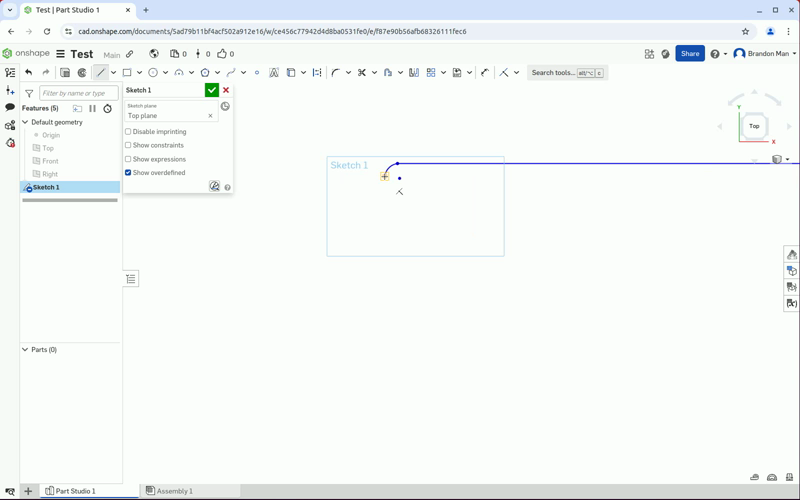
scroll(6)
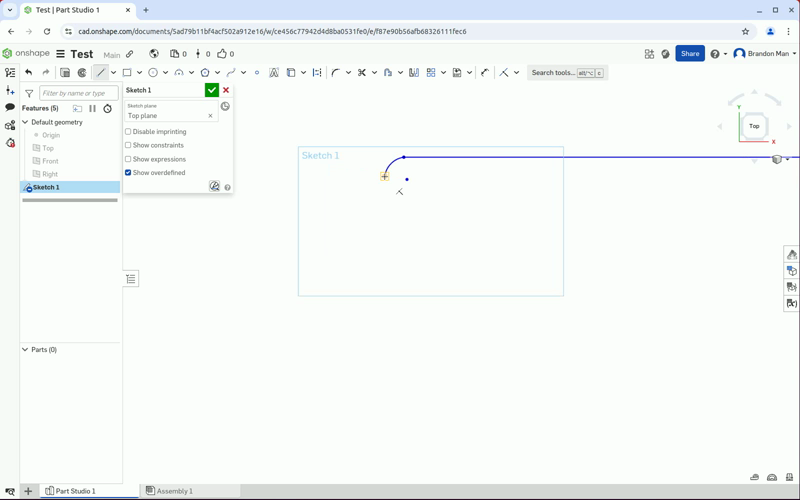
scroll(6)
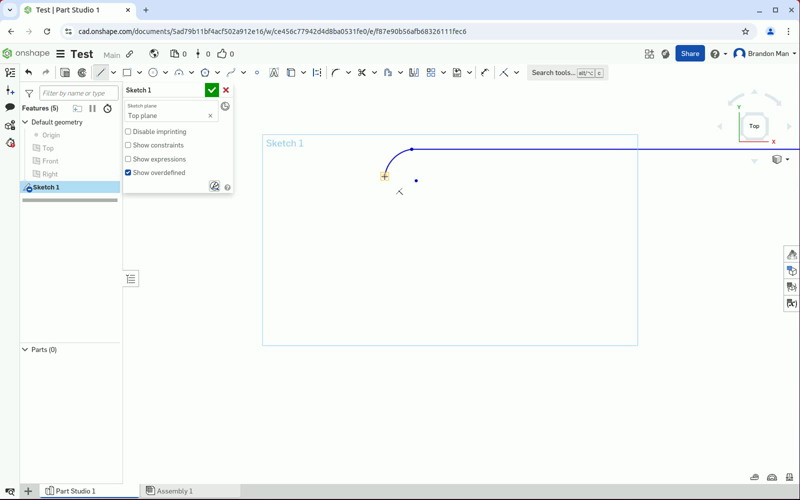
scroll(6)
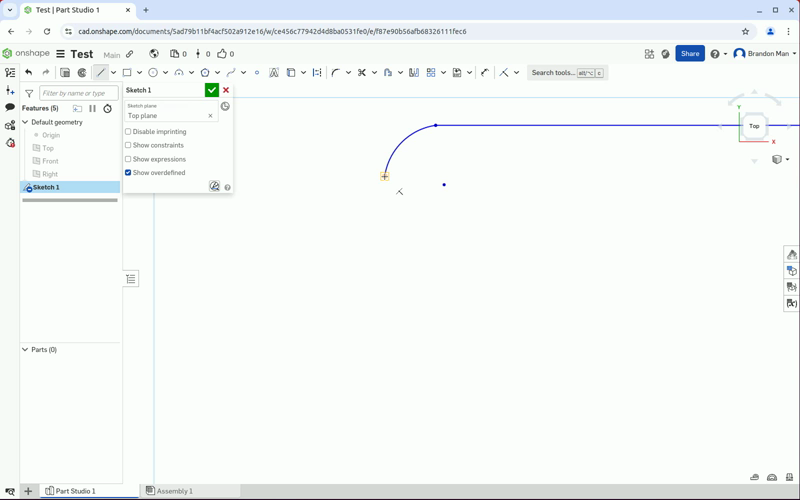
click(384, 176)
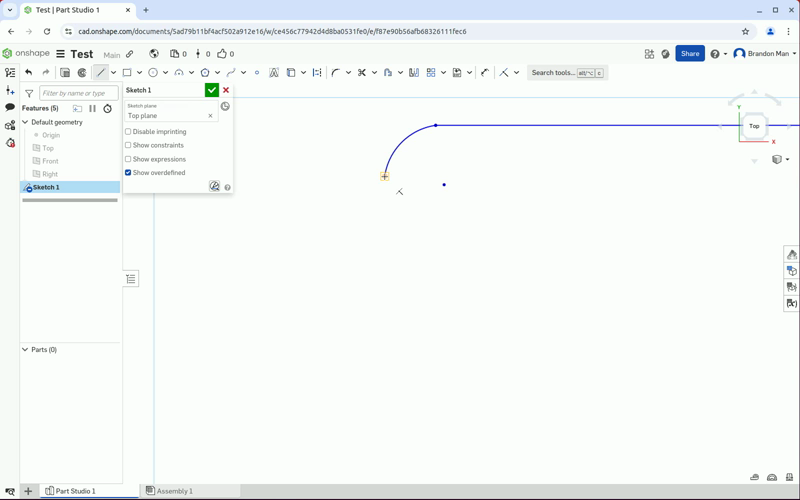
scroll(-6)
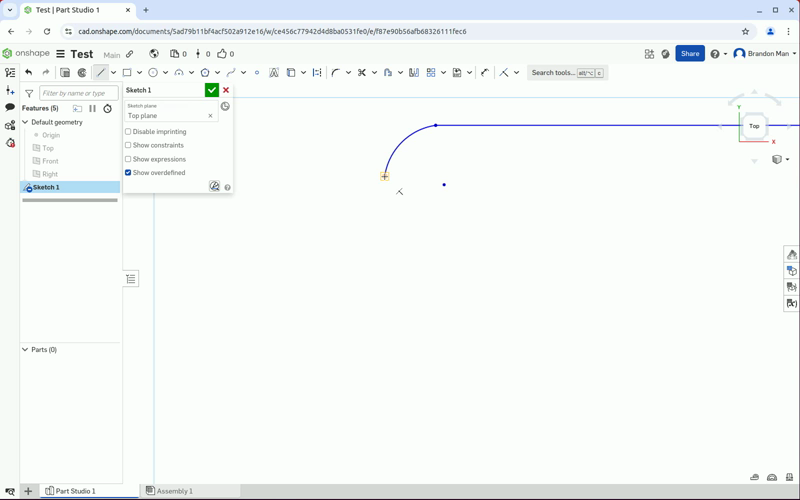
scroll(-6)
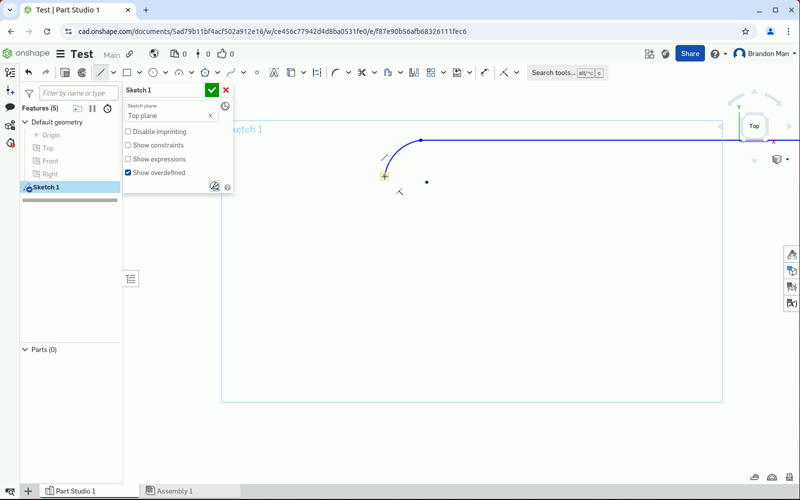
scroll(-6)
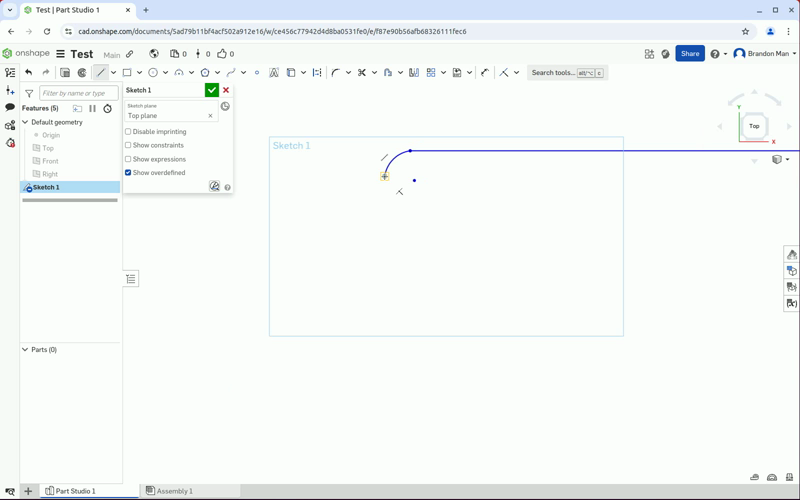
scroll(-6)
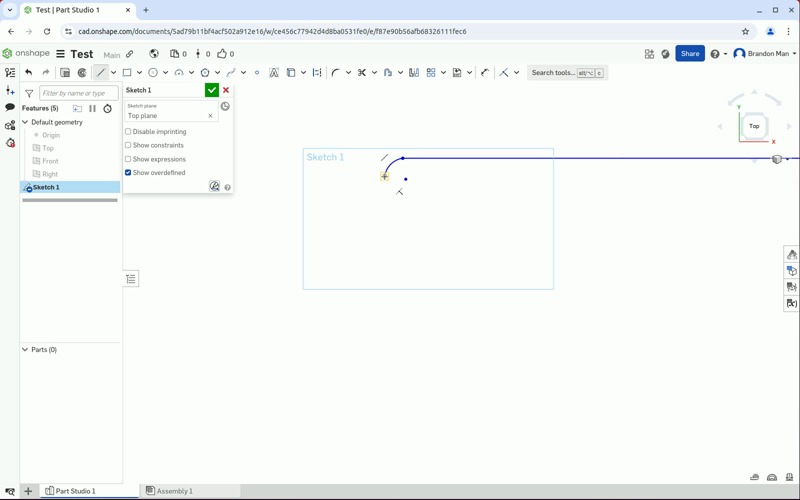
scroll(-6)
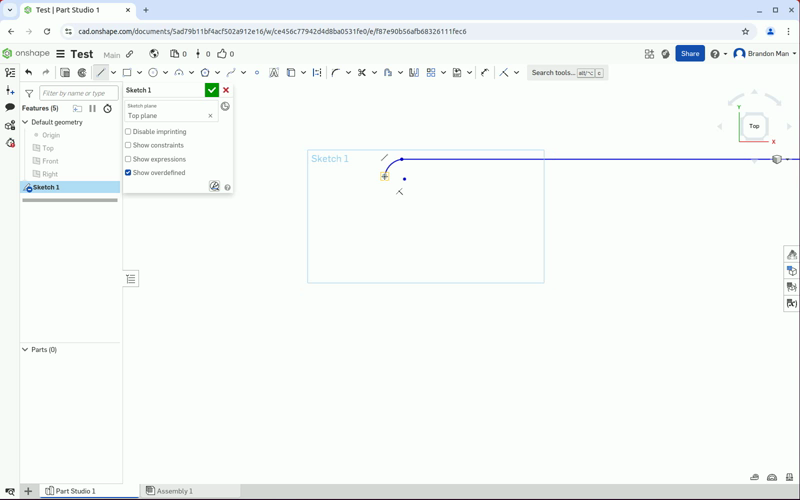
scroll(-6)
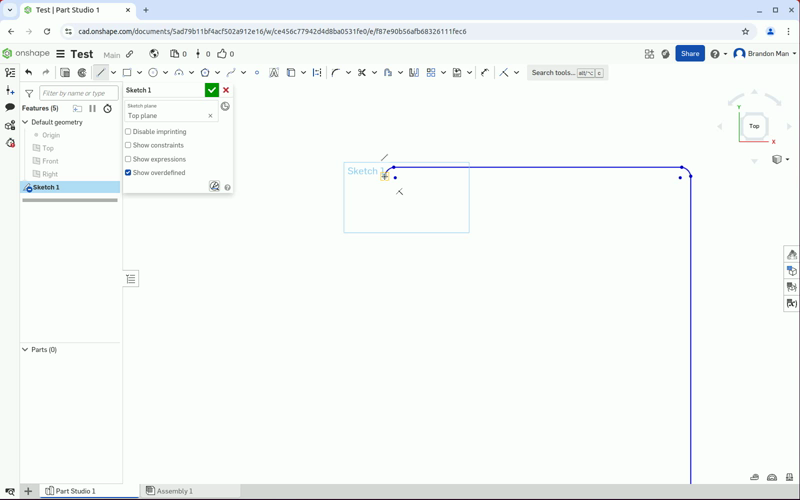
scroll(-6)
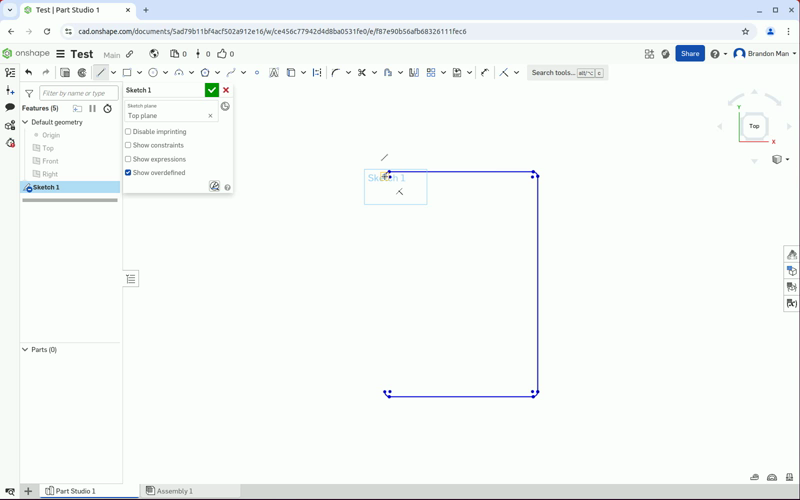
key_down(shift)
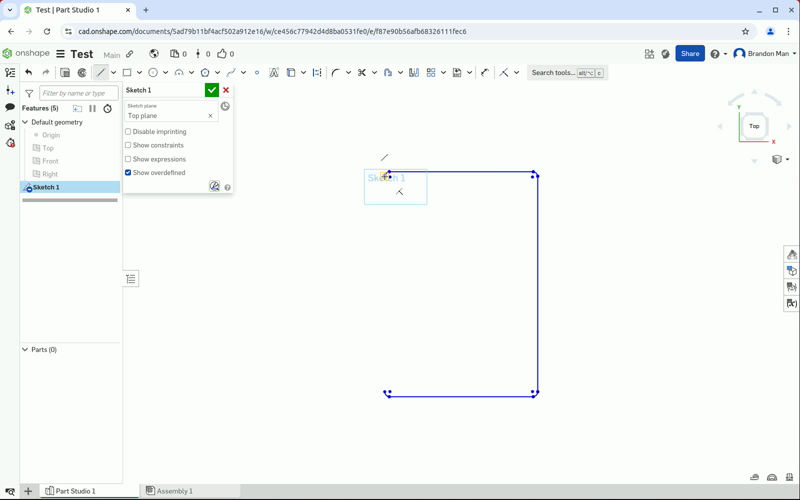
mouse_move(384, 391)
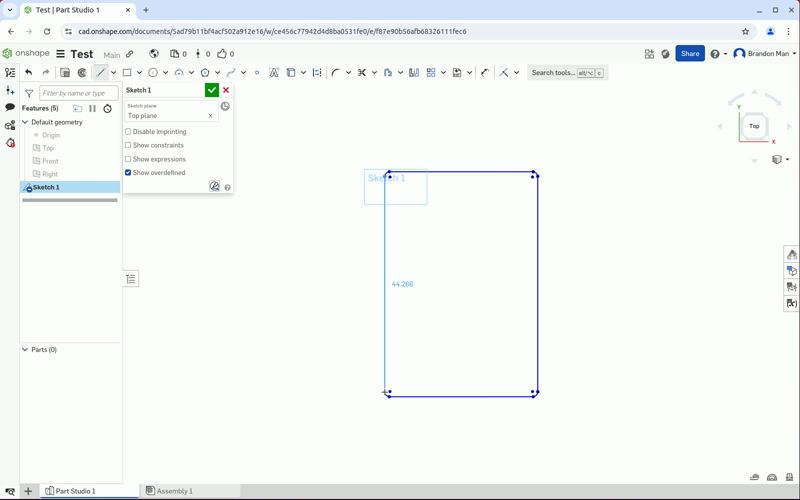
scroll(6)
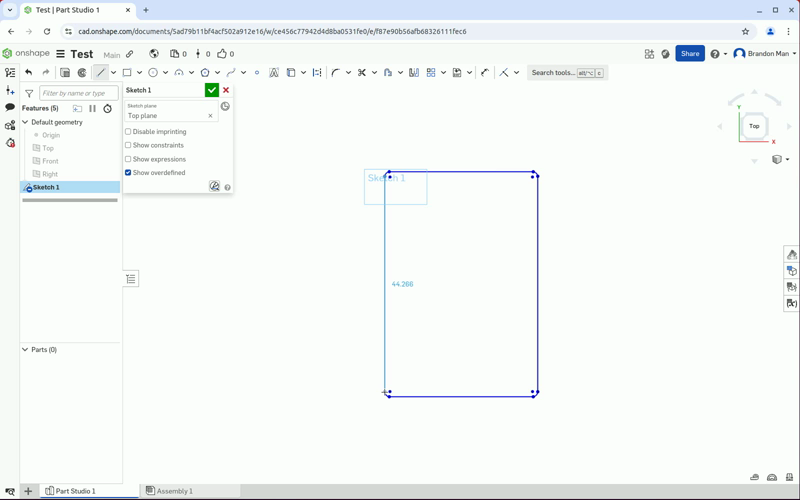
scroll(6)
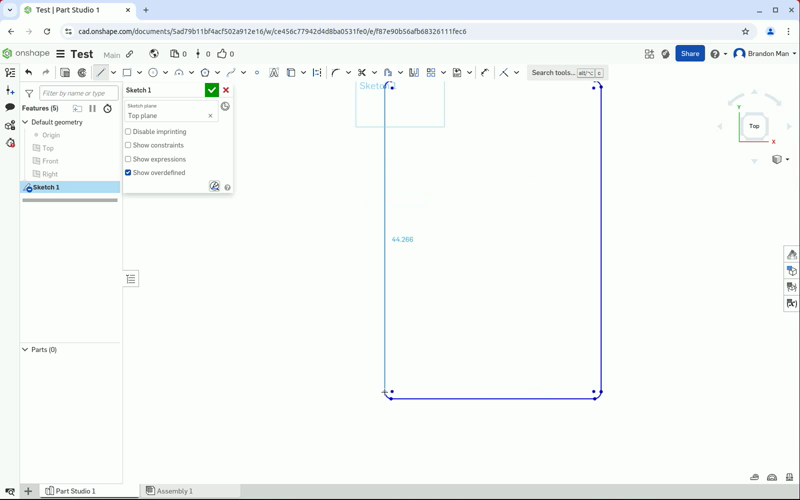
scroll(6)
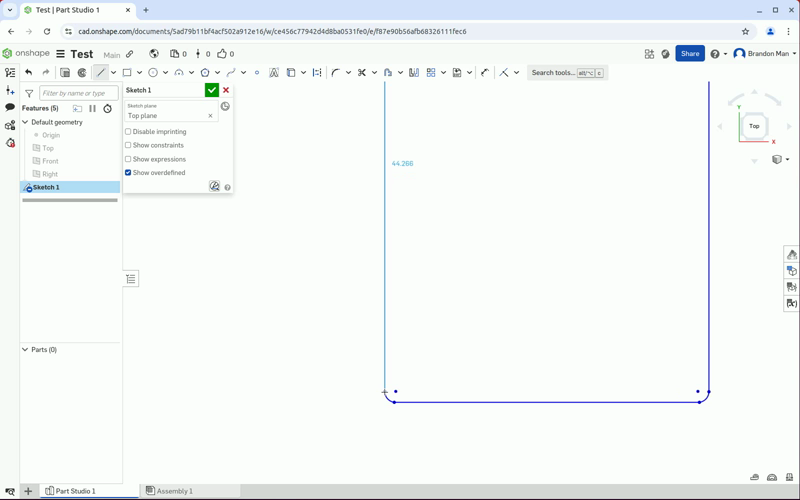
scroll(6)
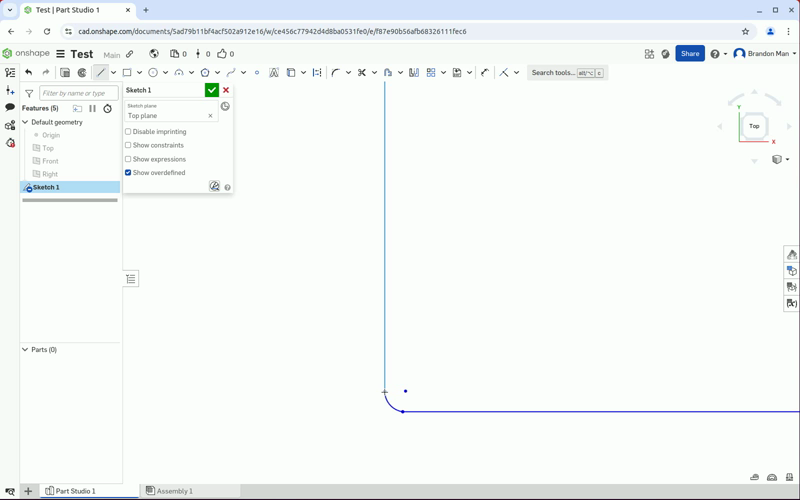
scroll(6)
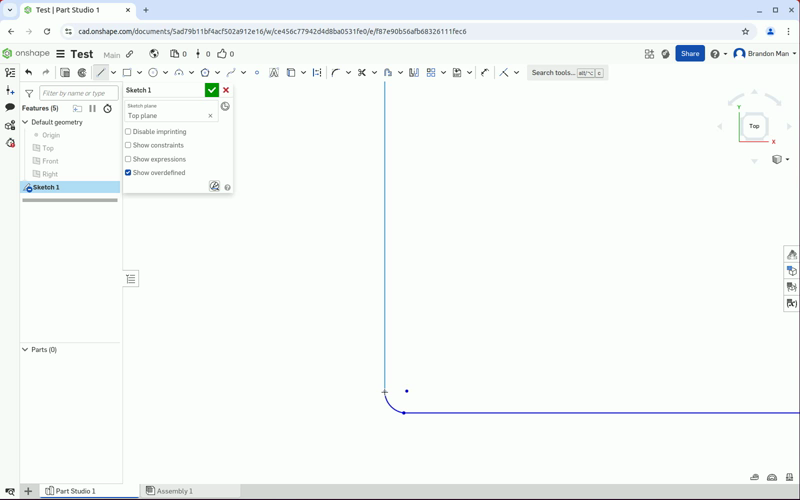
scroll(6)
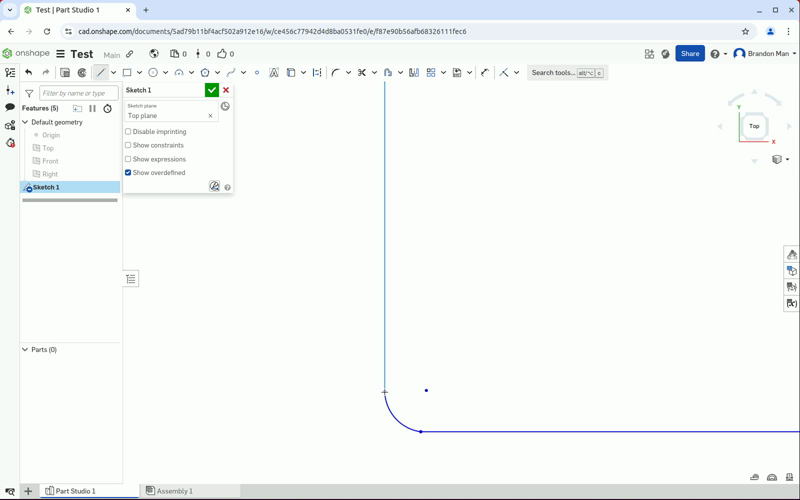
scroll(6)
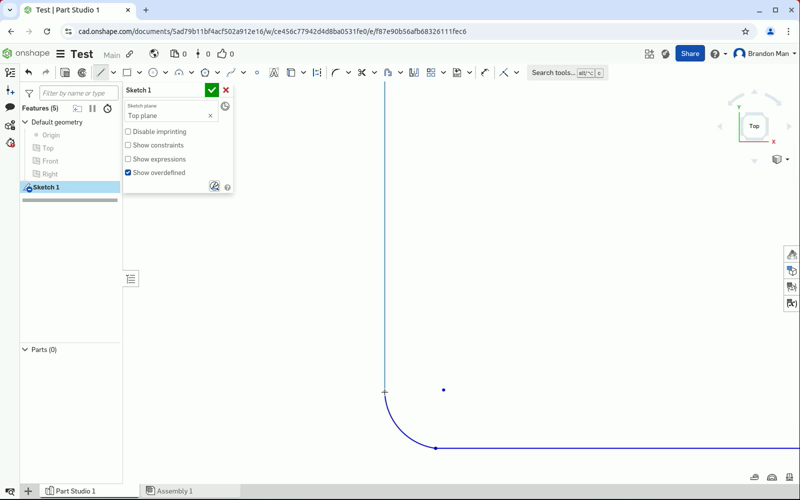
key_up(shift)
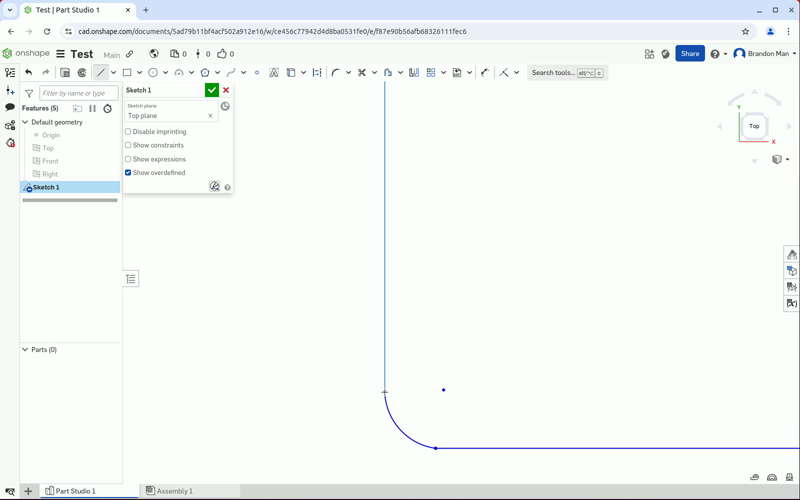
click(384, 391)
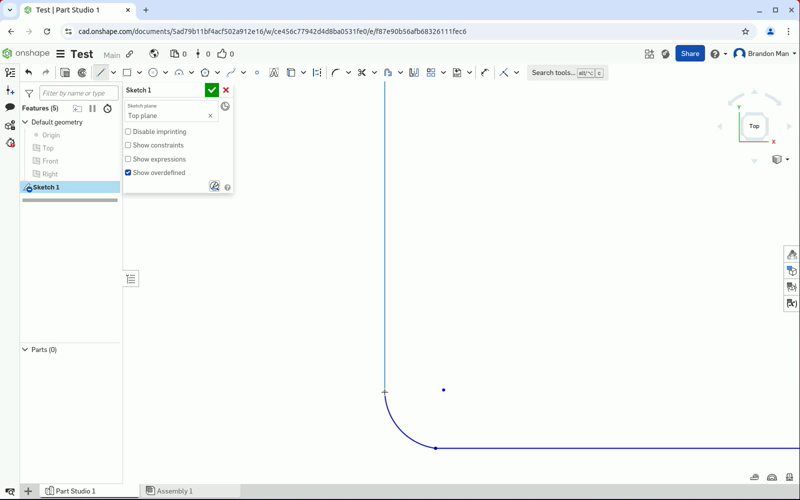
scroll(-6)
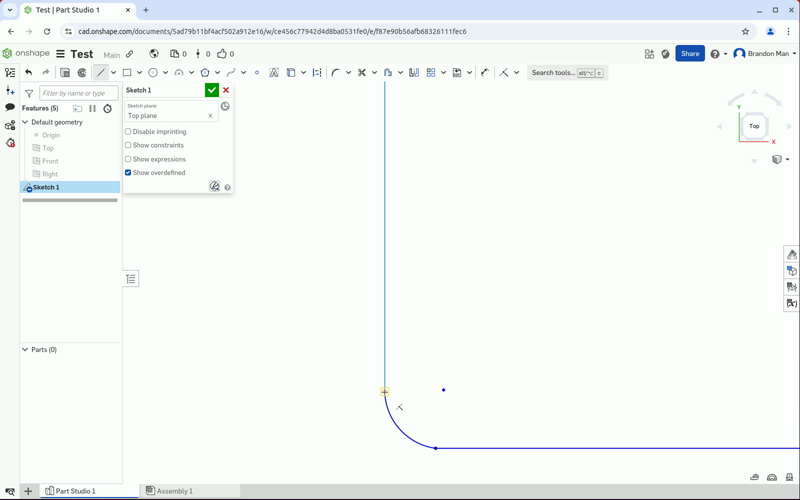
scroll(-6)
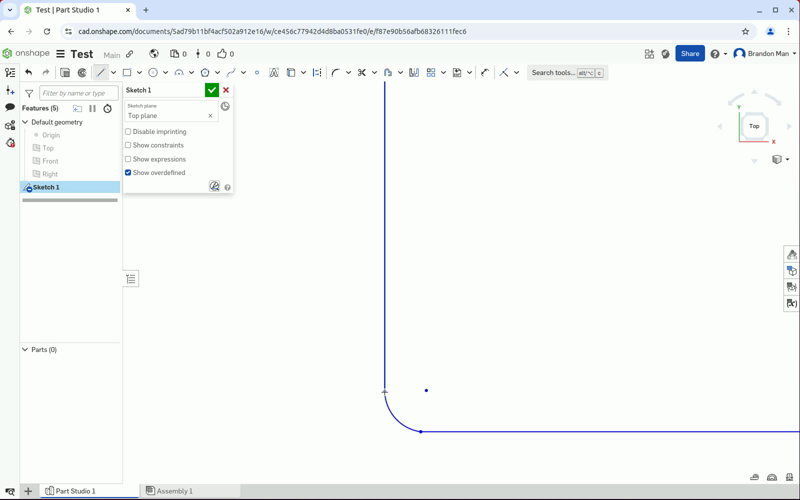
scroll(-6)
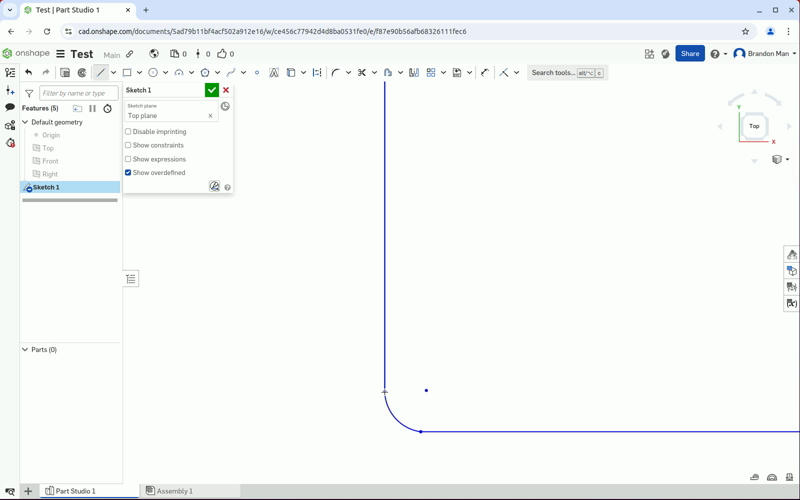
scroll(-6)
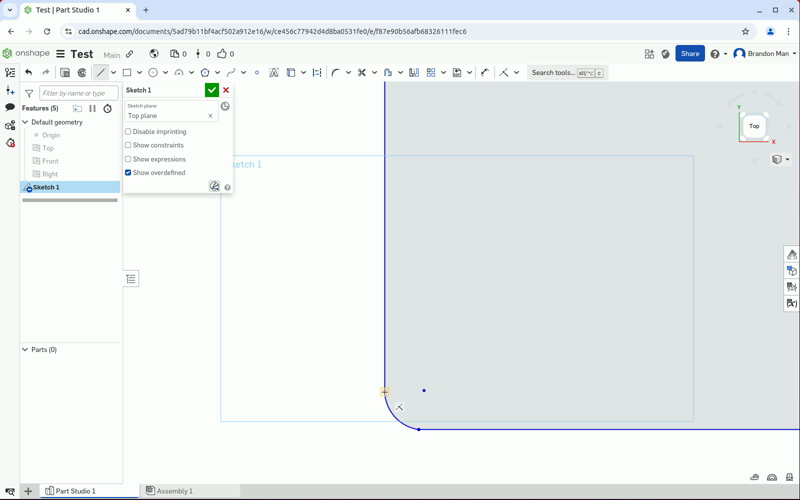
scroll(-6)
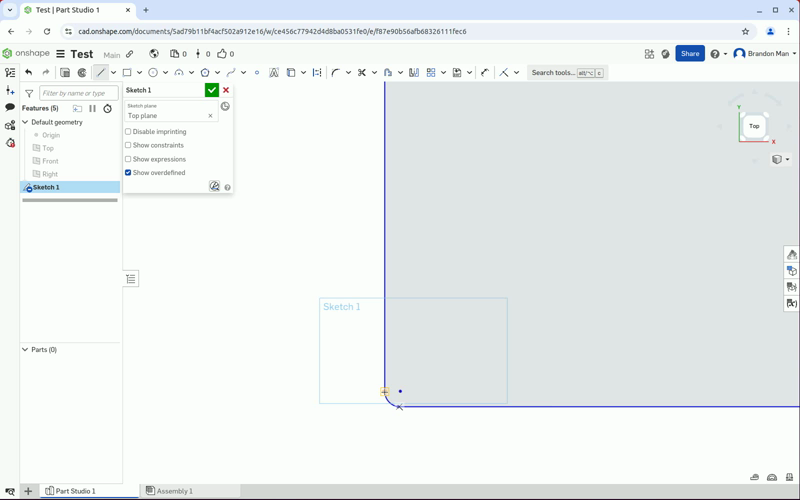
scroll(-6)
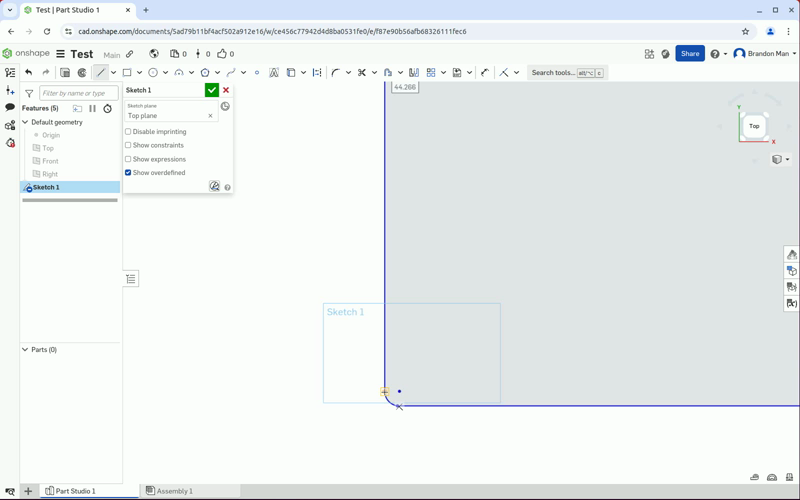
scroll(-6)
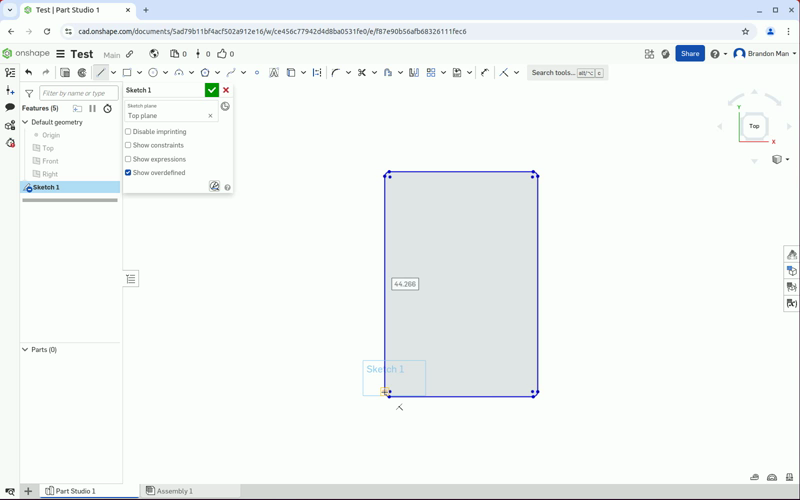
key(esc)
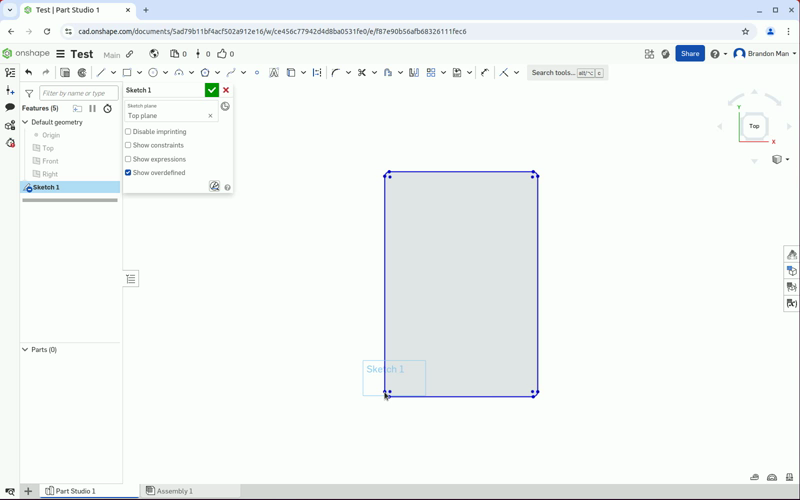
mouse_move(460, 242)
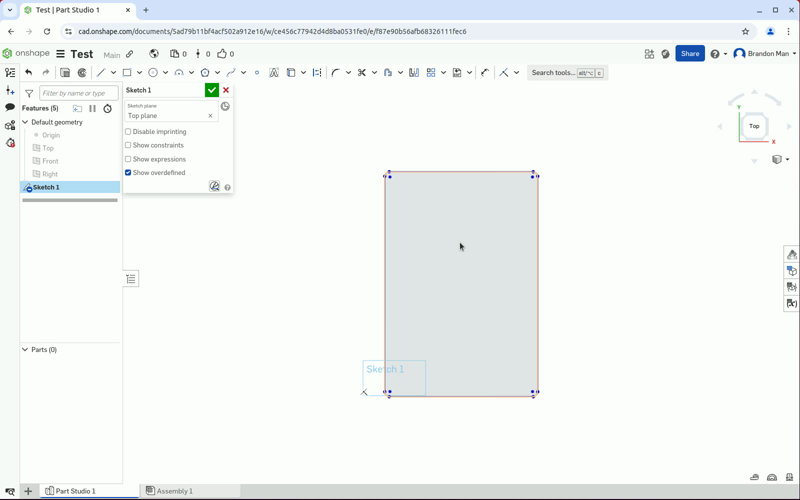
click(460, 242)
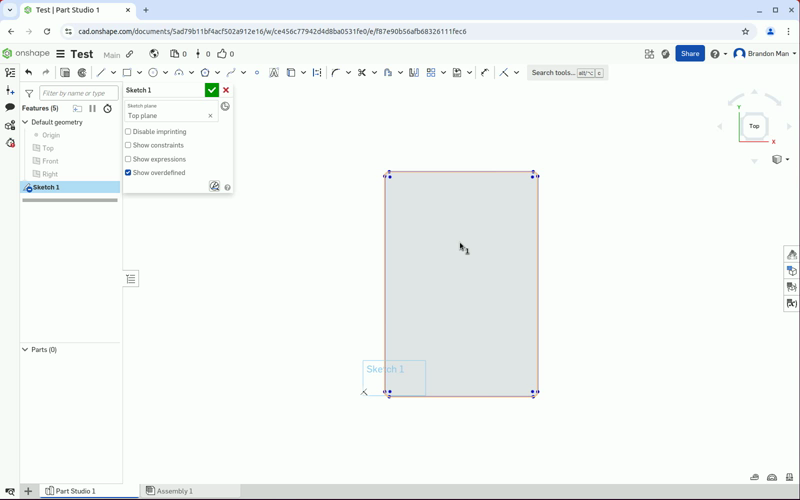
mouse_move(73, 352)
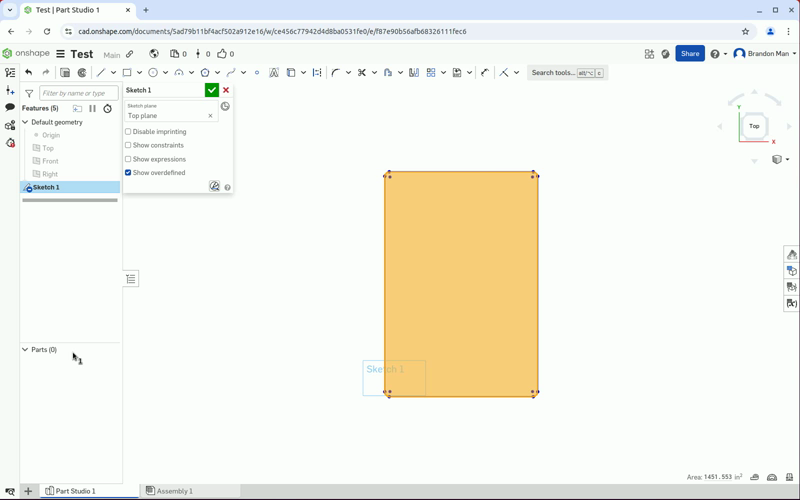
key(shift+y)
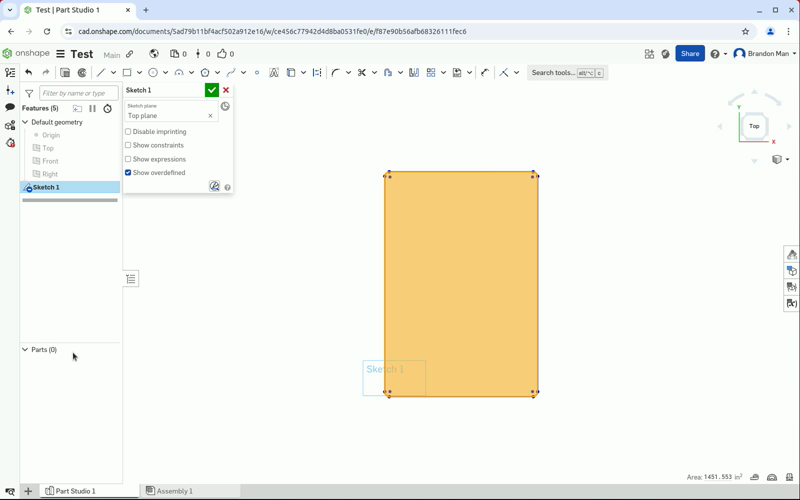
key(shift+e)
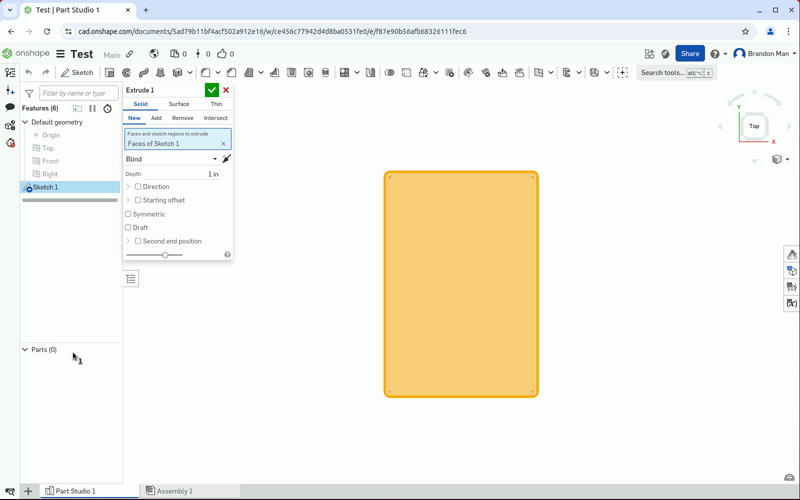
mouse_move(143, 106)
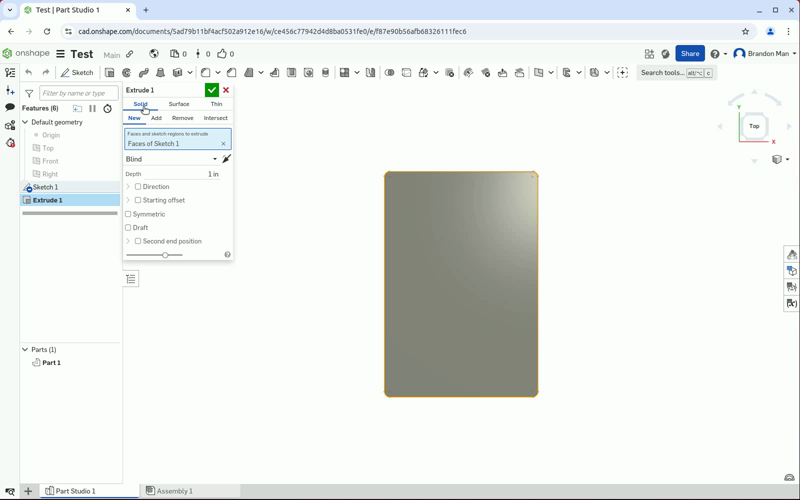
click(143, 106)
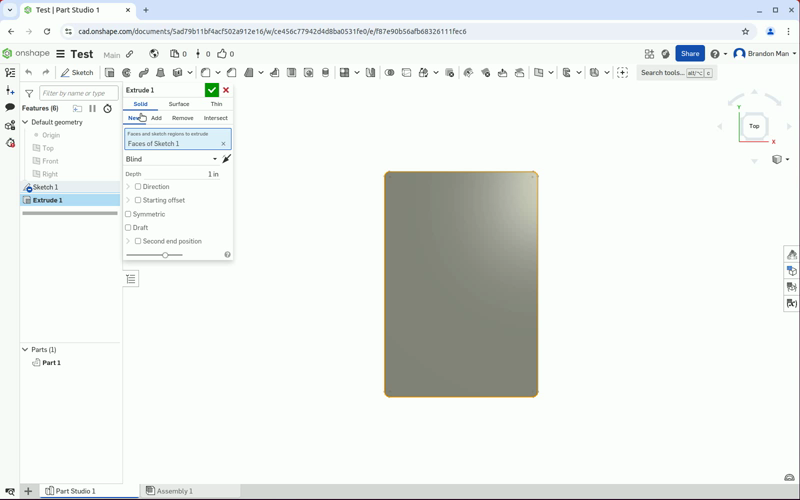
mouse_move(137, 120)
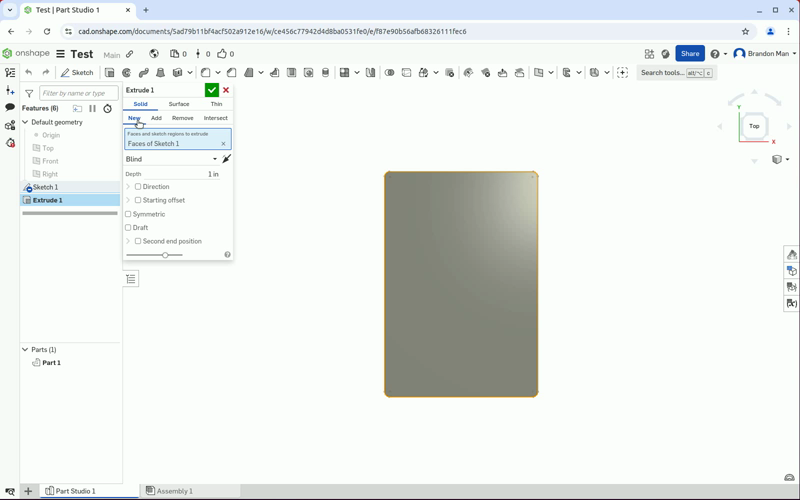
click(137, 120)
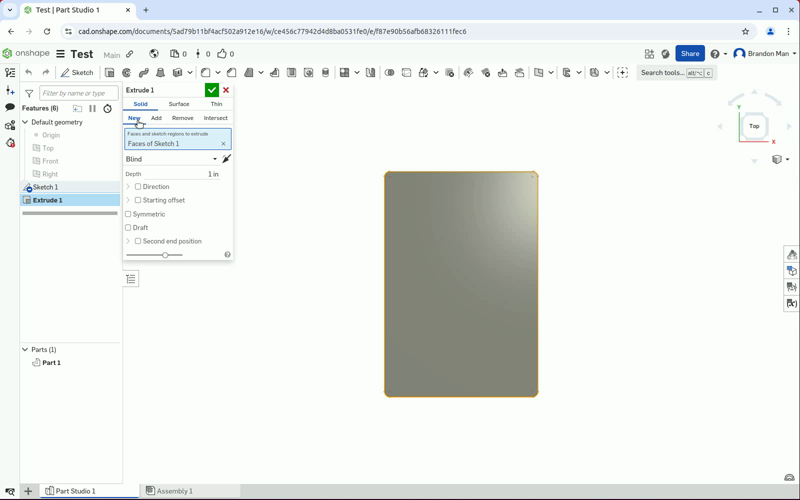
key(tab, 4)
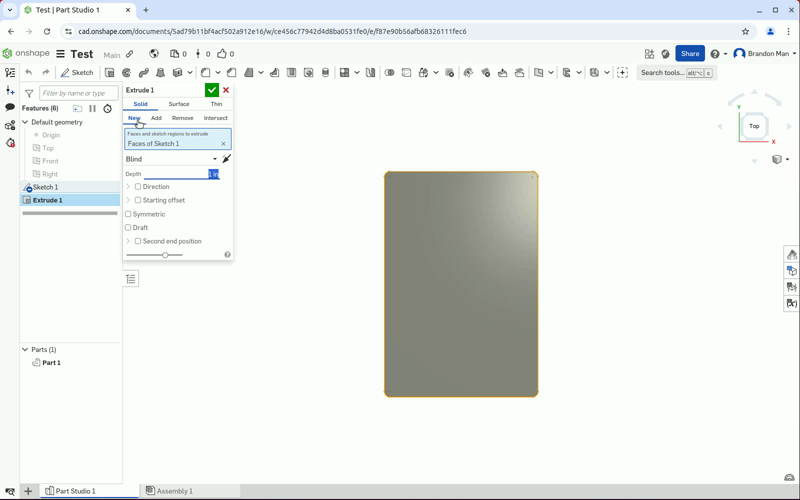
text(1.685)
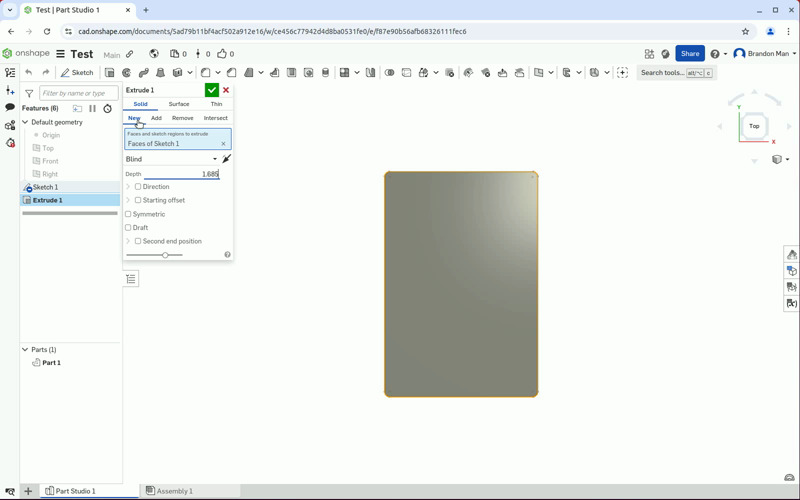
key(enter)
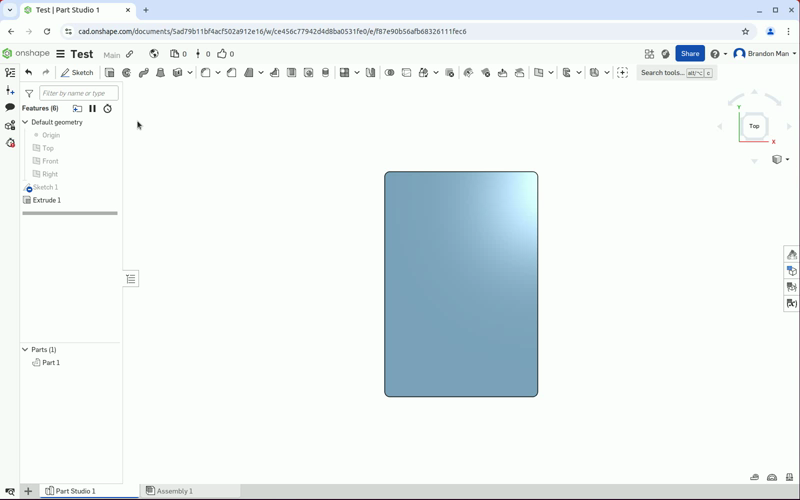
key(shift+h)
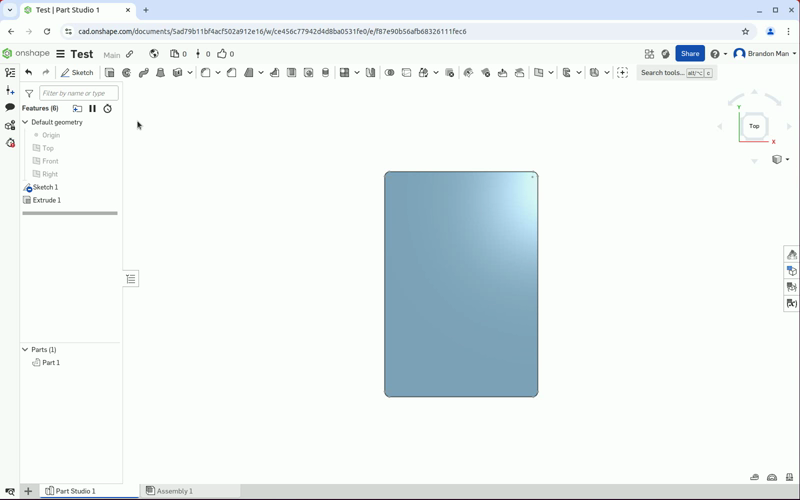
key(shift+h)
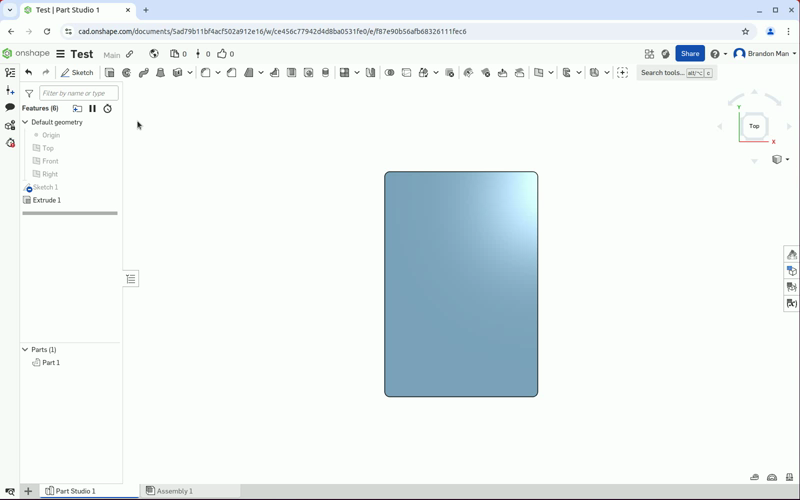
mouse_move(73, 189)
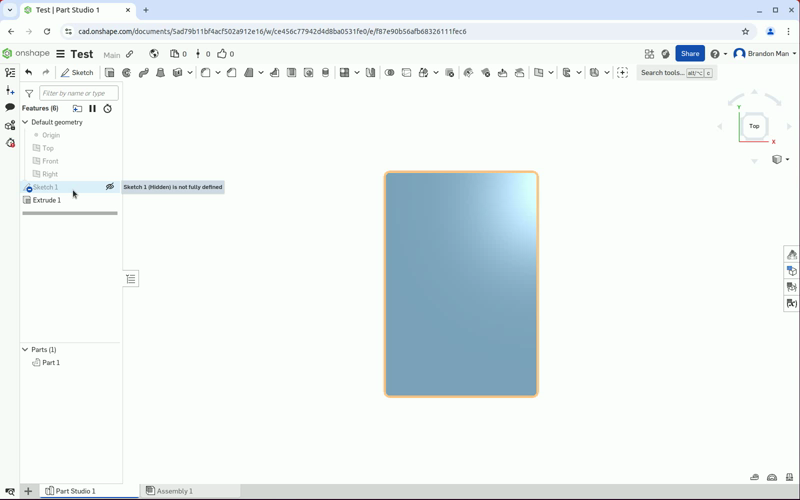
click(73, 189)
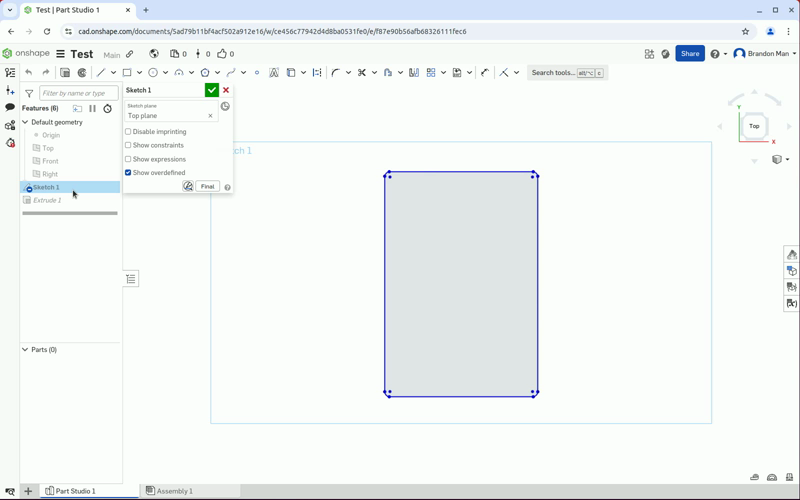
mouse_move(229, 92)
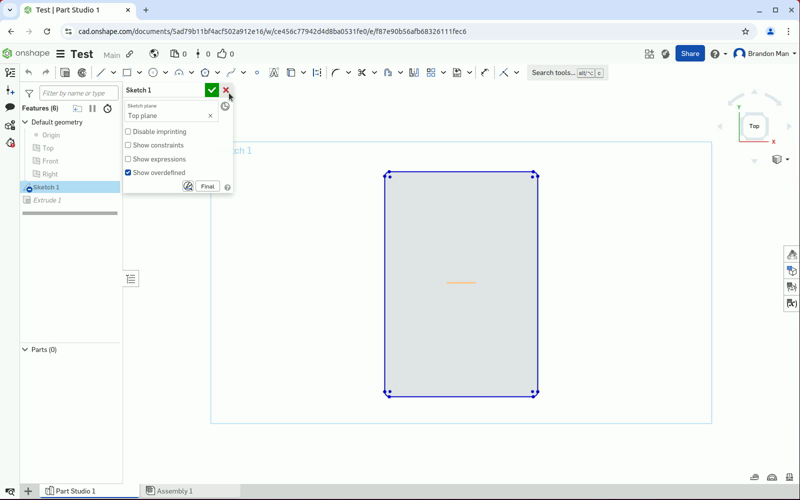
click(229, 92)
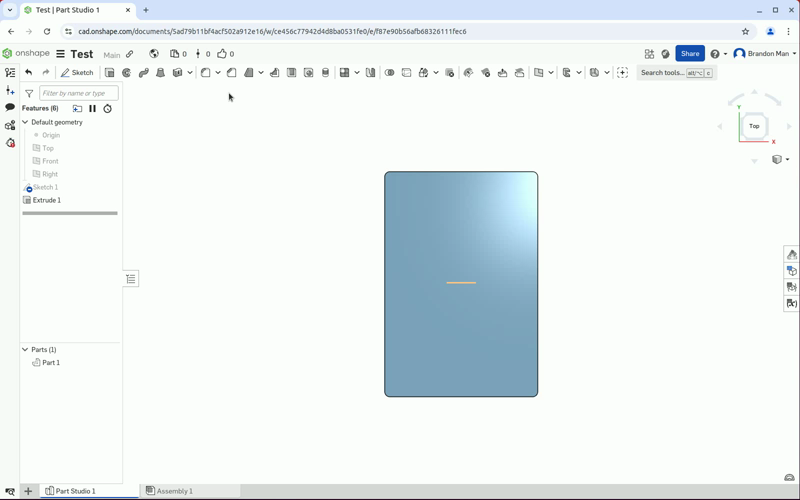
mouse_move(541, 75)
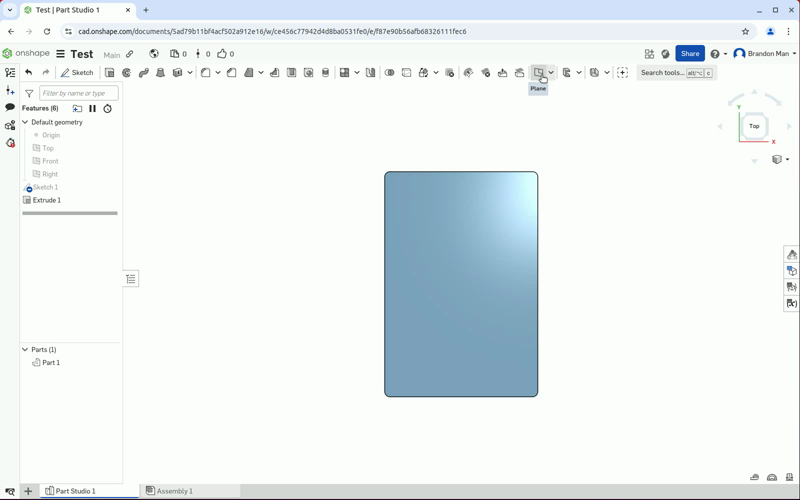
click(541, 75)
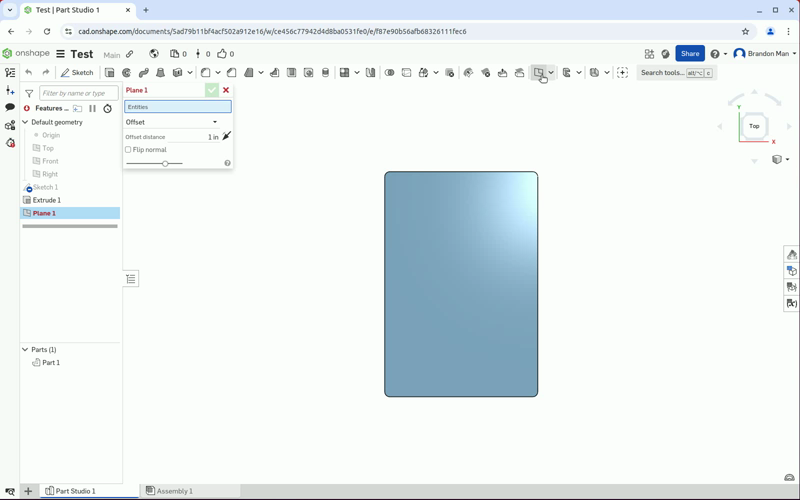
mouse_move(73, 150)
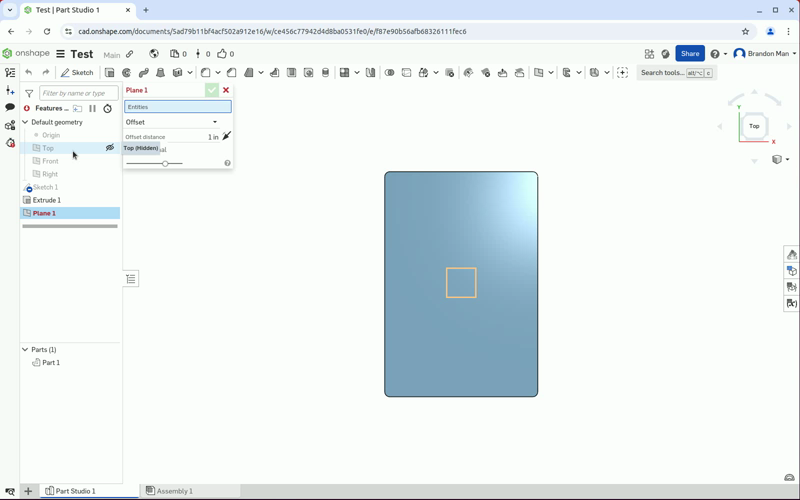
click(73, 150)
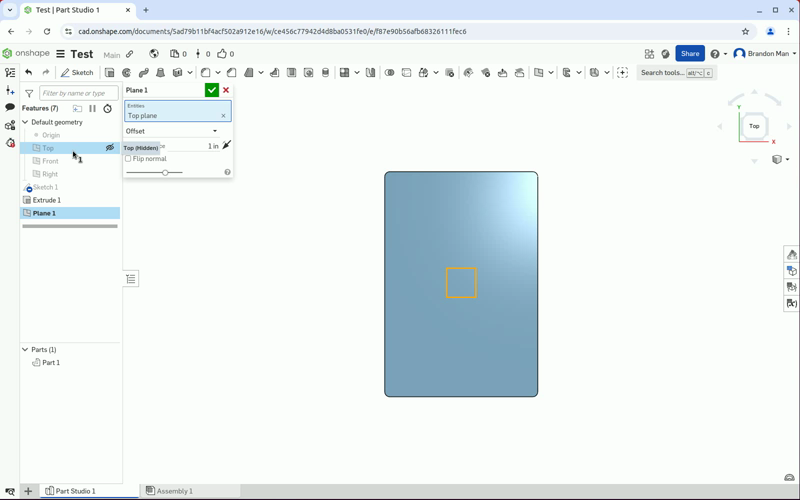
key(tab, 2)
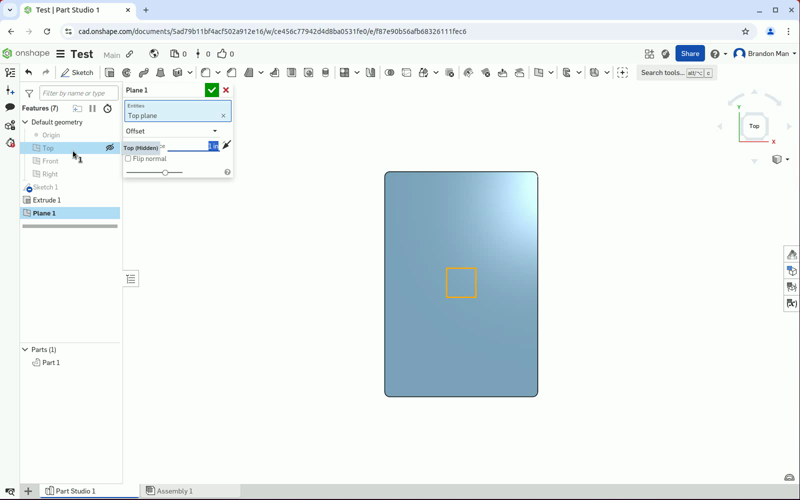
text(1.695)
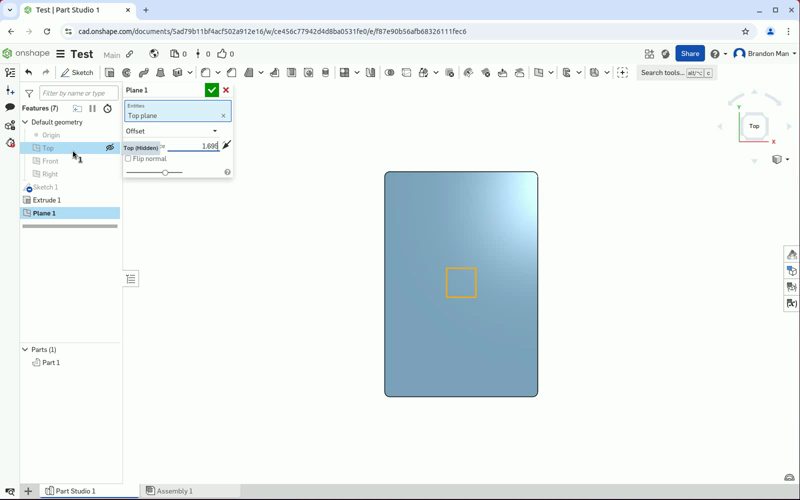
key(enter, 2)
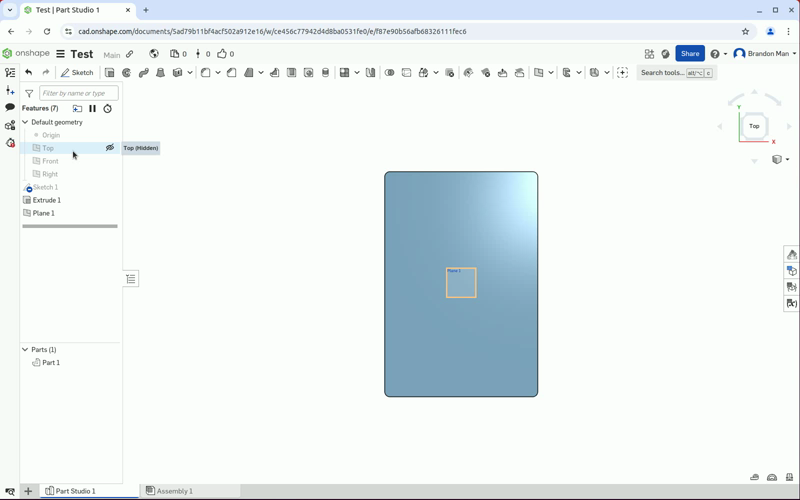
key(shift+s)
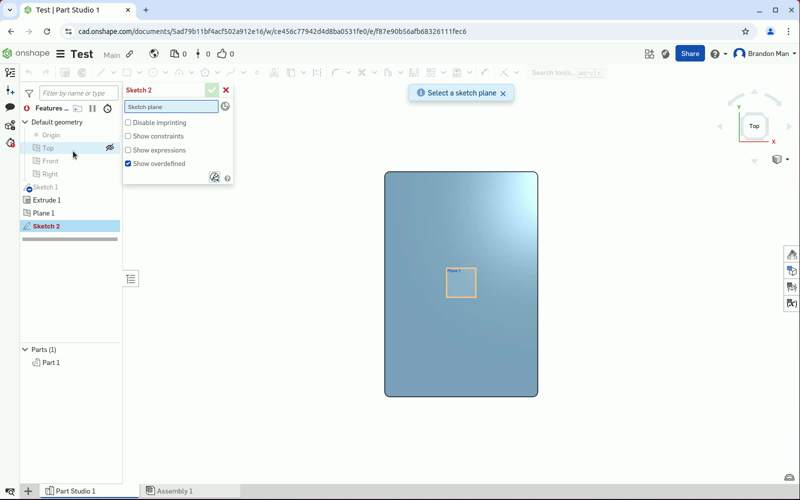
mouse_move(73, 215)
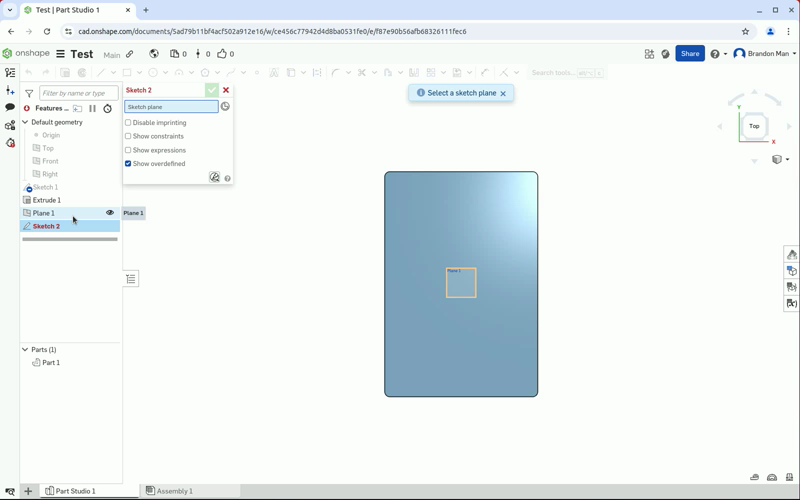
click(73, 215)
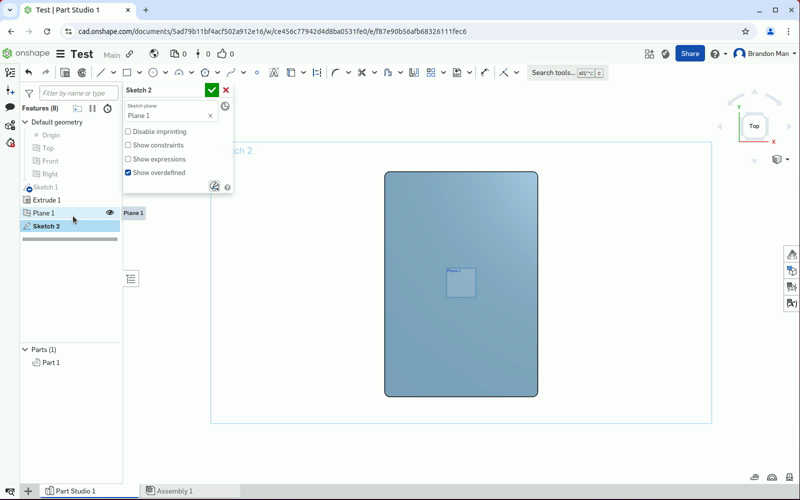
mouse_move(73, 352)
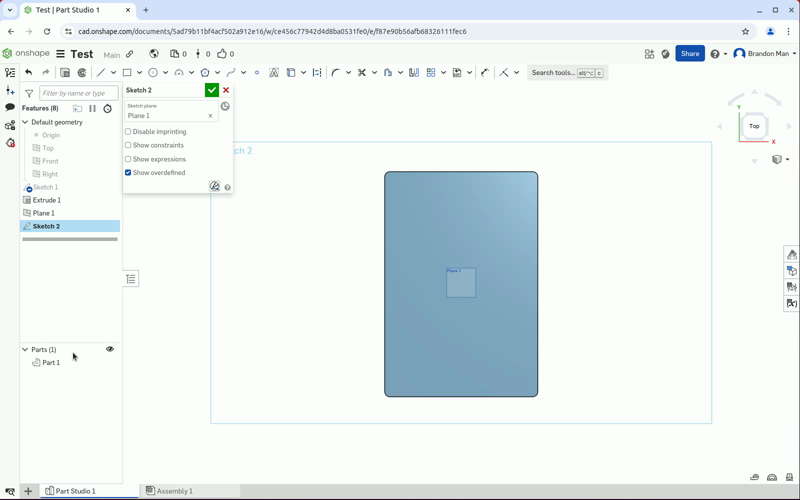
key(y)
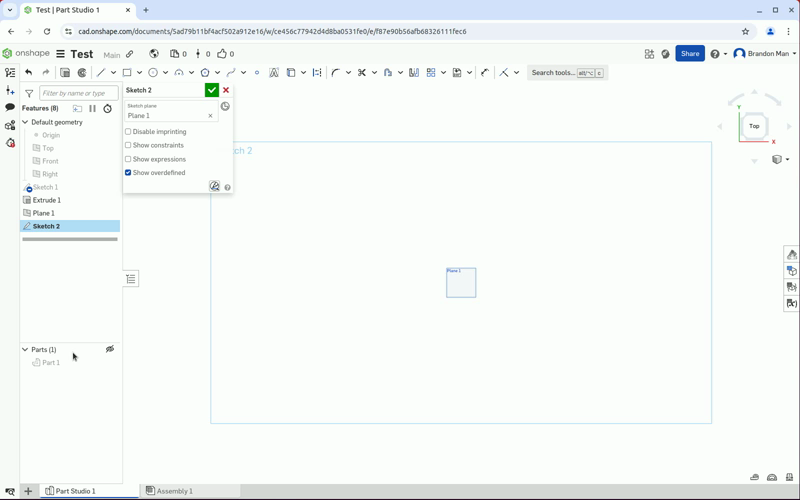
key(l)
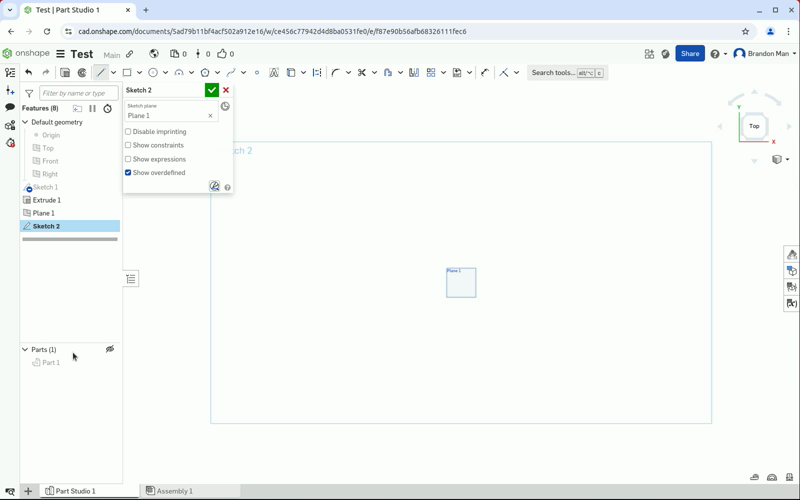
key_down(shift)
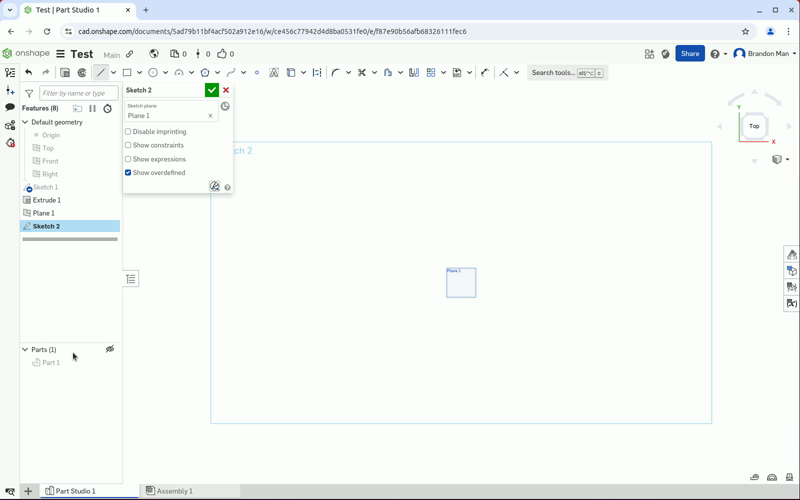
mouse_move(384, 382)
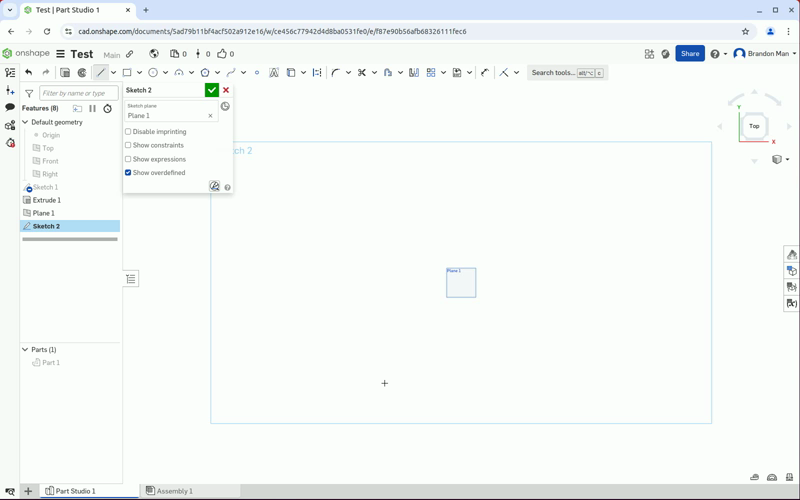
click(384, 382)
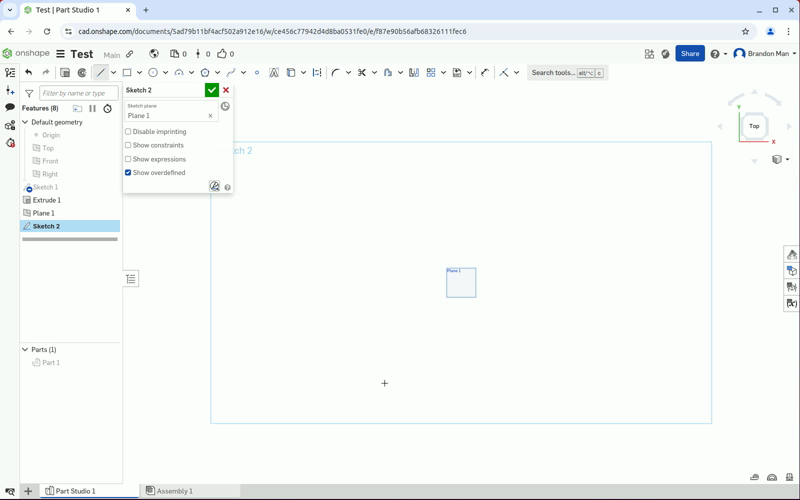
key_up(shift)
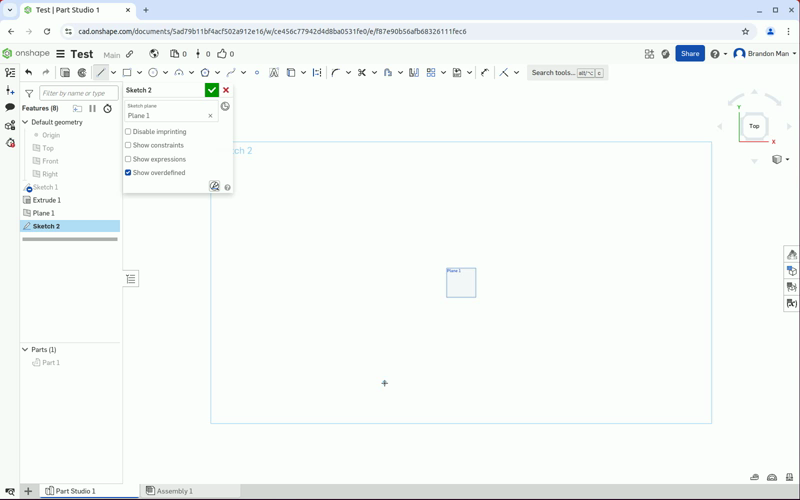
key_down(shift)
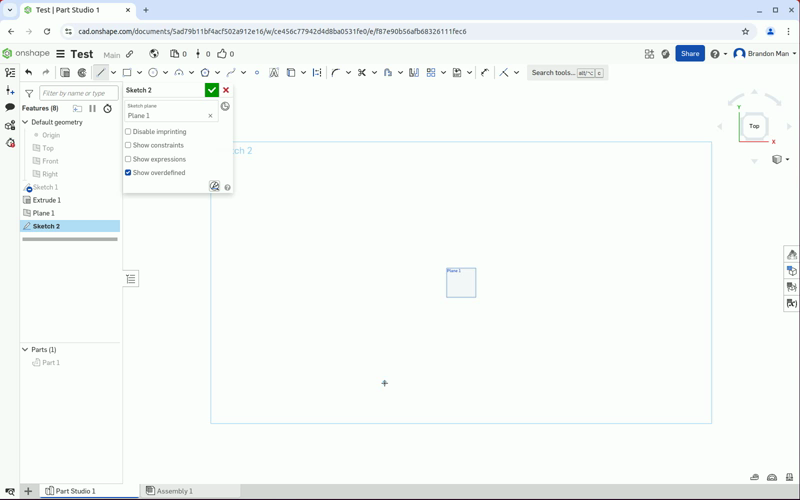
mouse_move(414, 382)
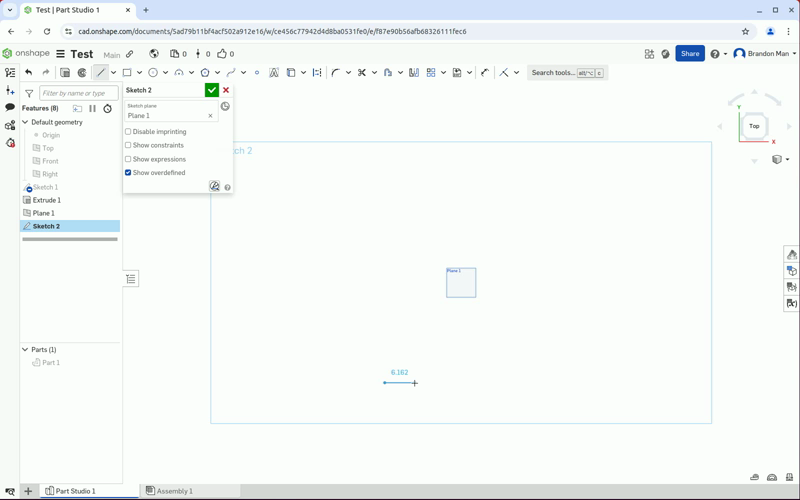
mouse_move(397, 382)
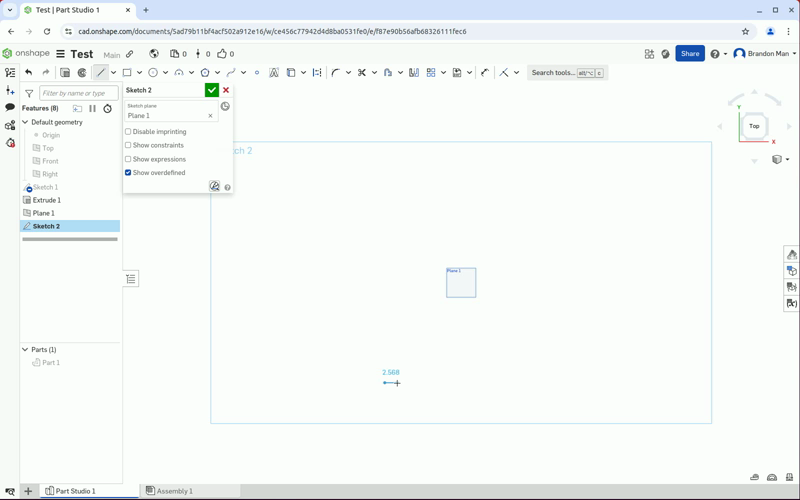
click(397, 382)
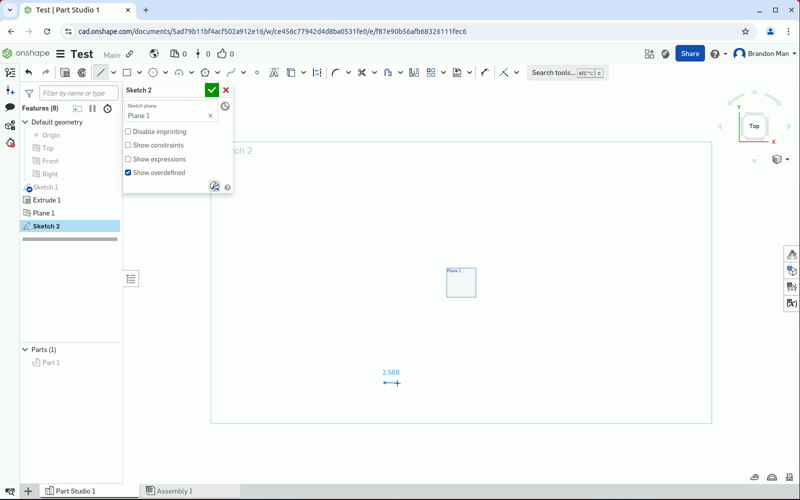
key_up(shift)
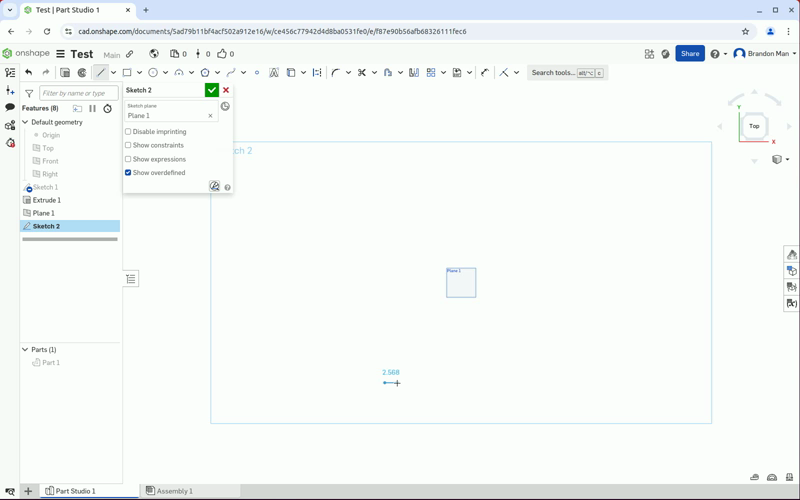
key_down(shift)
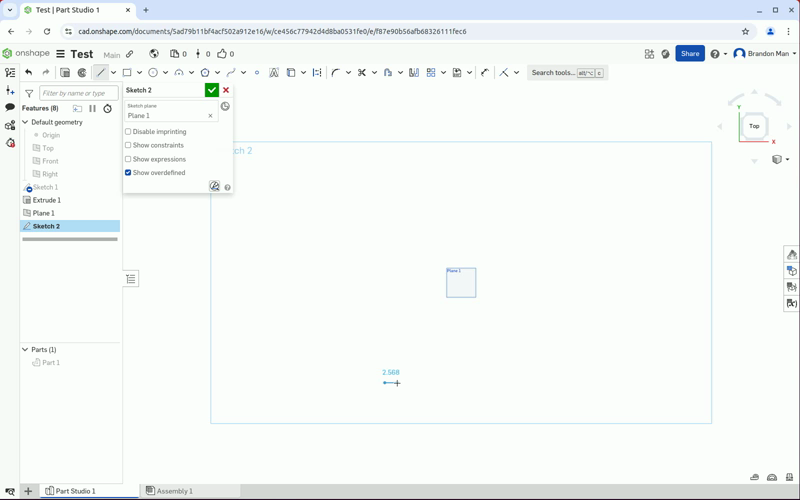
mouse_move(524, 382)
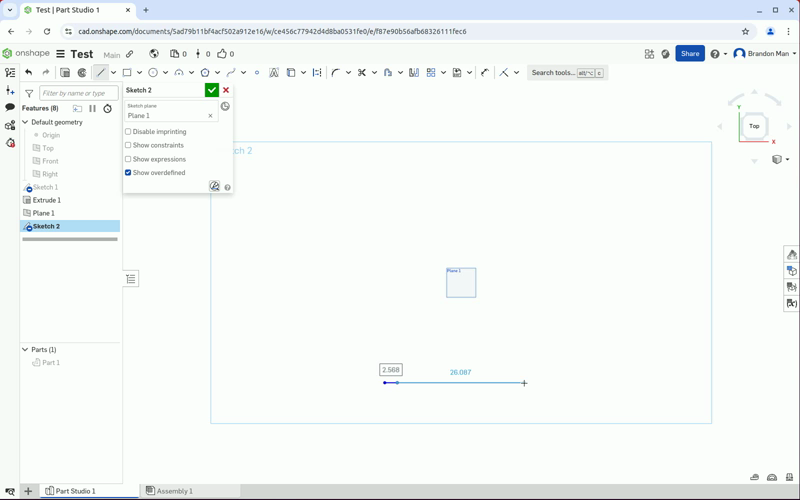
click(524, 382)
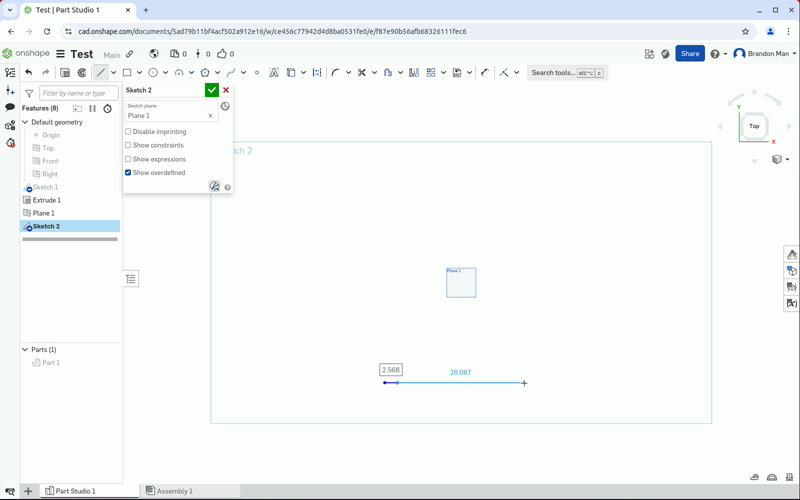
key_up(shift)
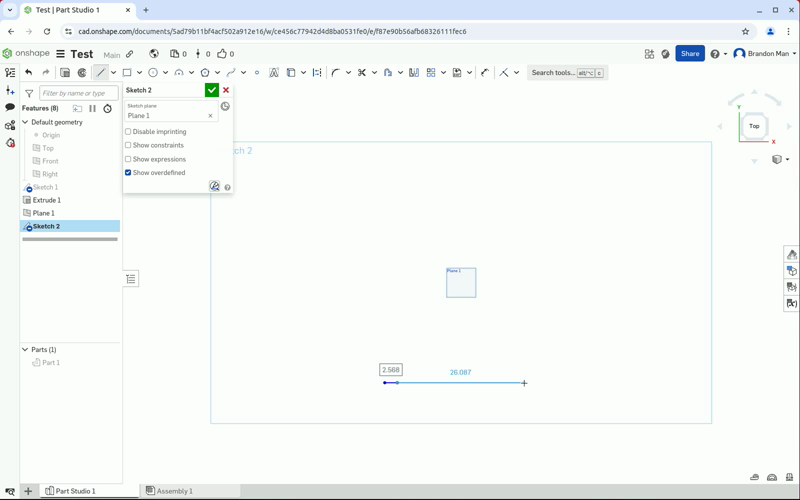
key_down(shift)
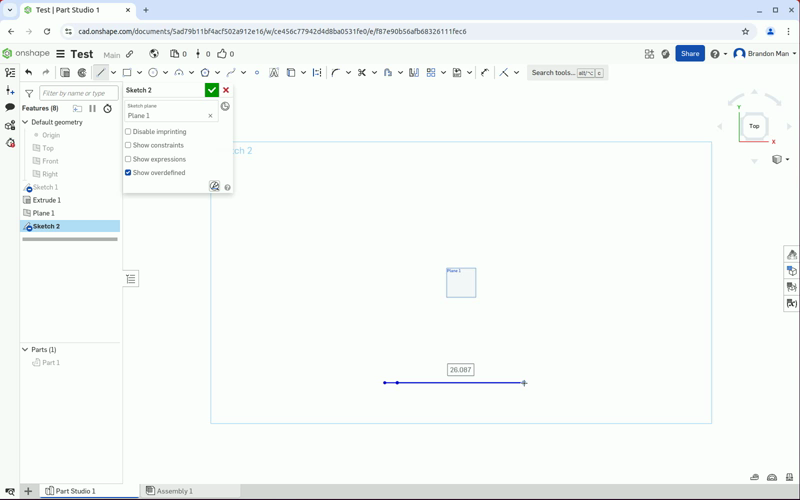
mouse_move(524, 184)
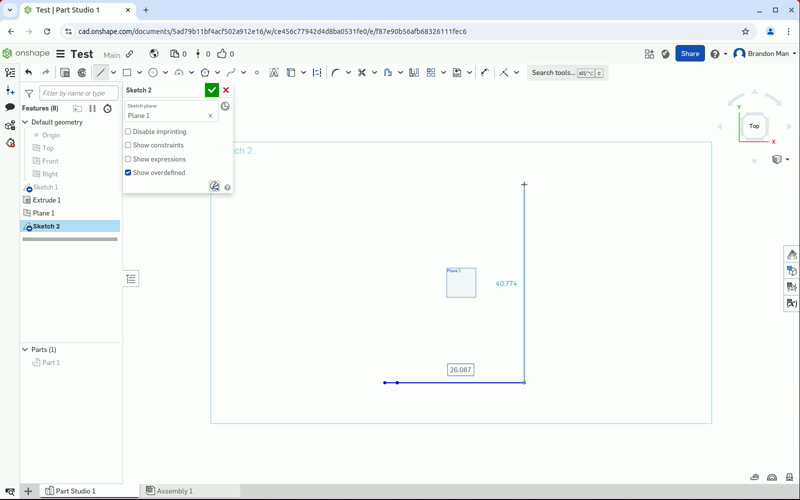
click(524, 184)
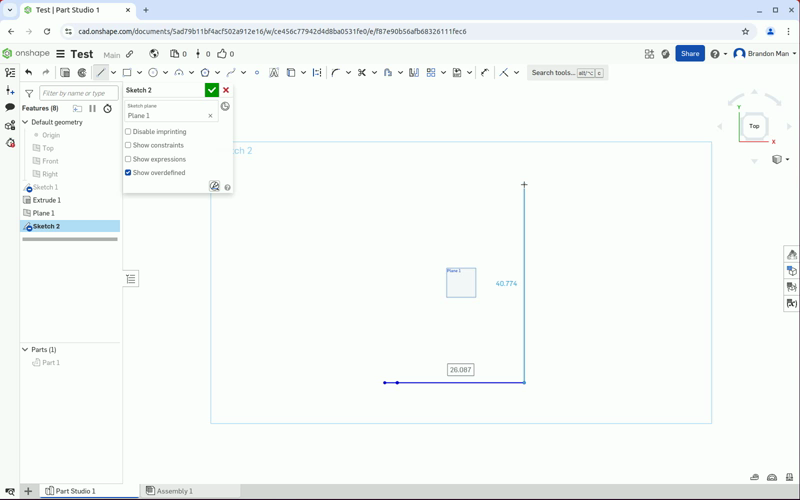
key_up(shift)
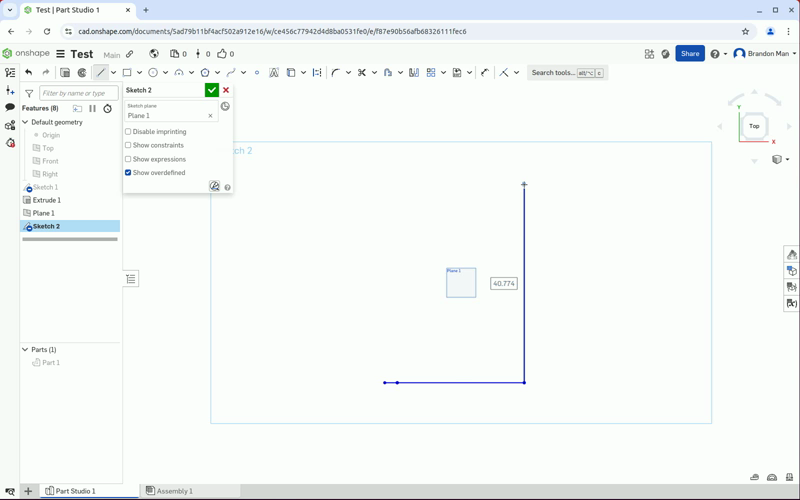
key_down(shift)
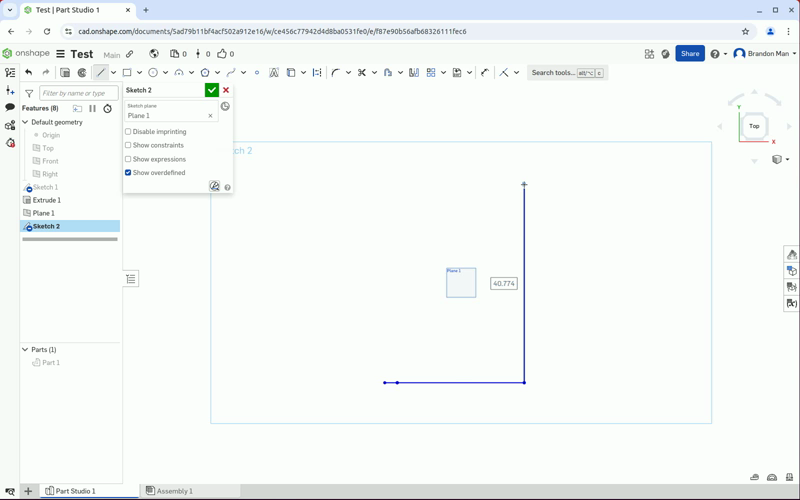
mouse_move(397, 184)
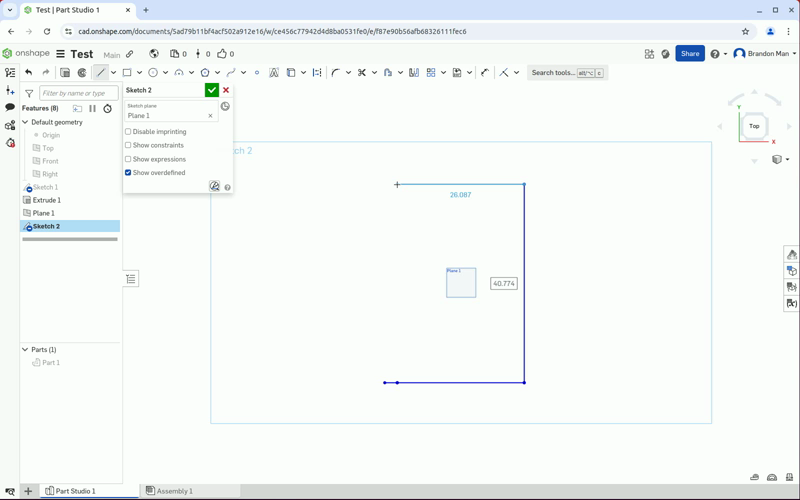
click(397, 184)
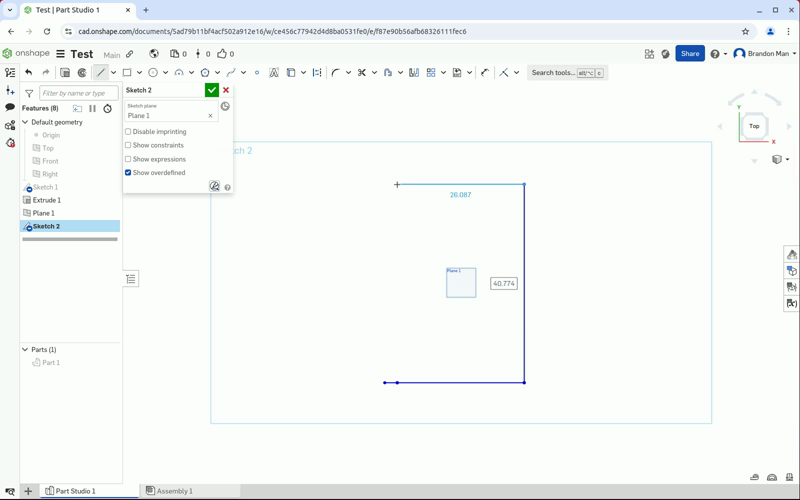
key_up(shift)
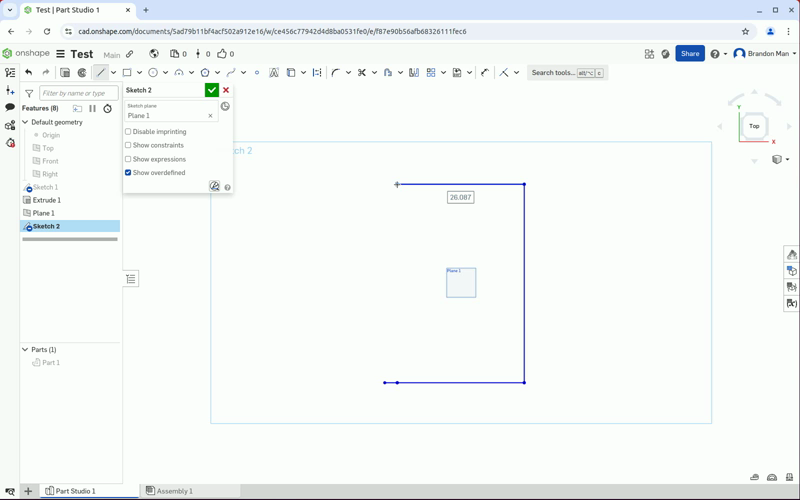
key_down(shift)
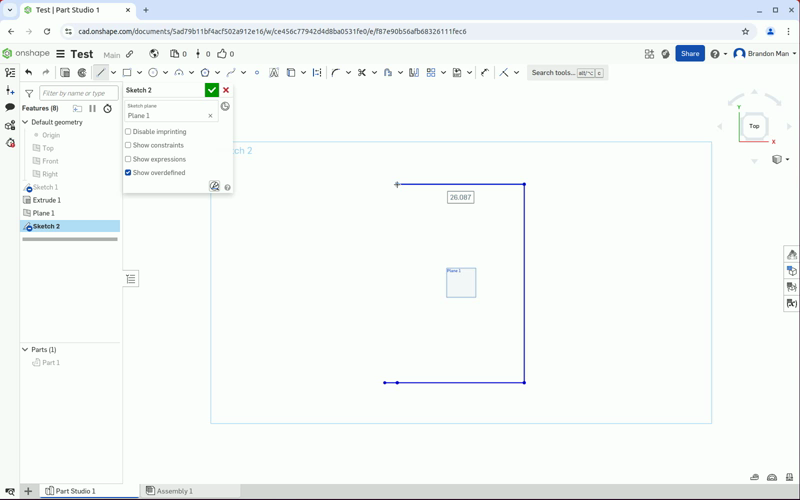
mouse_move(427, 184)
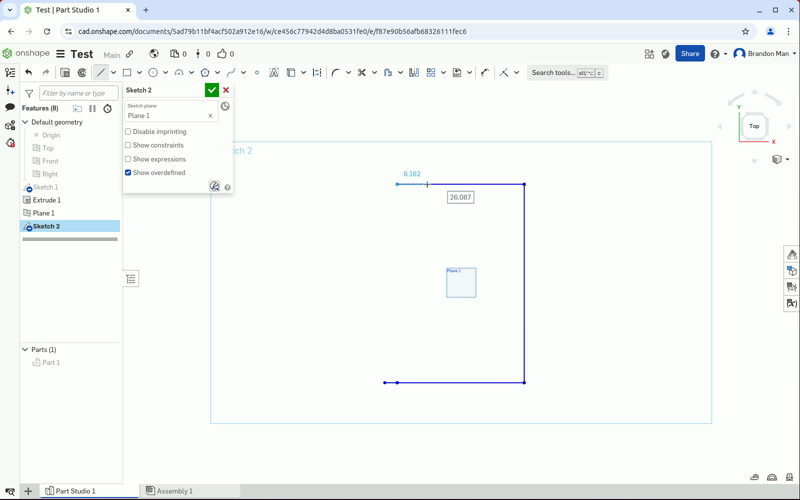
mouse_move(384, 184)
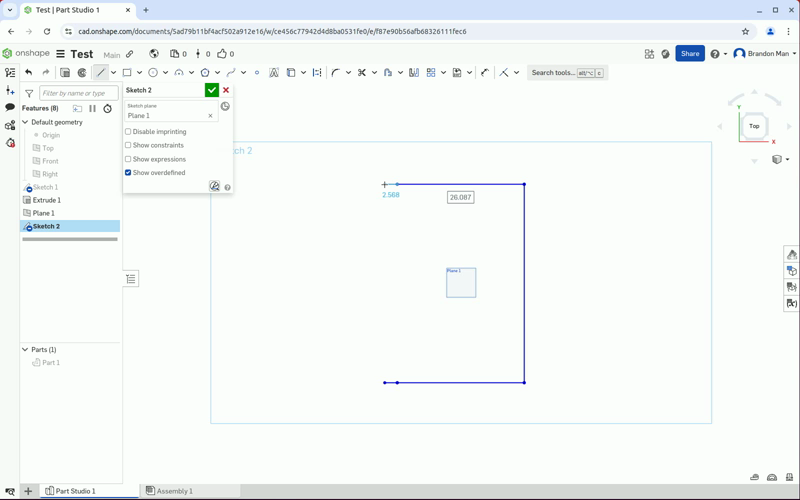
click(384, 184)
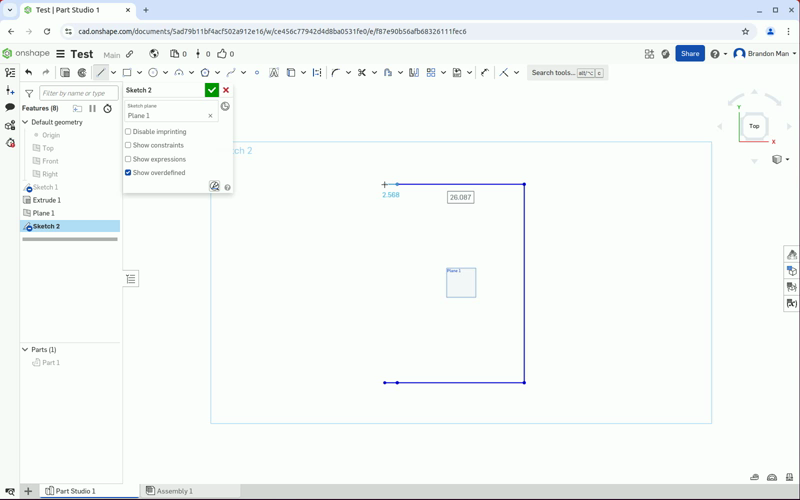
key_up(shift)
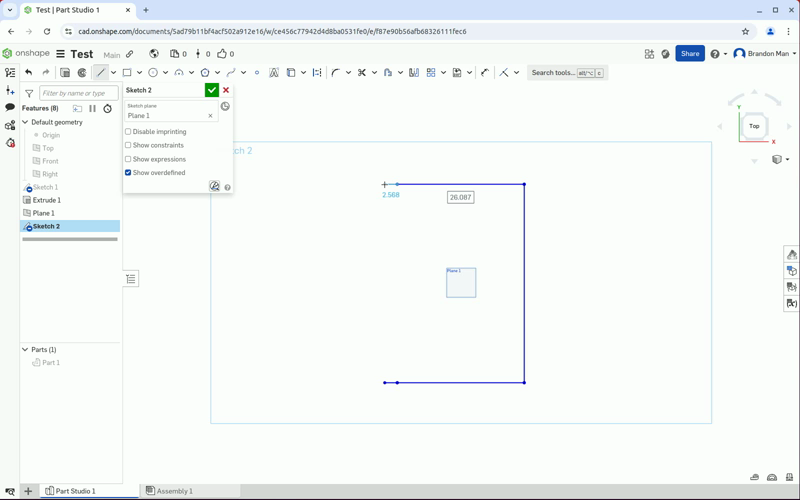
key_down(shift)
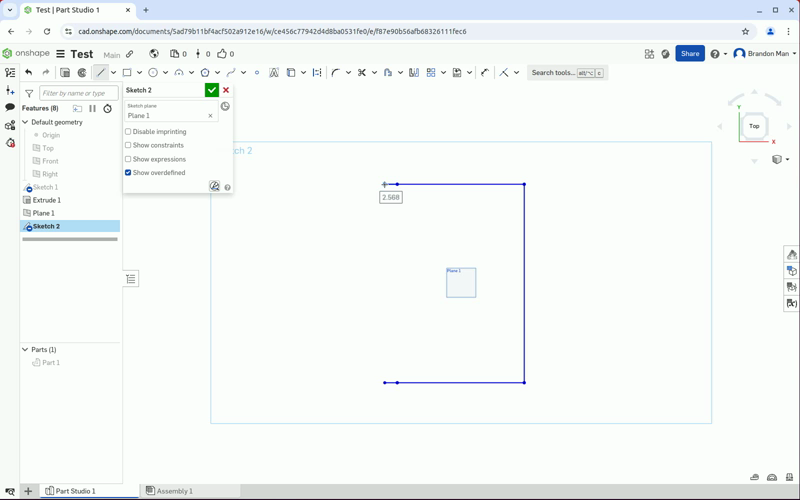
mouse_move(384, 382)
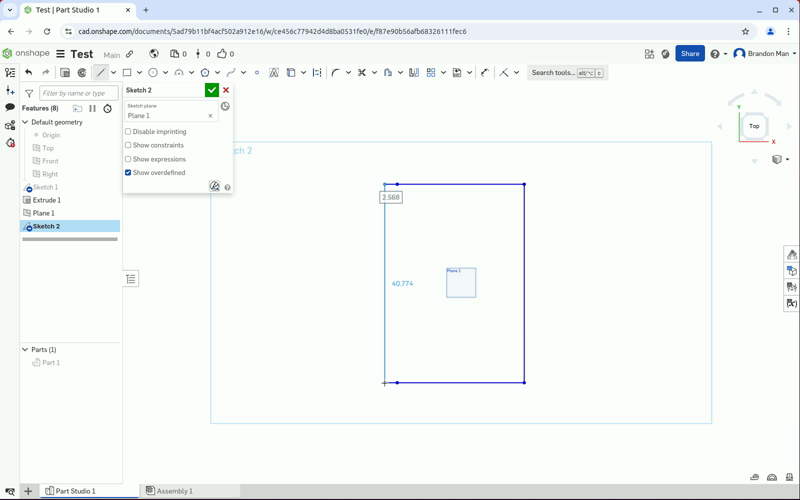
key_up(shift)
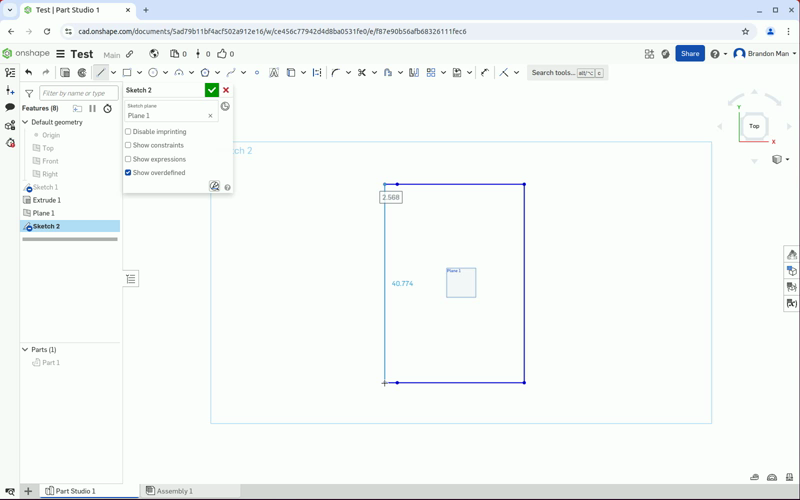
click(384, 382)
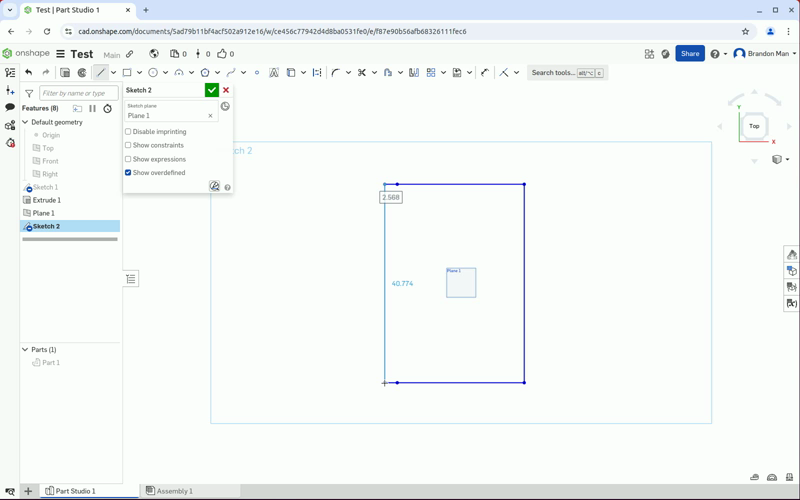
key(esc)
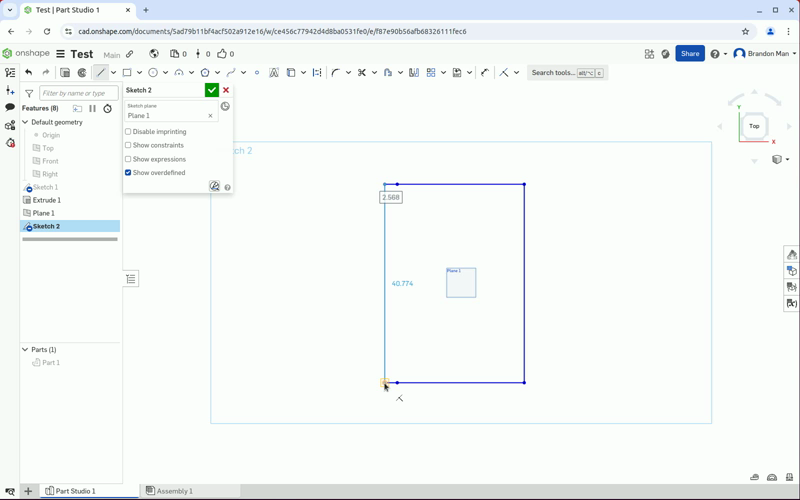
mouse_move(444, 298)
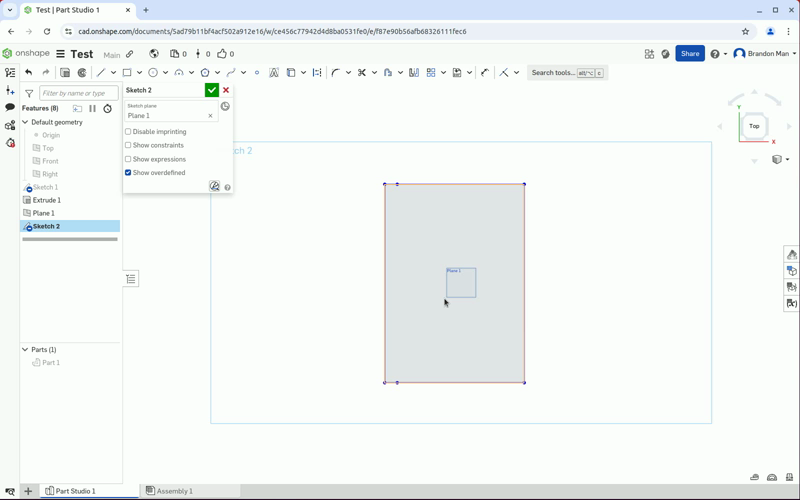
click(444, 298)
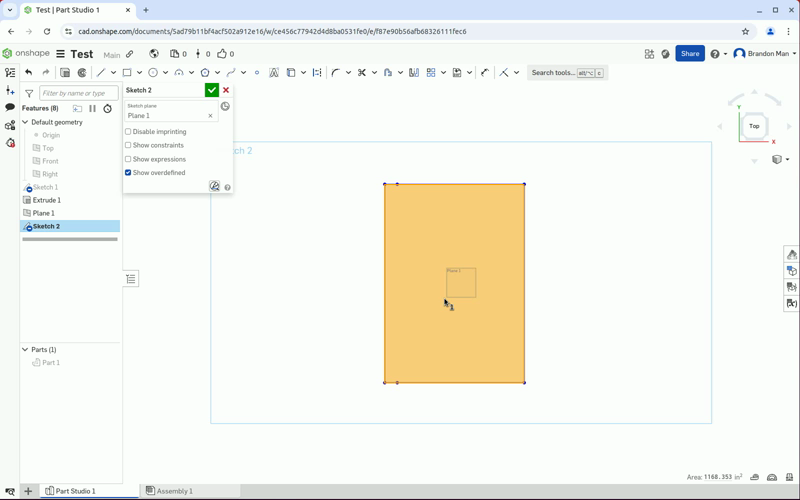
mouse_move(73, 352)
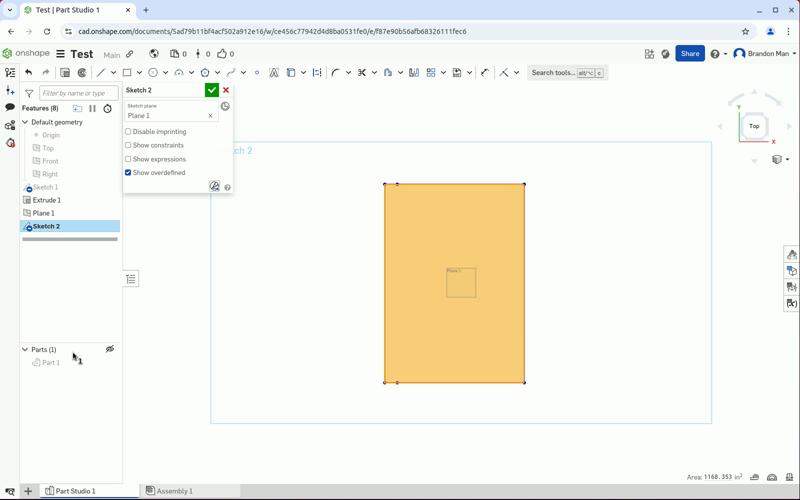
key(shift+y)
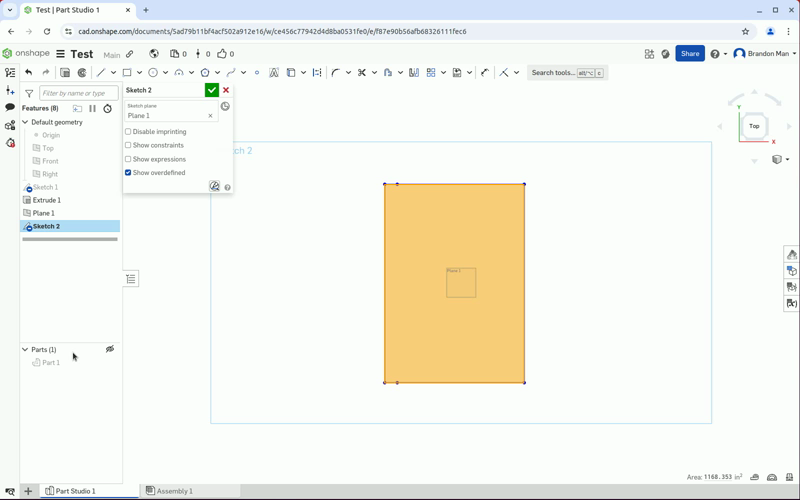
key(shift+e)
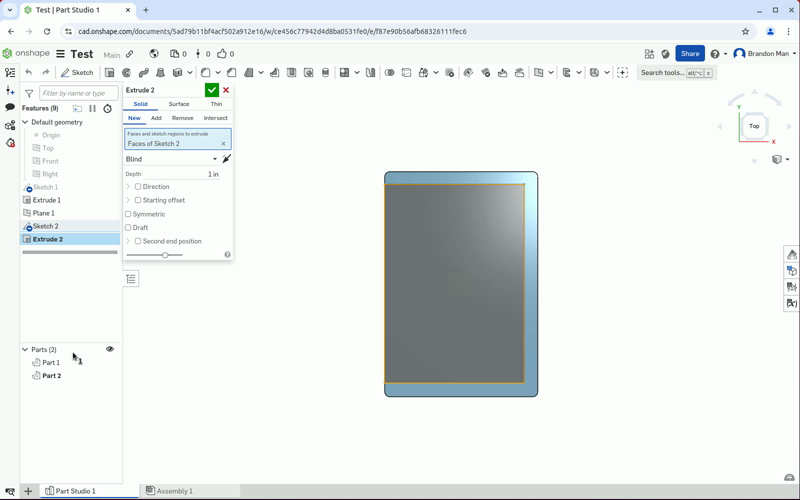
mouse_move(143, 106)
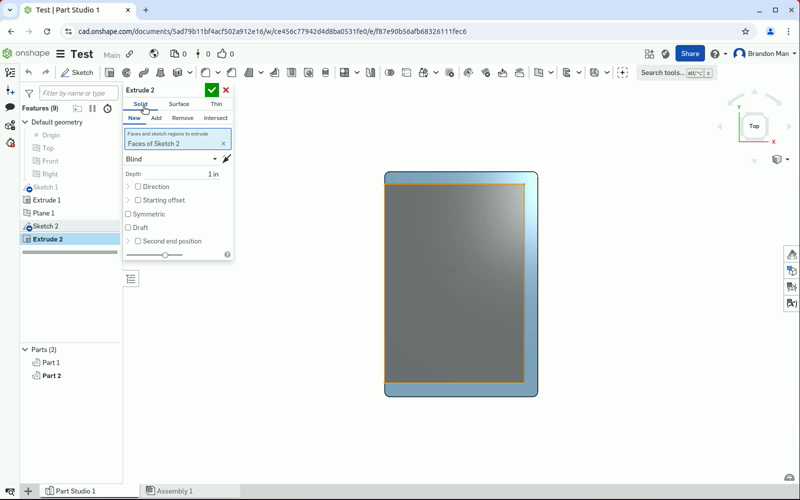
click(143, 106)
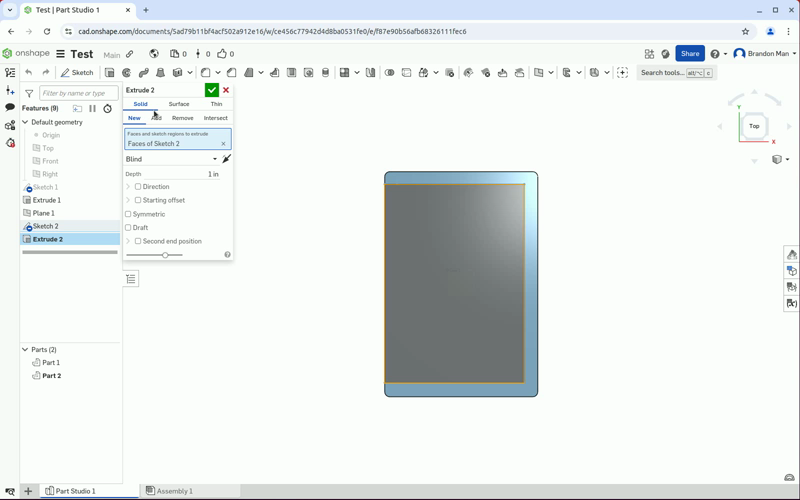
mouse_move(186, 120)
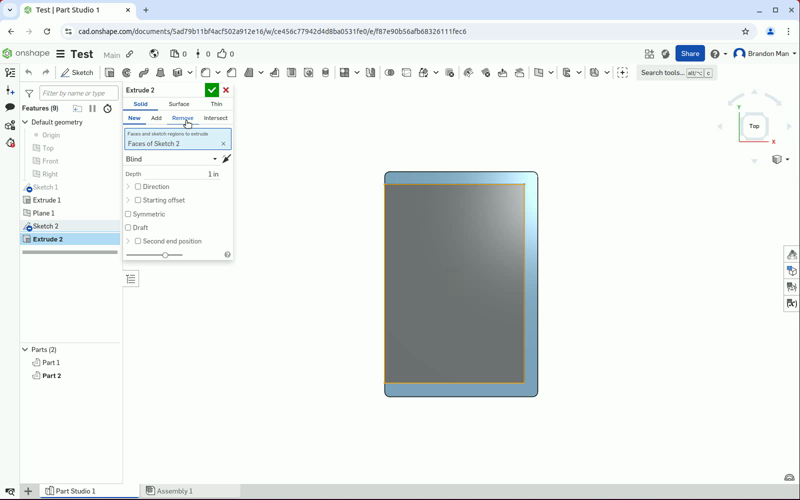
click(186, 120)
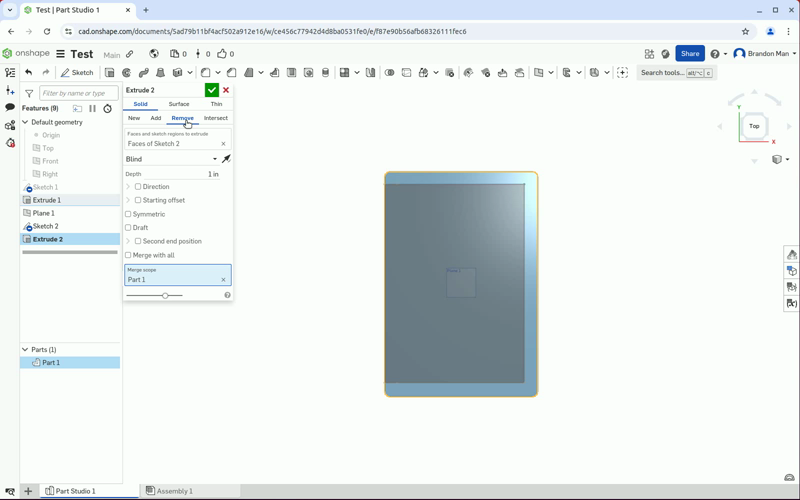
key(tab, 4)
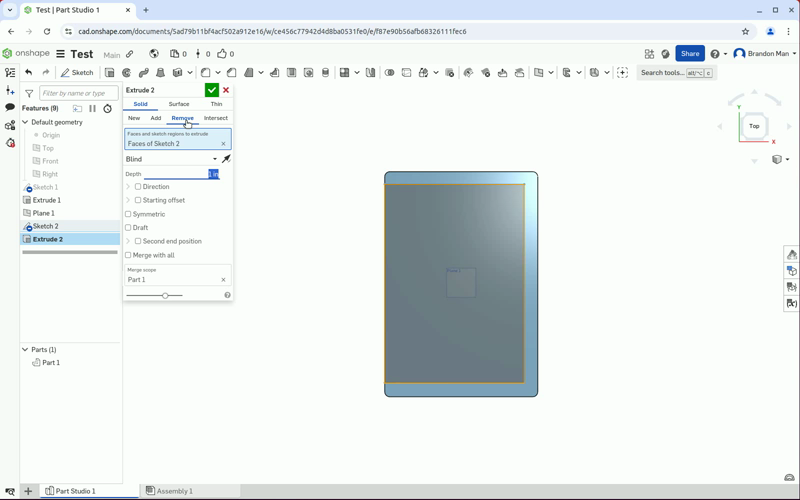
text(0.722)
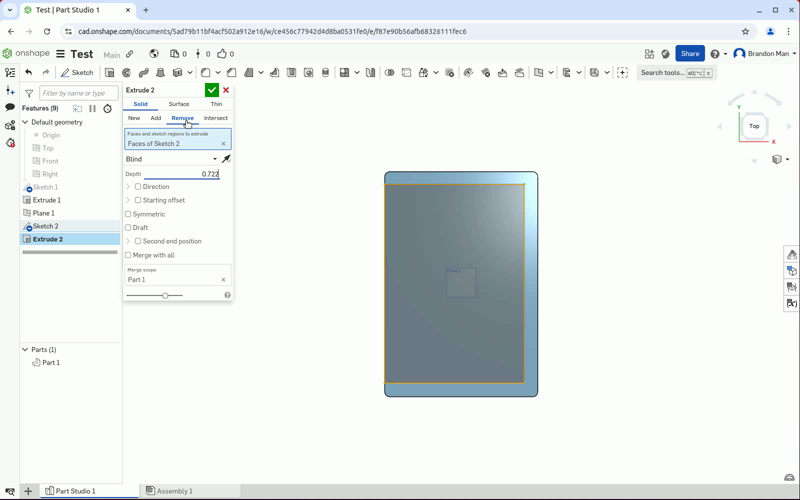
key(tab, 6)
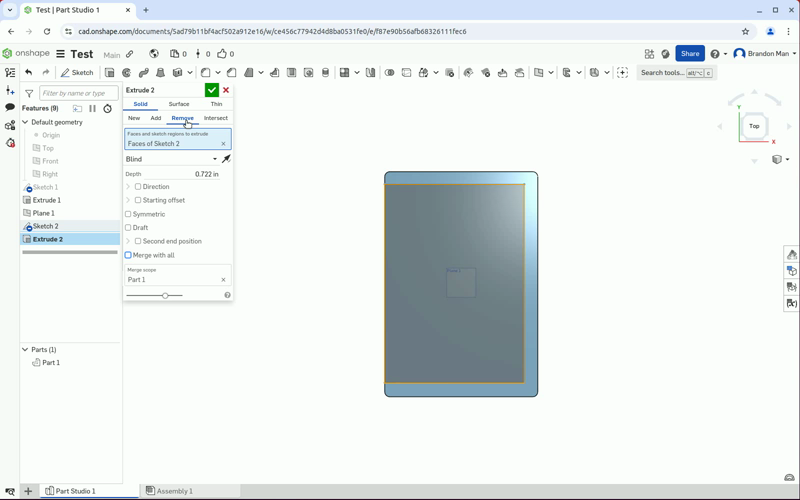
key(space)
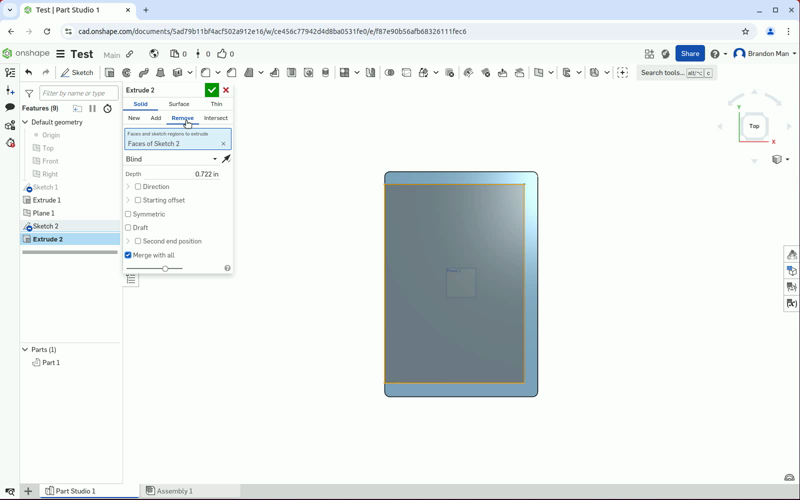
key(enter)
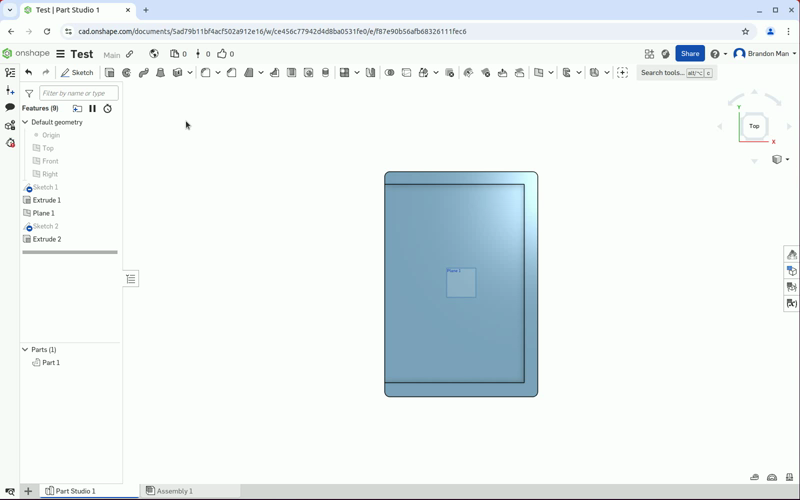
key(shift+h)
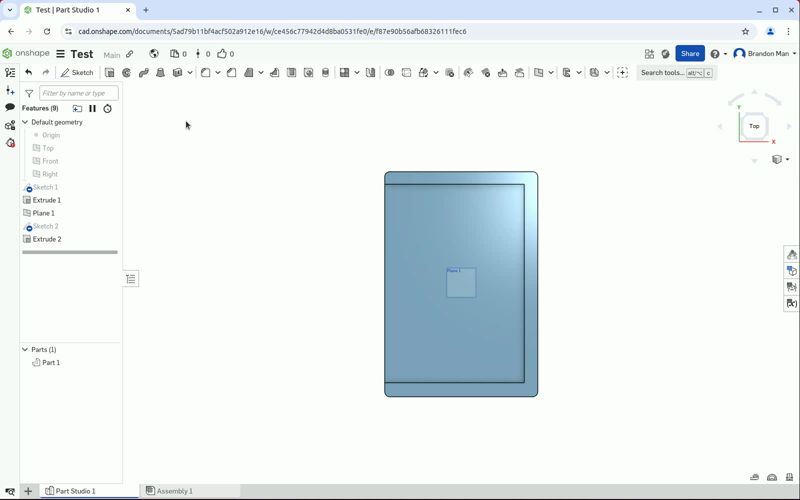
key(shift+h)
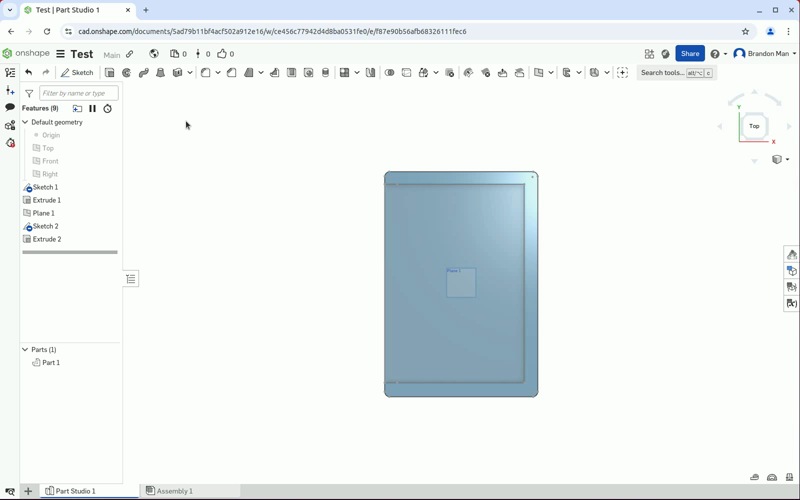
key(shift+7)
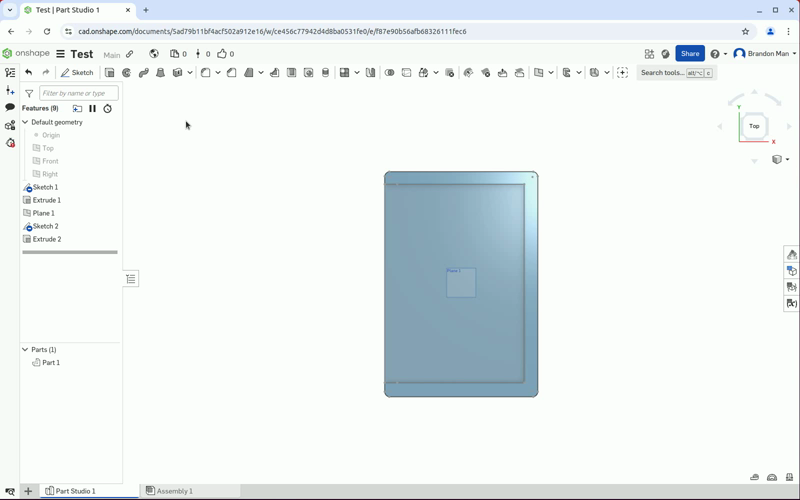
key(up, 3)
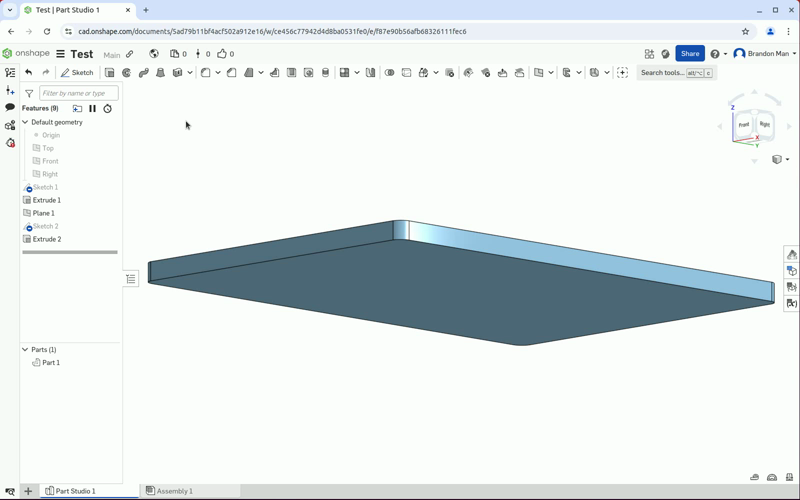
key(left, 3)
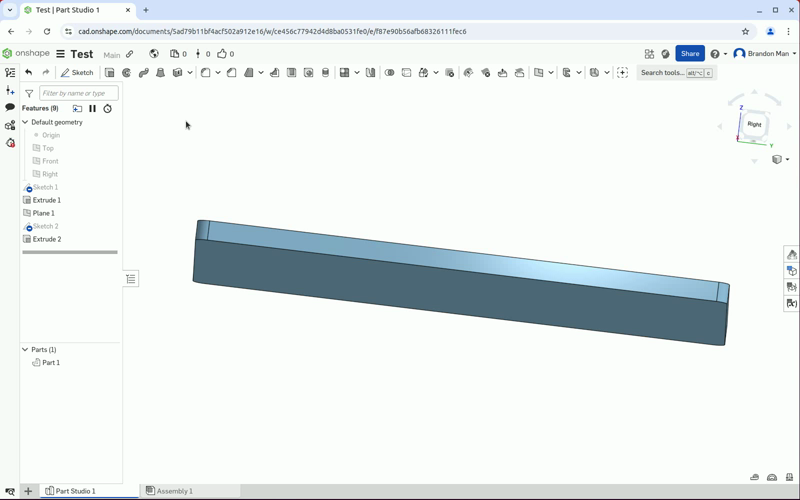
key(right, 3)
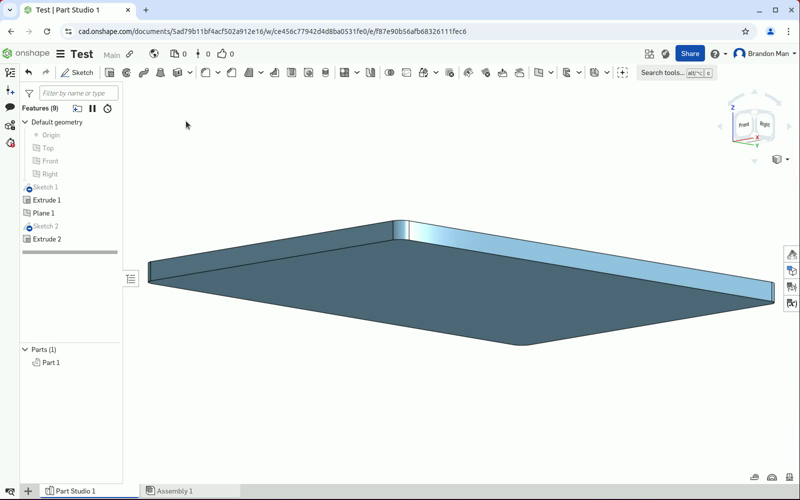
key(down, 3)
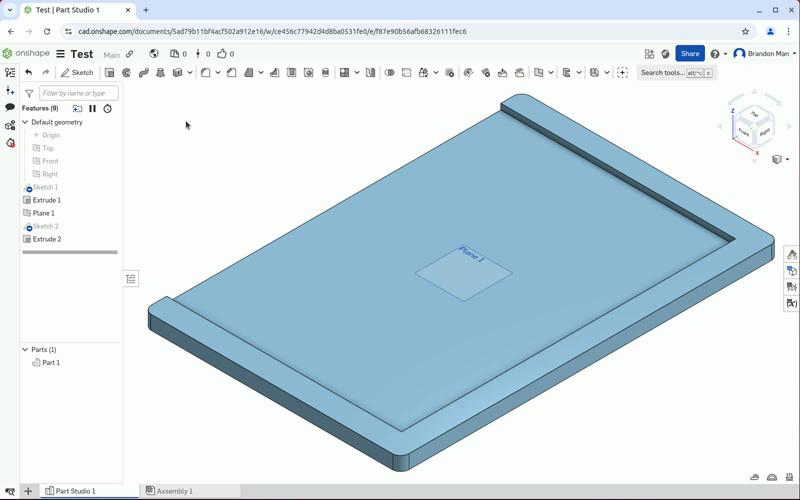
mouse_move(73, 189)
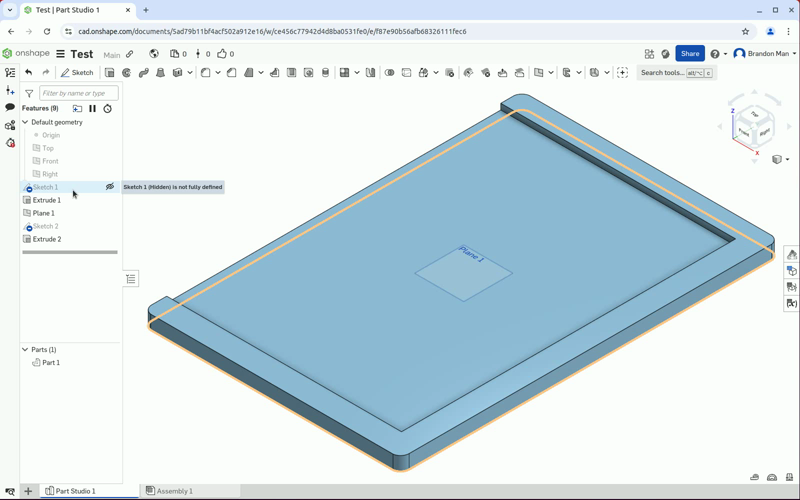
click(73, 189)